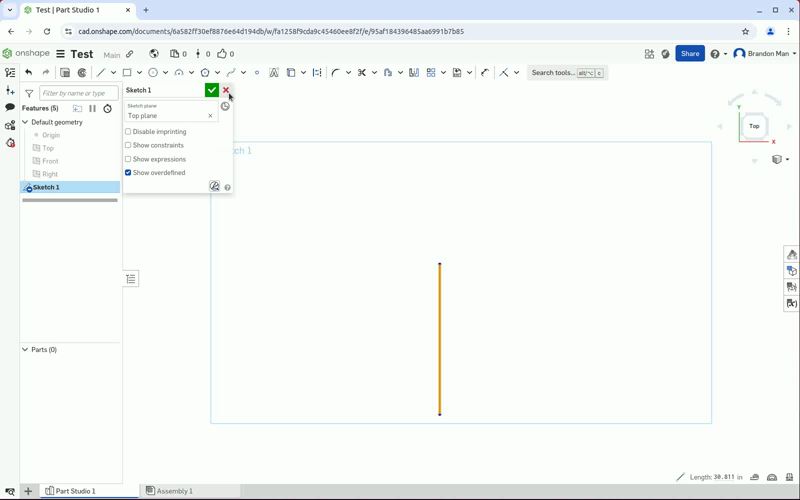
key(shift+h)
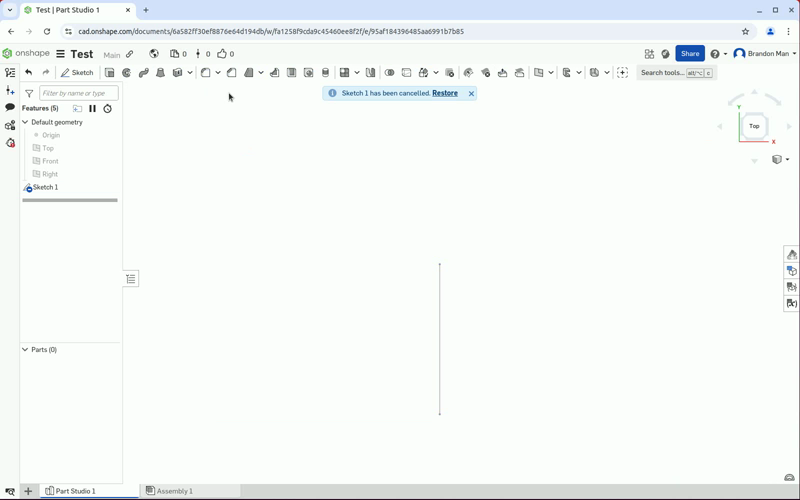
key(shift+s)
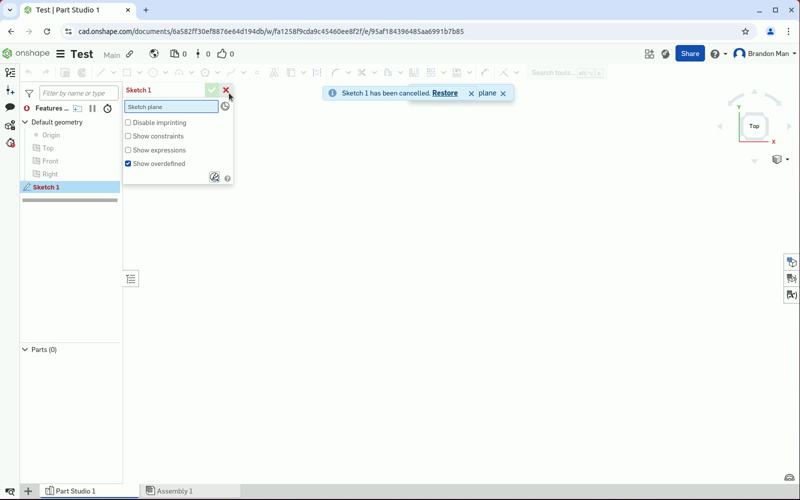
mouse_move(73, 150)
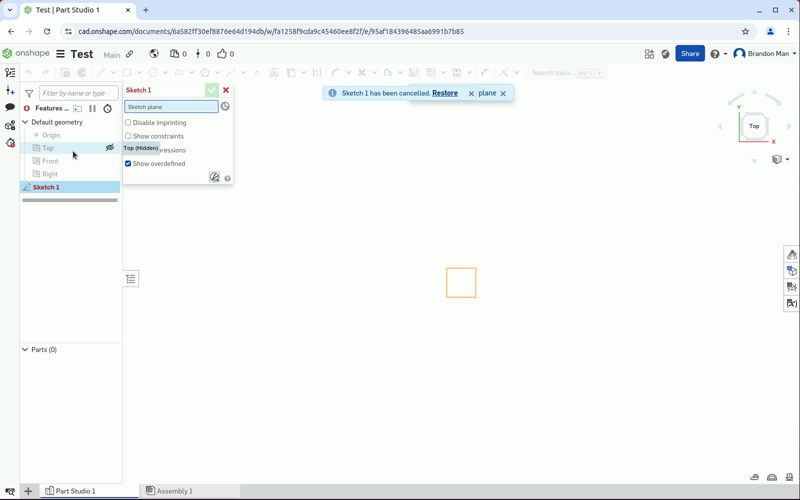
click(73, 150)
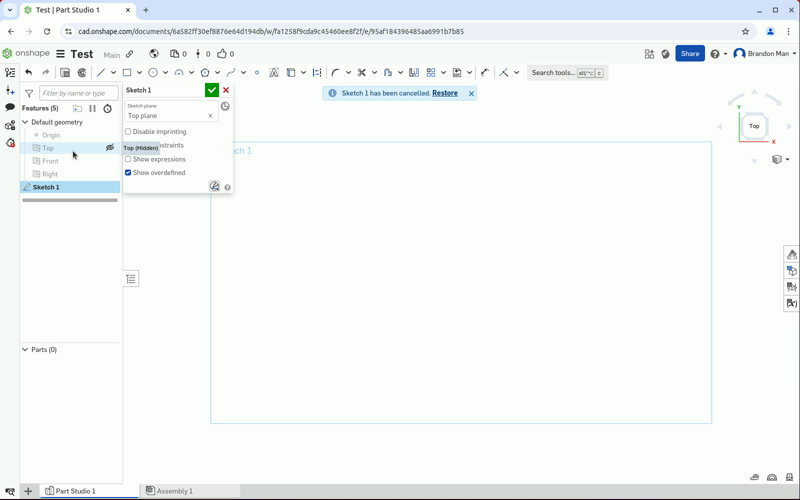
mouse_move(73, 352)
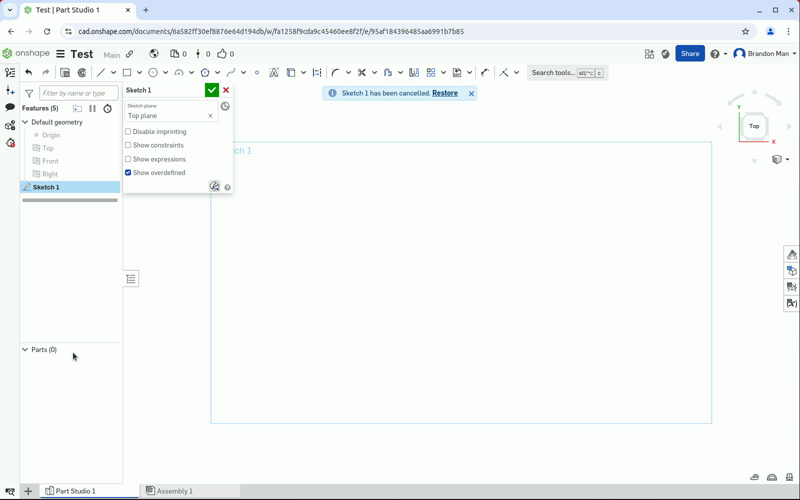
key(y)
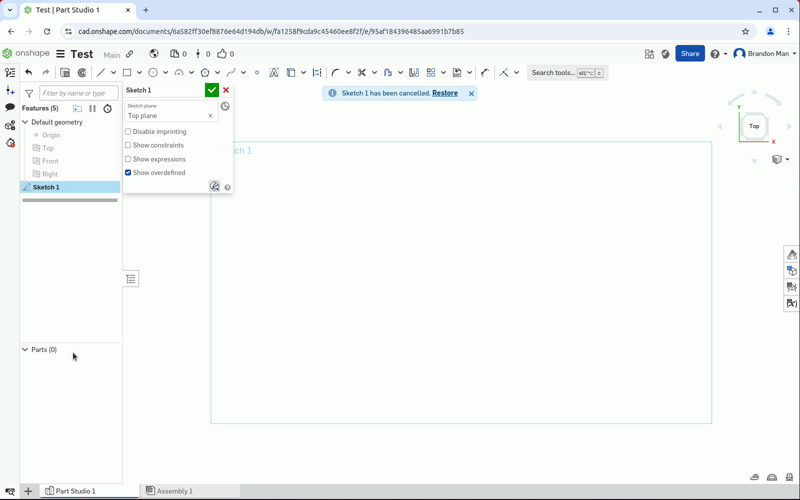
key(l)
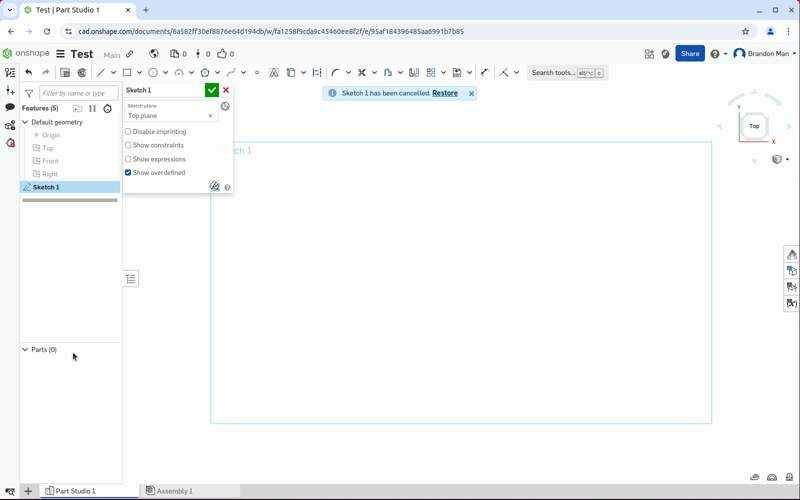
key_down(shift)
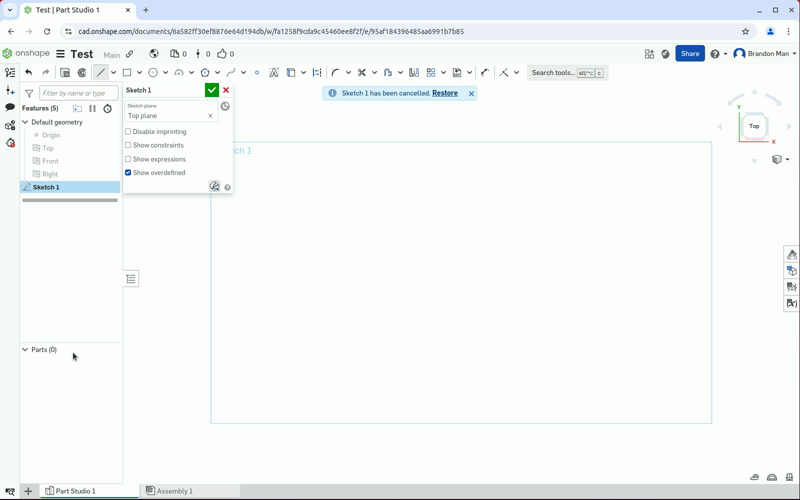
mouse_move(450, 251)
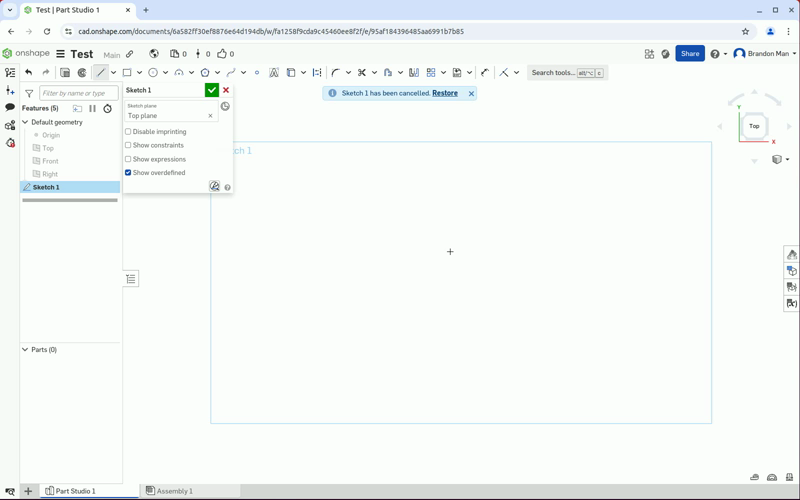
click(450, 251)
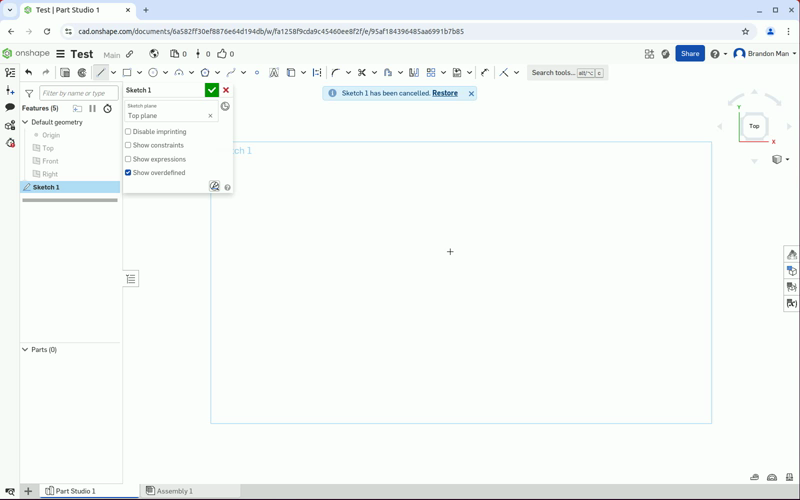
key_up(shift)
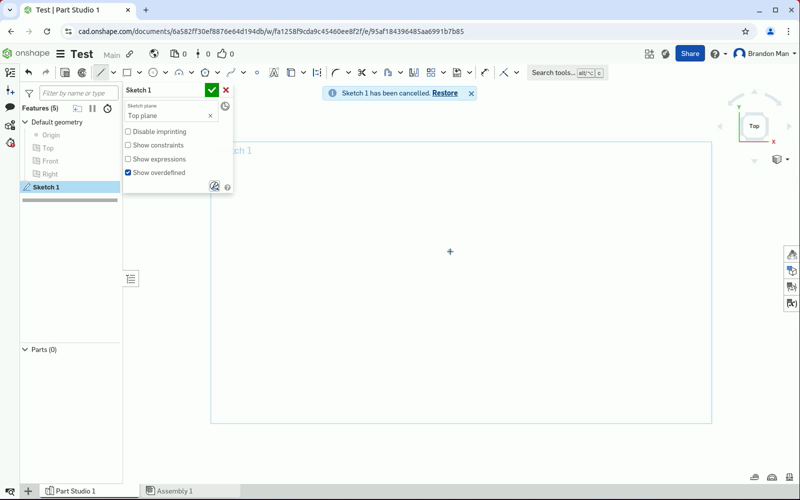
key_down(shift)
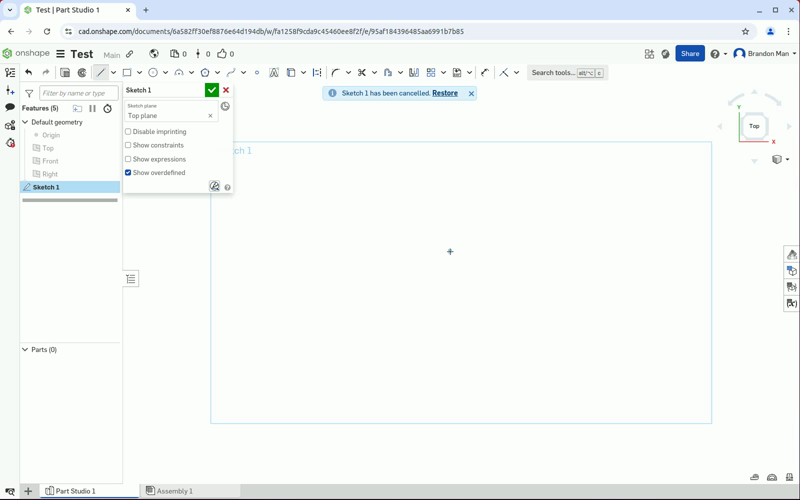
mouse_move(480, 251)
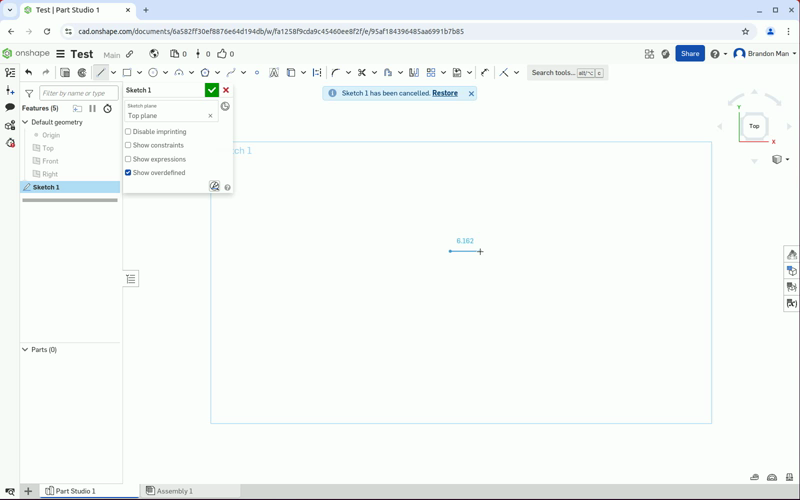
mouse_move(461, 251)
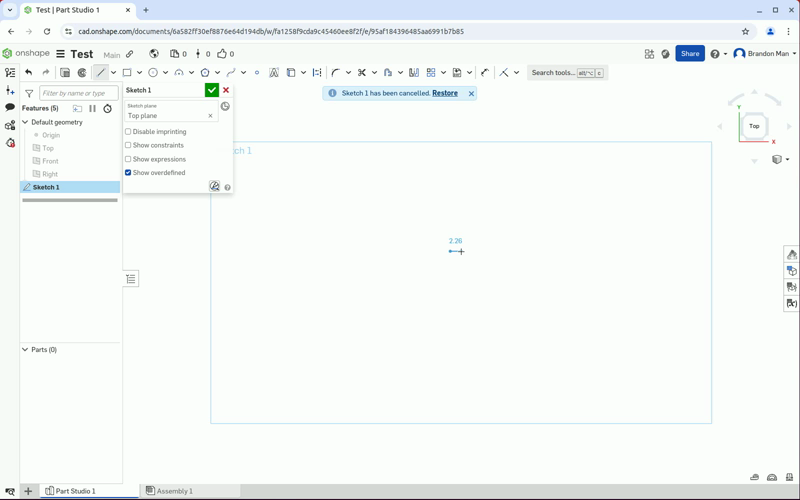
click(461, 251)
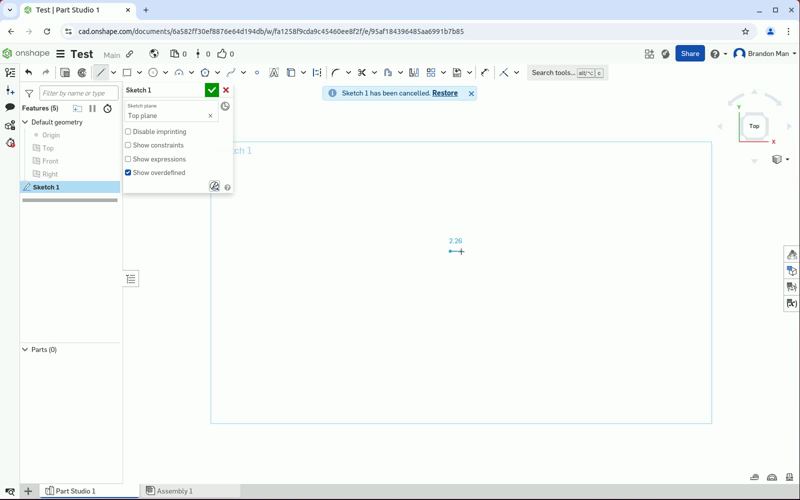
key_up(shift)
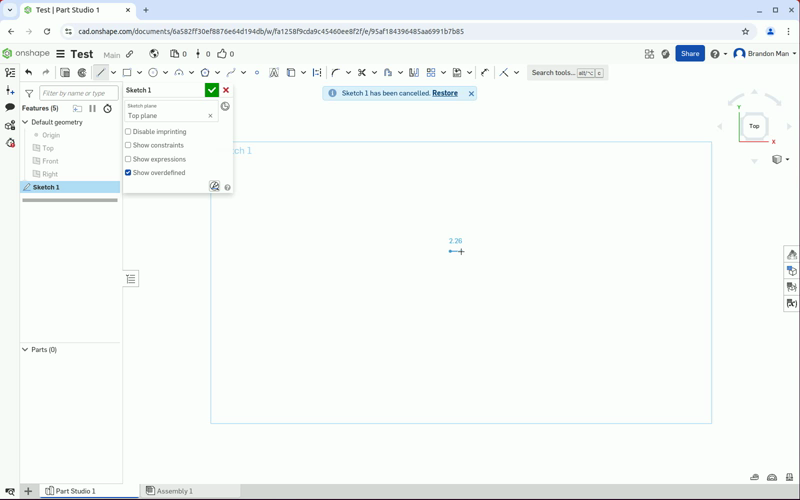
key_down(shift)
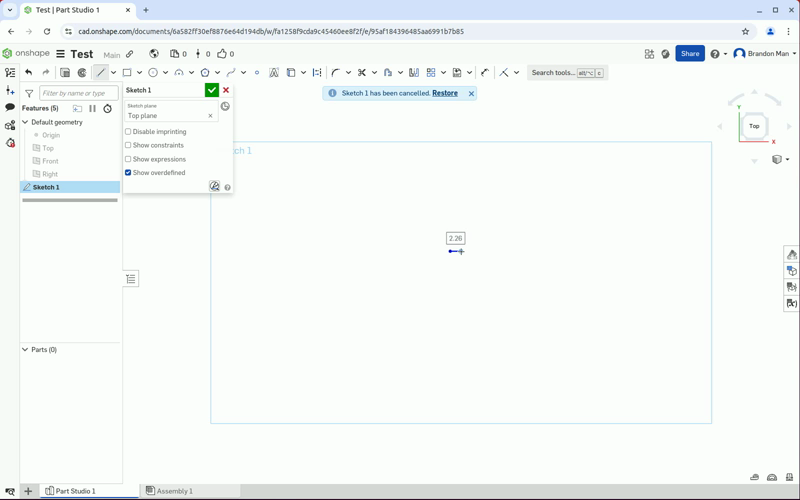
mouse_move(491, 251)
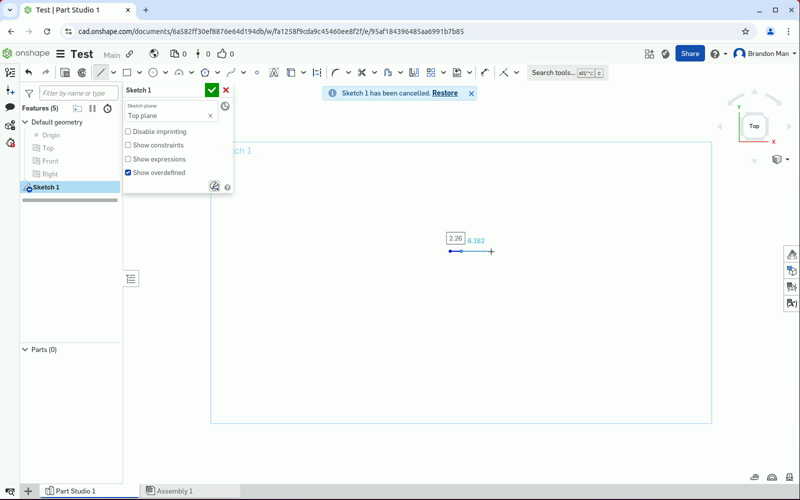
mouse_move(461, 284)
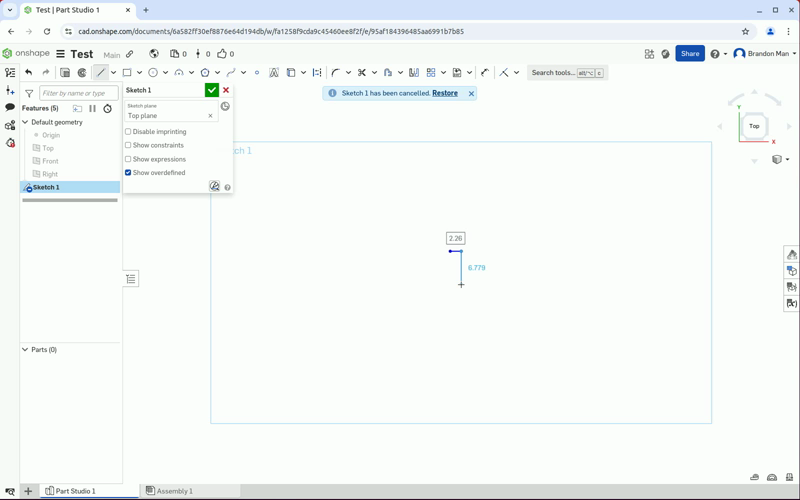
click(461, 284)
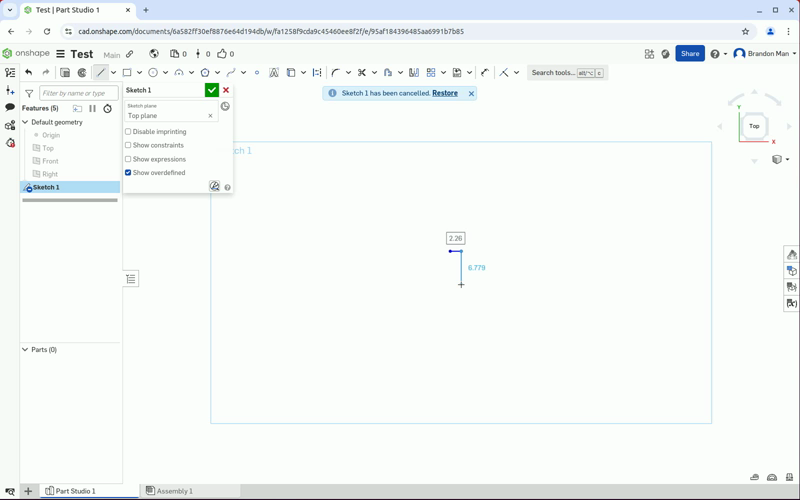
key_up(shift)
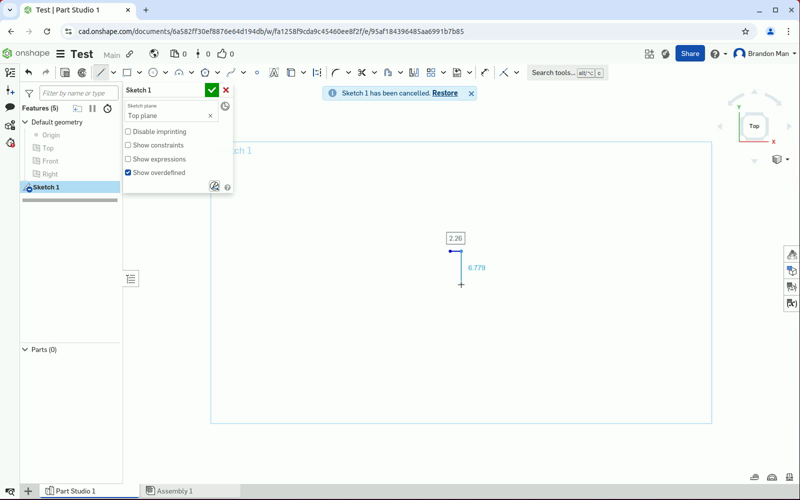
key_down(shift)
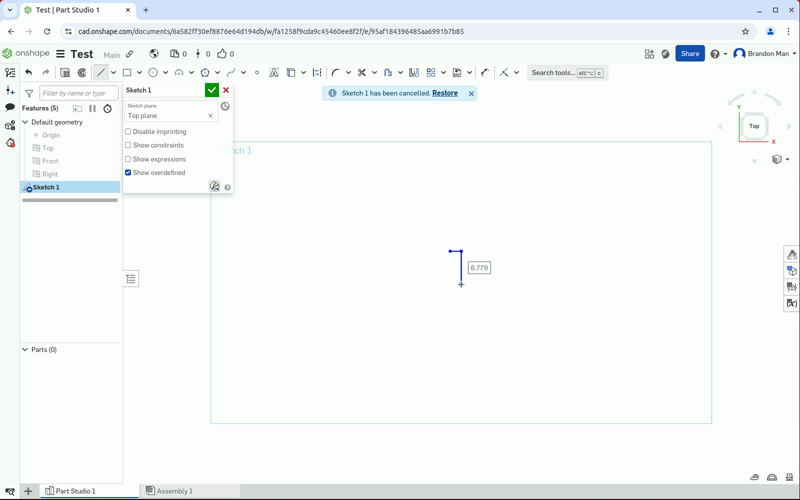
mouse_move(491, 284)
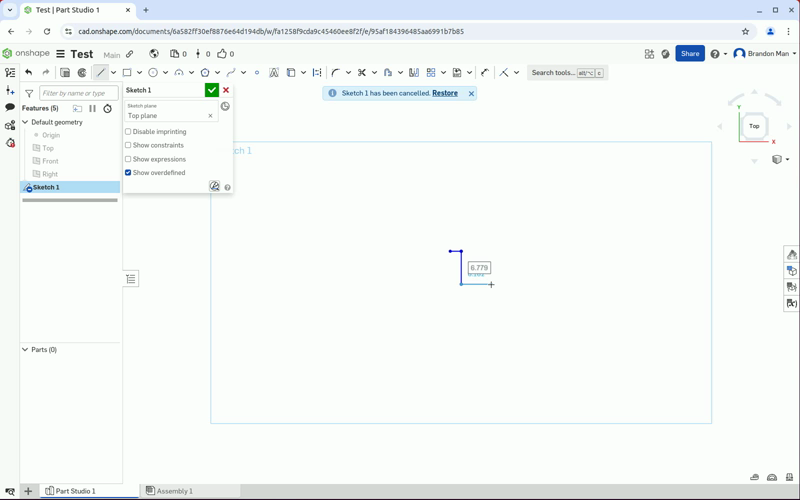
mouse_move(483, 284)
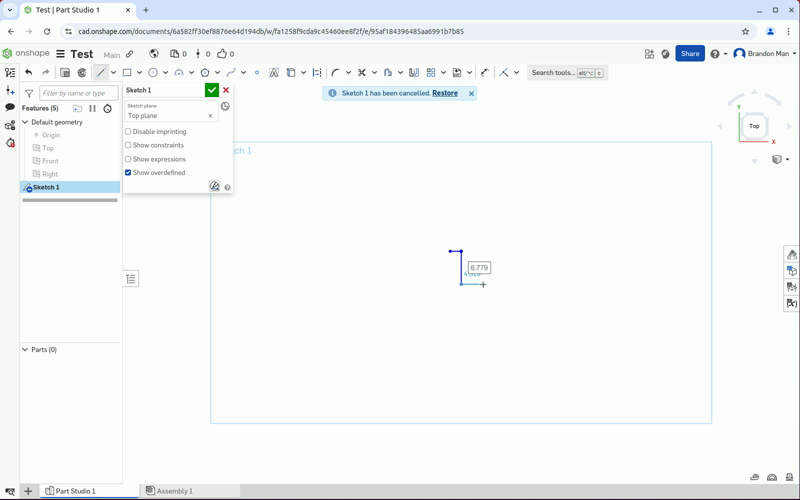
click(483, 284)
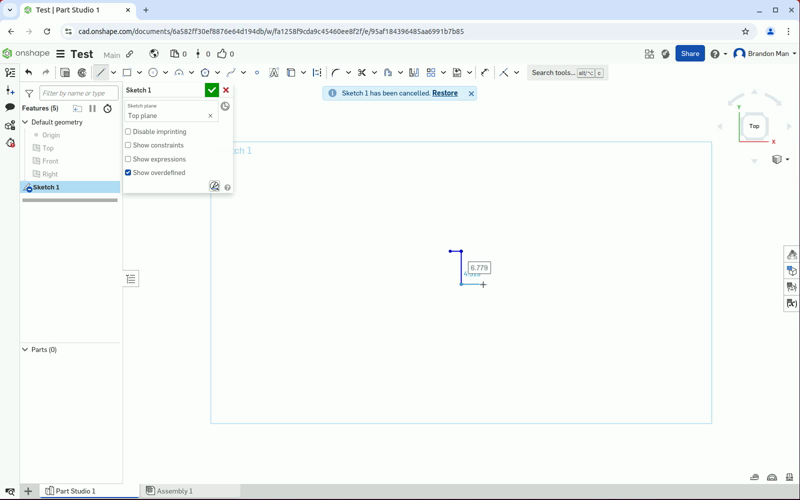
key_up(shift)
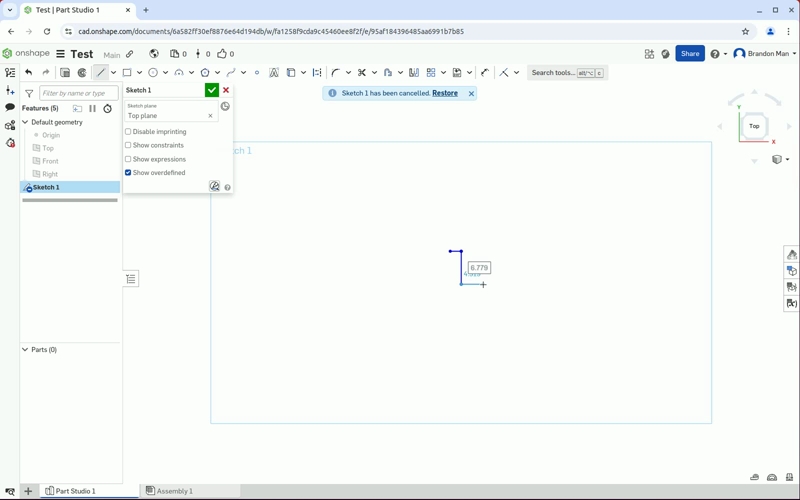
key_down(shift)
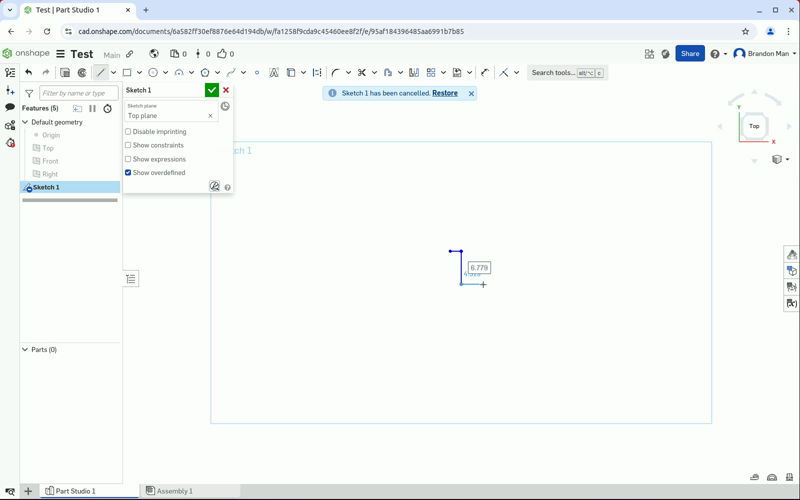
mouse_move(483, 207)
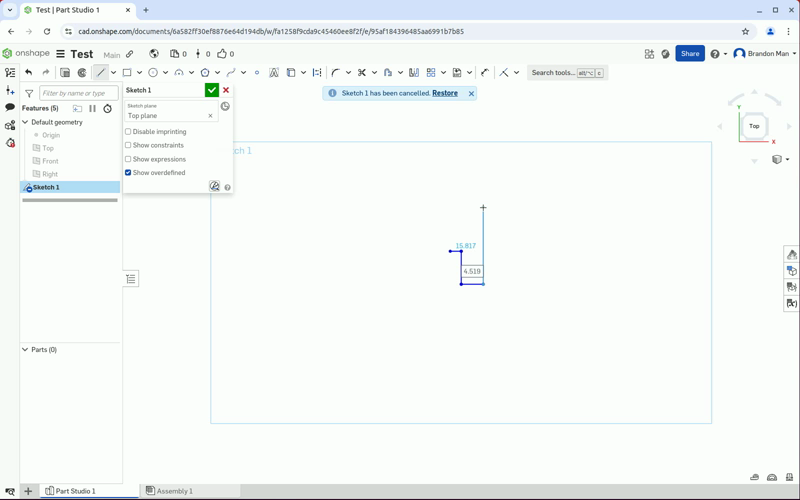
click(483, 207)
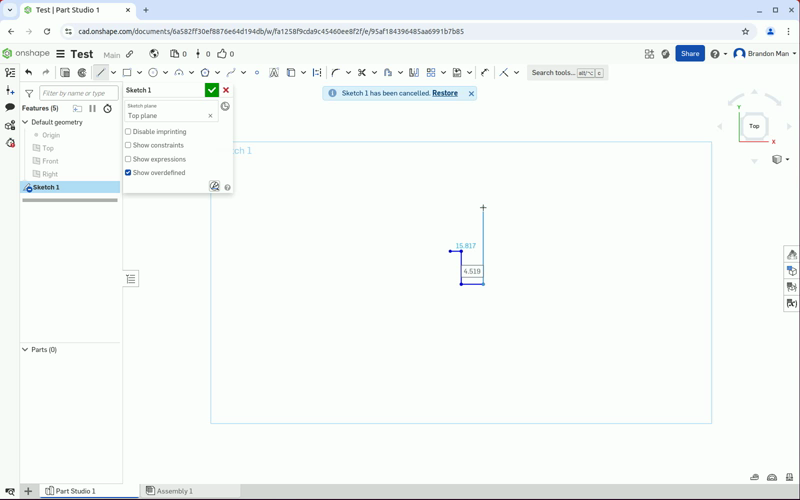
key_up(shift)
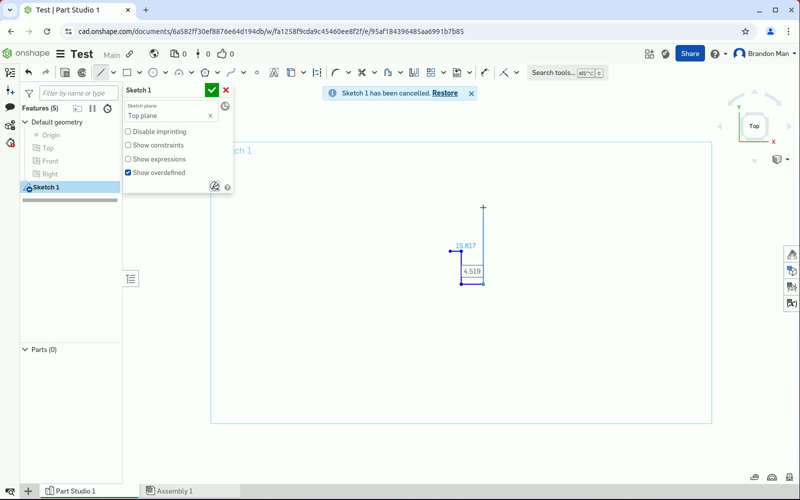
key_down(shift)
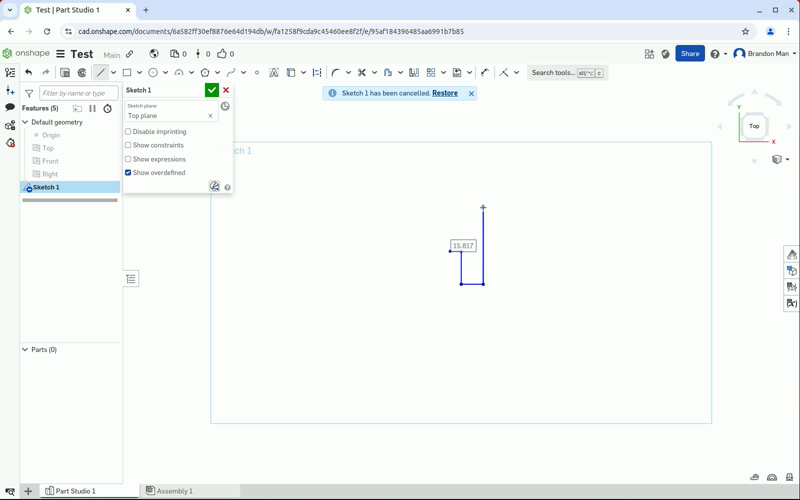
mouse_move(513, 207)
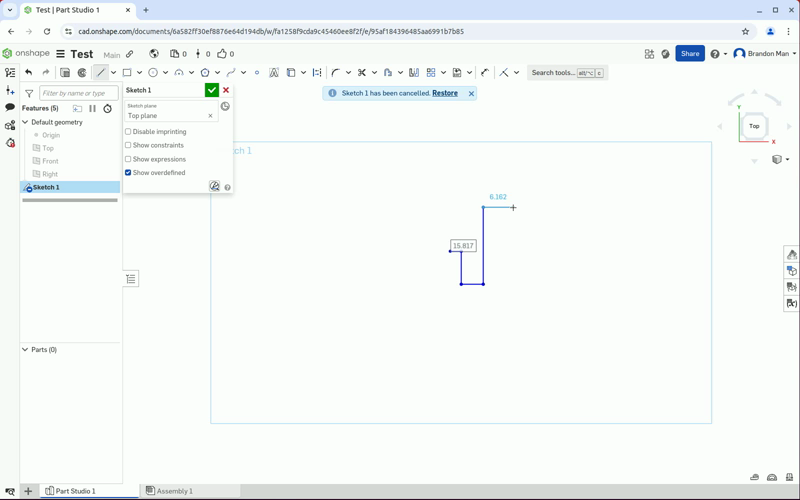
mouse_move(450, 207)
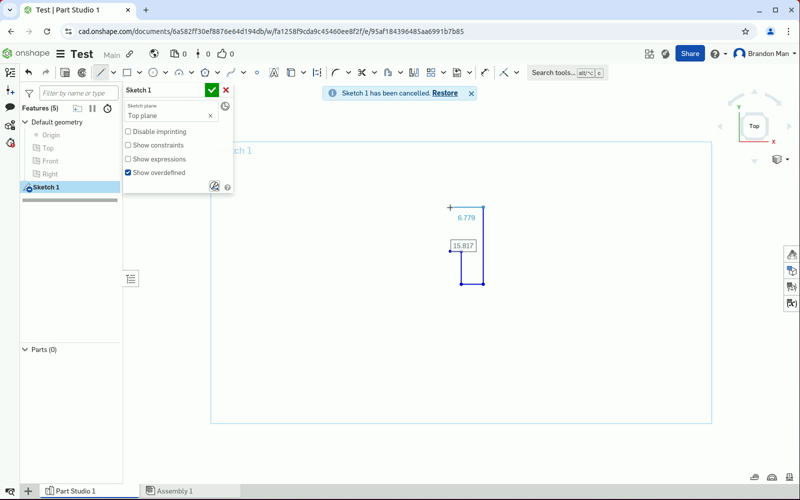
click(450, 207)
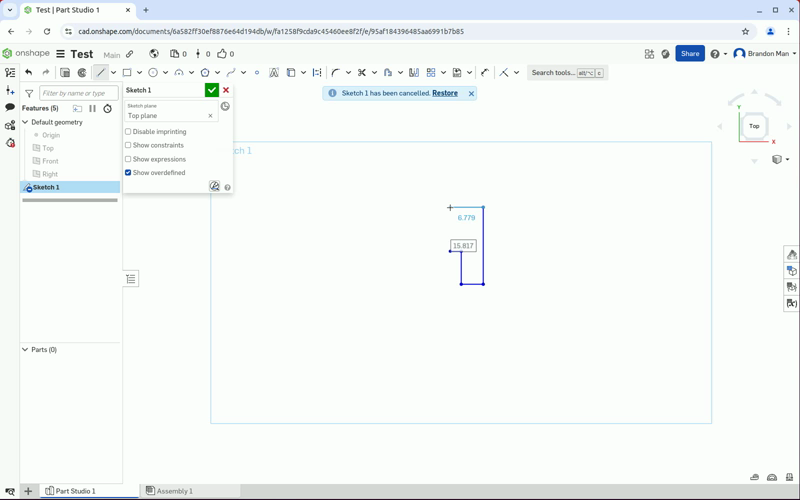
key_up(shift)
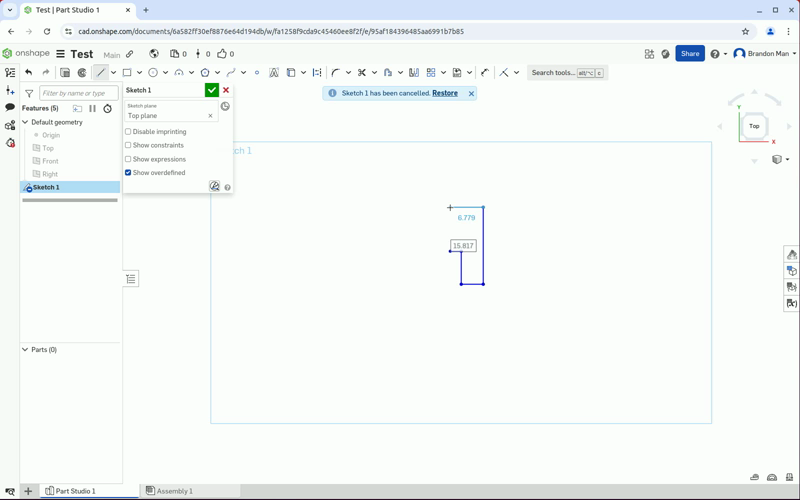
mouse_move(480, 207)
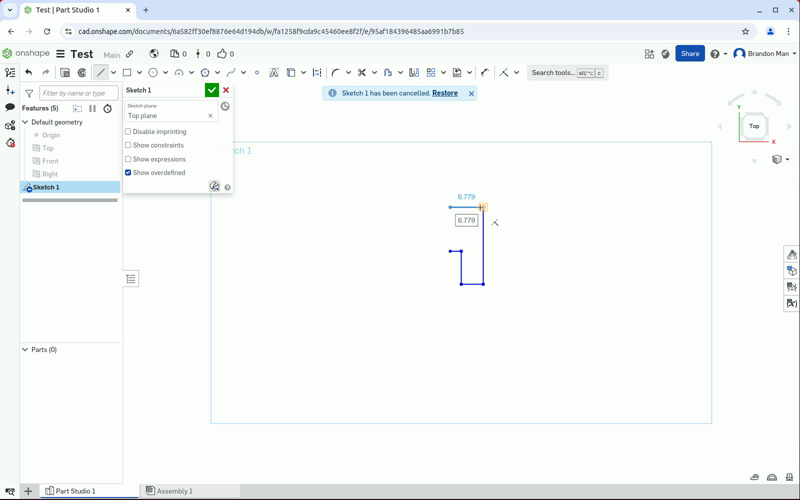
key_down(shift)
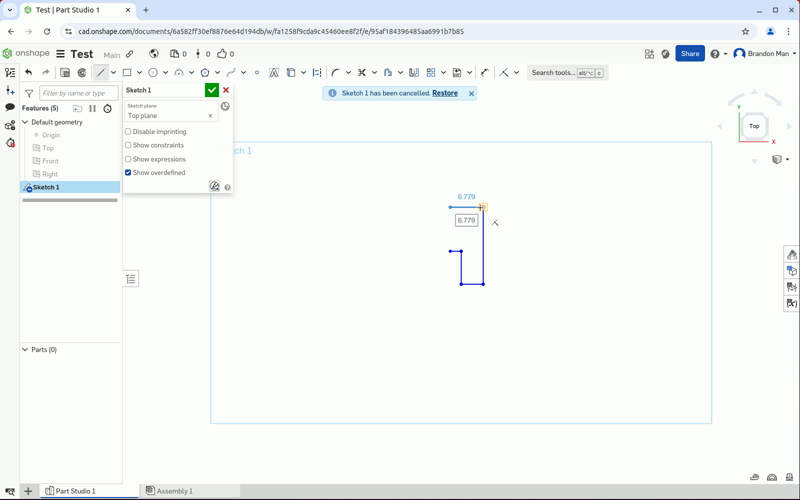
mouse_move(450, 251)
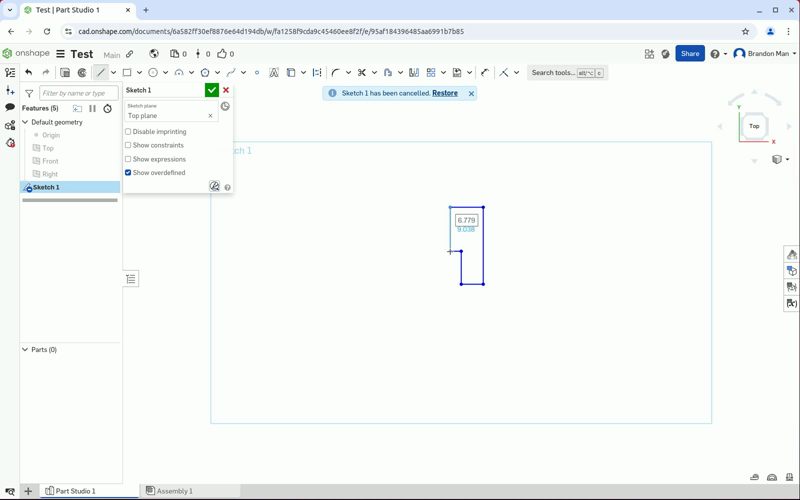
key_up(shift)
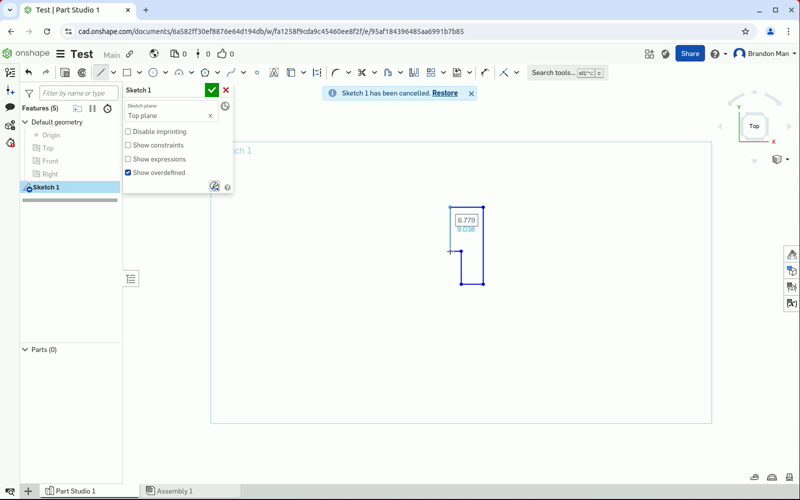
click(450, 251)
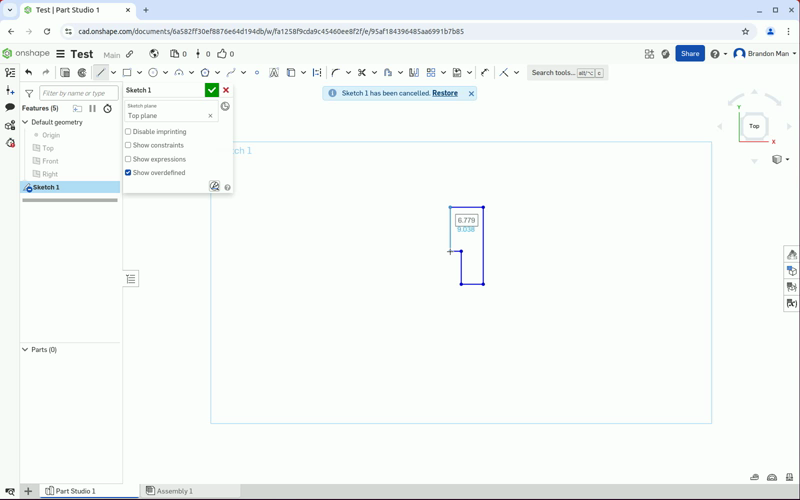
key(esc)
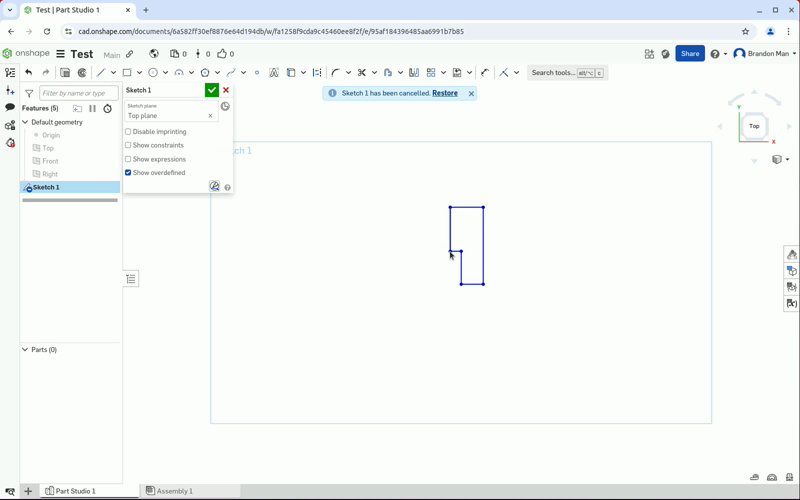
mouse_move(457, 209)
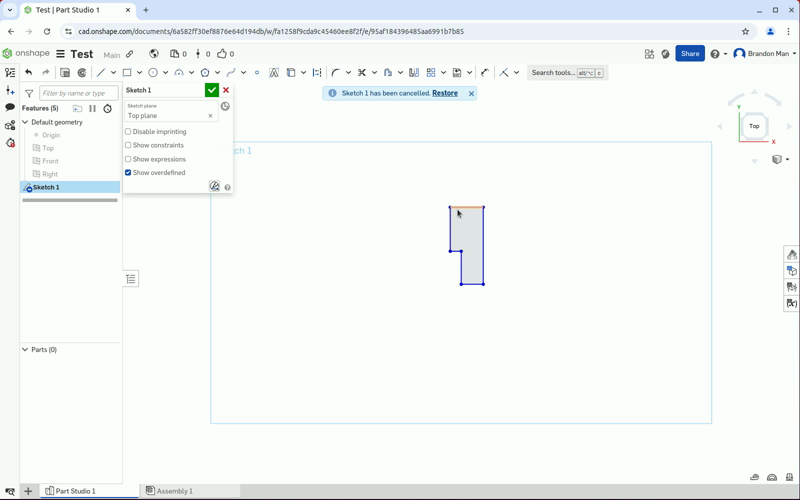
click(457, 209)
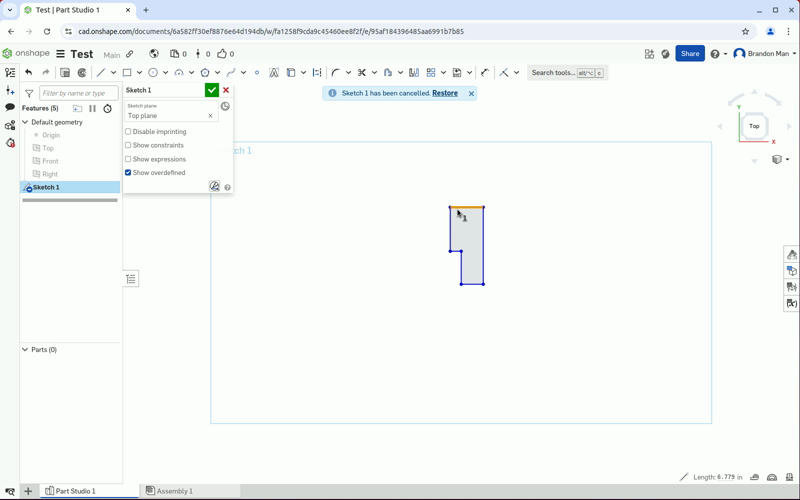
mouse_move(73, 352)
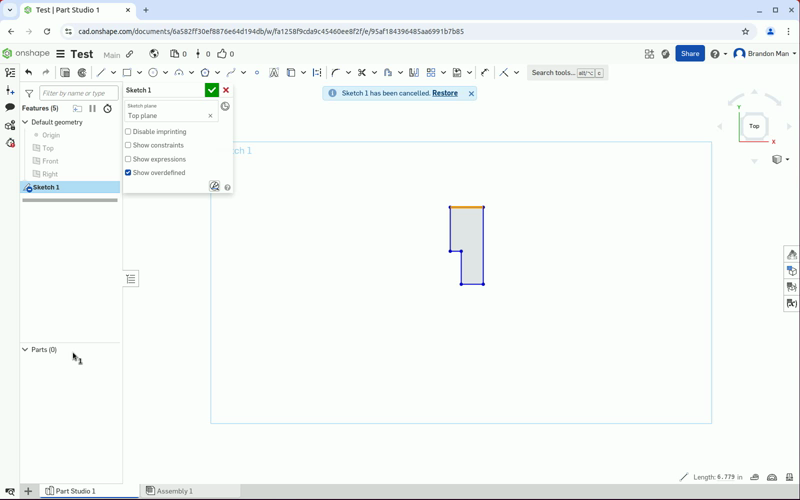
key(shift+y)
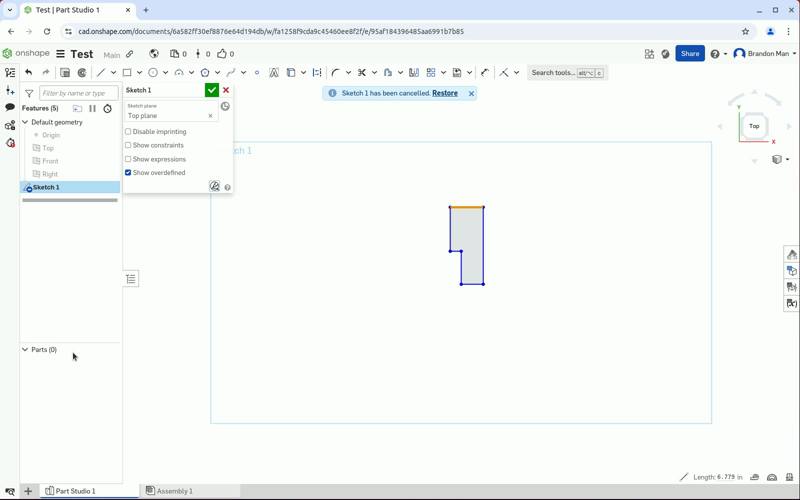
key(shift+e)
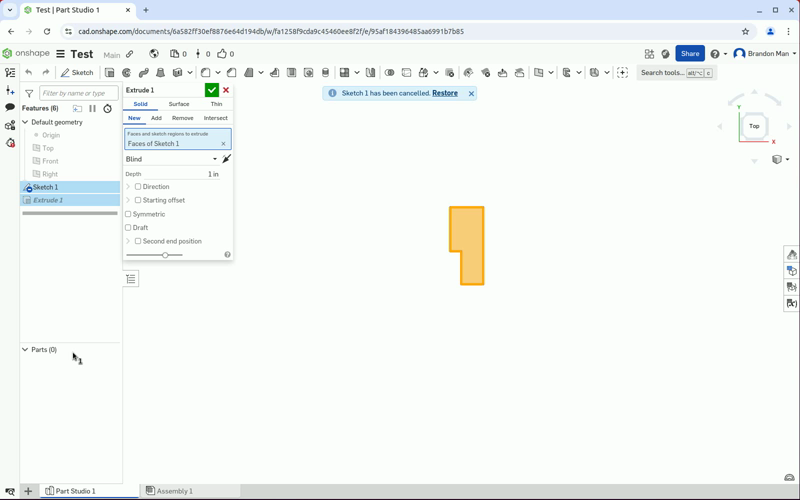
mouse_move(143, 106)
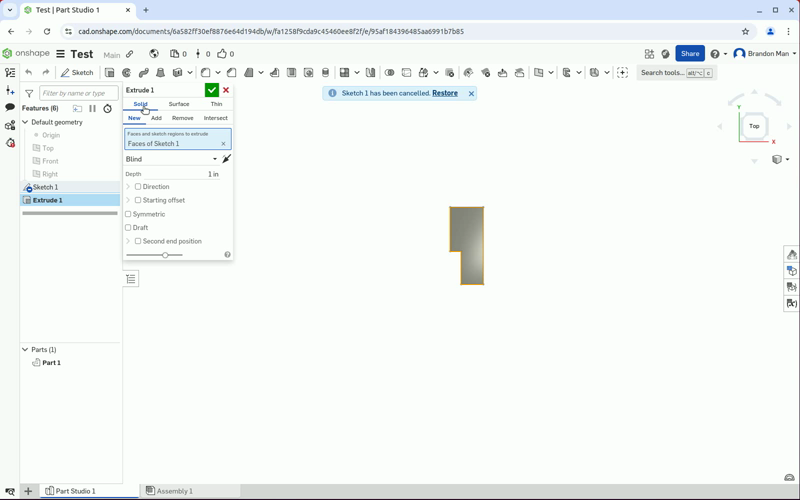
click(143, 106)
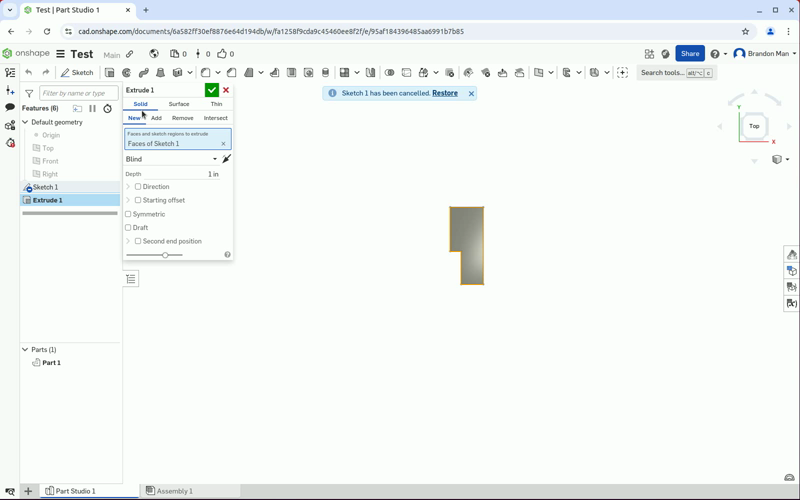
mouse_move(137, 120)
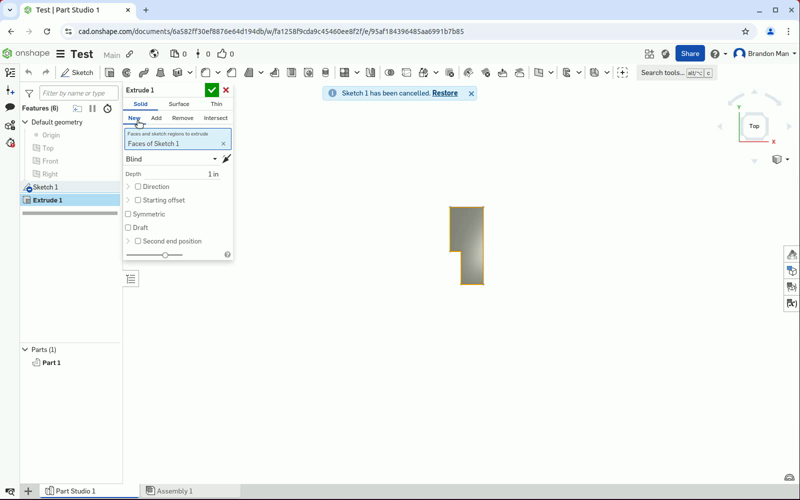
click(137, 120)
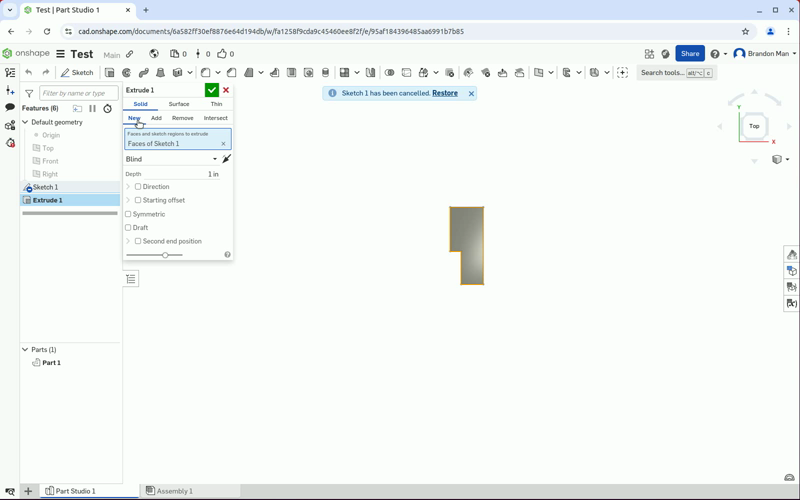
key(tab, 4)
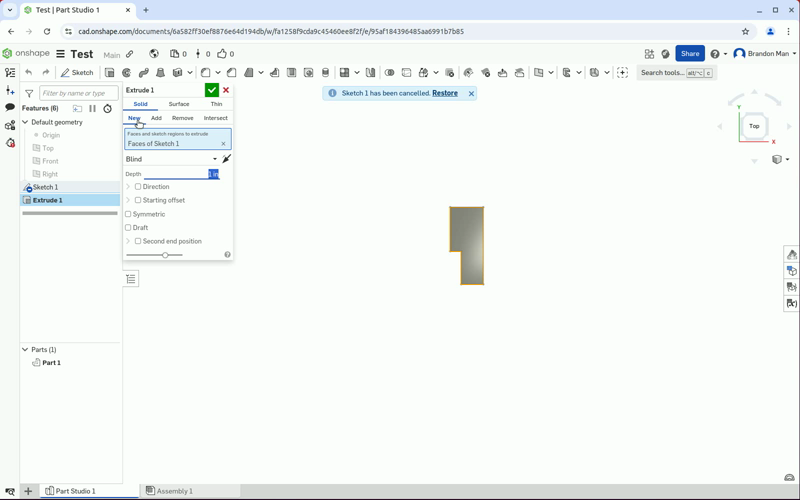
text(16.609)
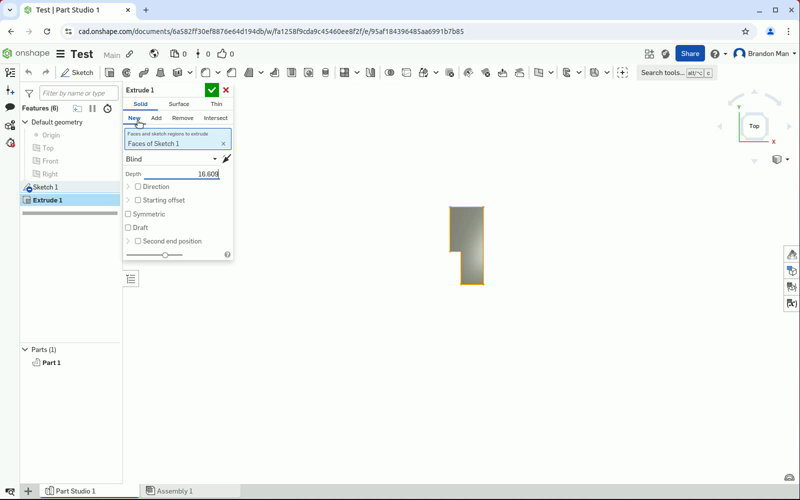
key(enter)
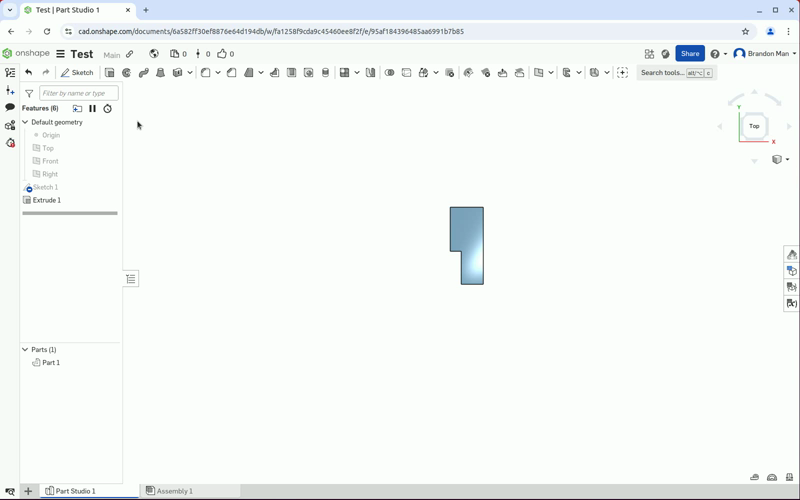
key(shift+h)
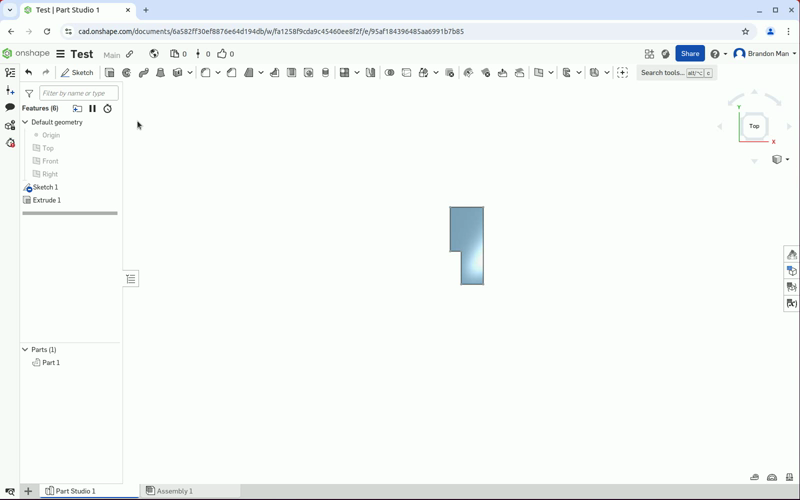
key(shift+h)
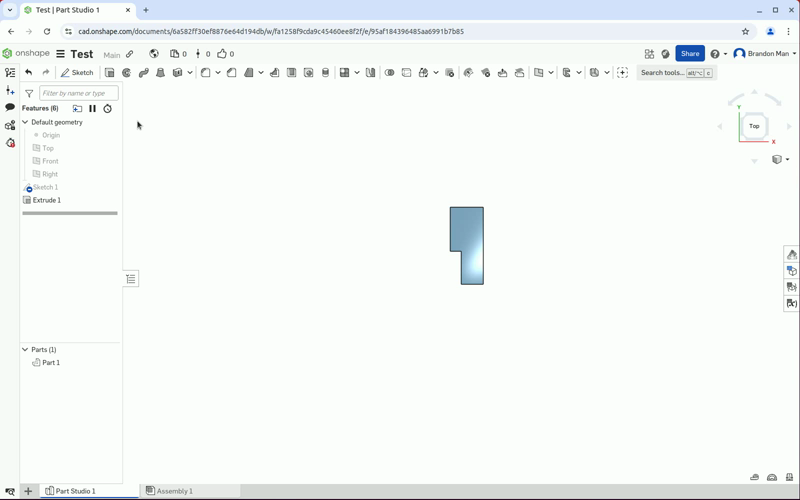
mouse_move(73, 189)
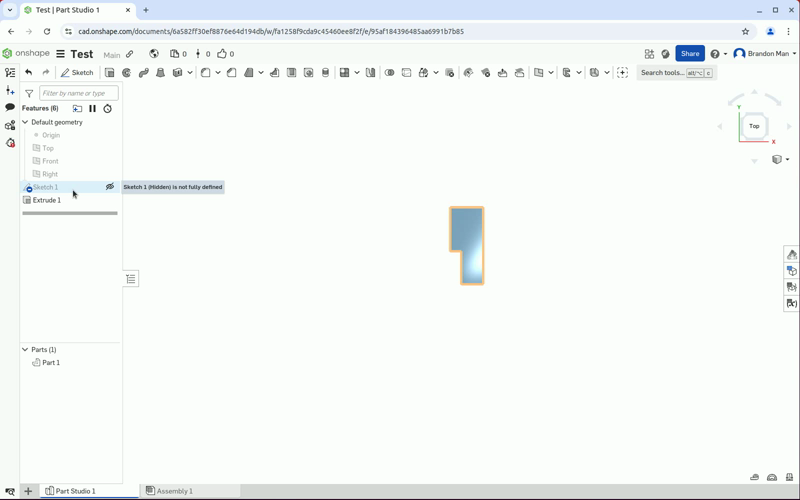
click(73, 189)
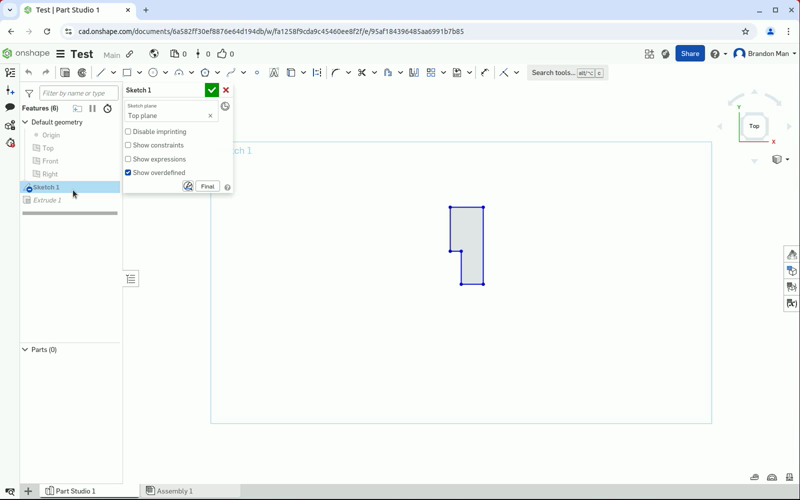
mouse_move(229, 92)
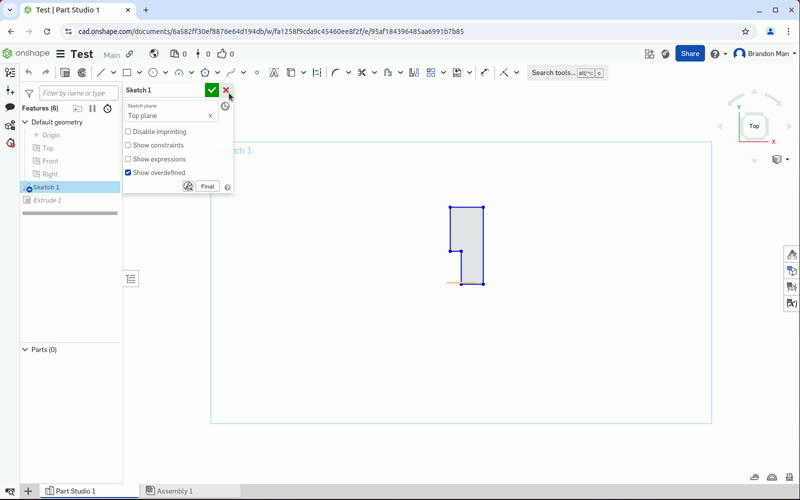
click(229, 92)
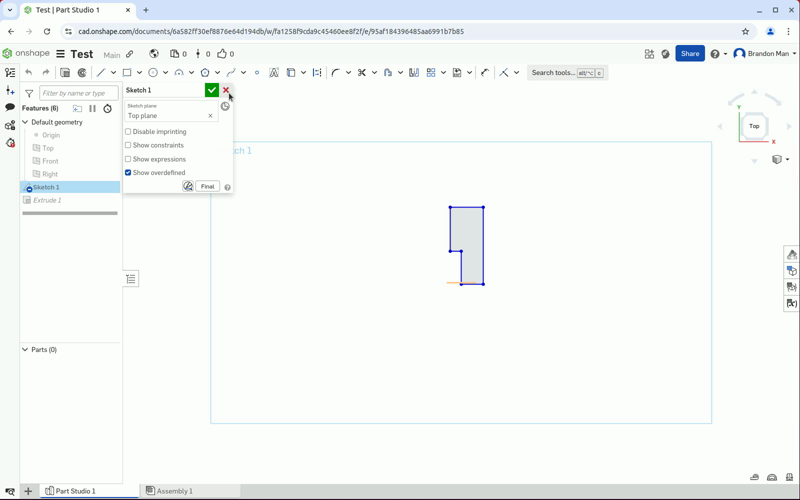
key(shift+s)
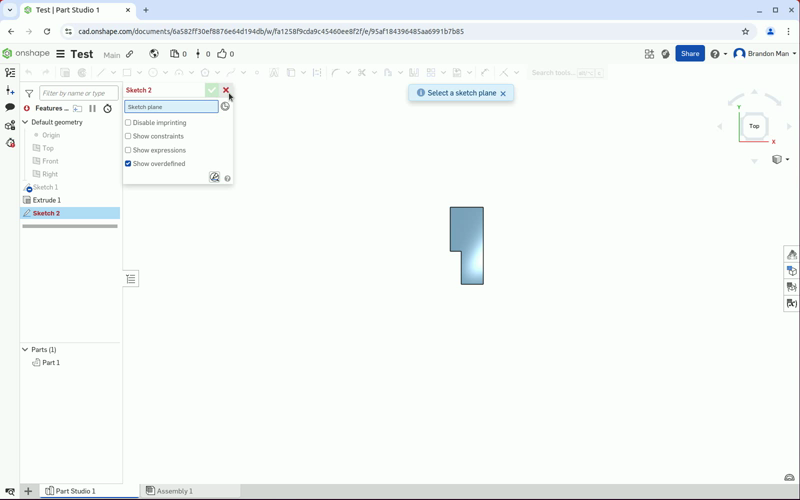
mouse_move(73, 150)
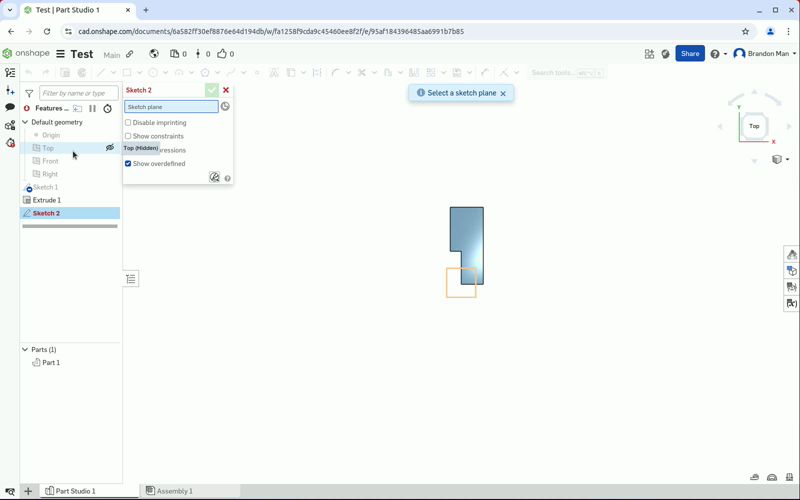
click(73, 150)
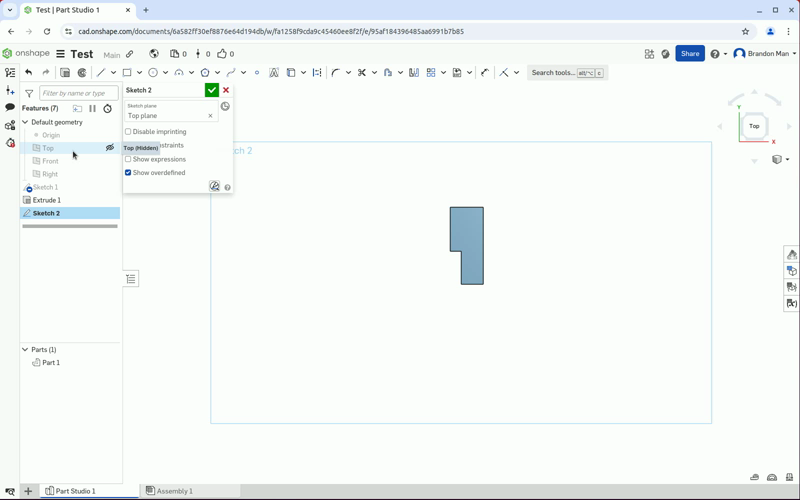
mouse_move(73, 352)
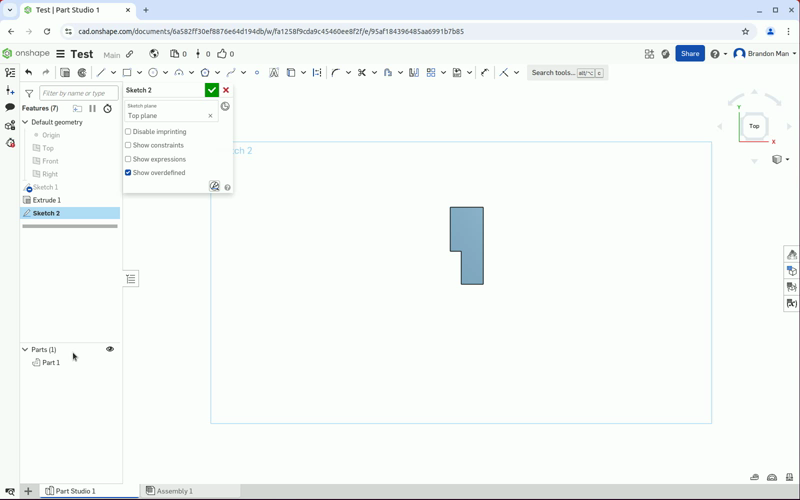
key(y)
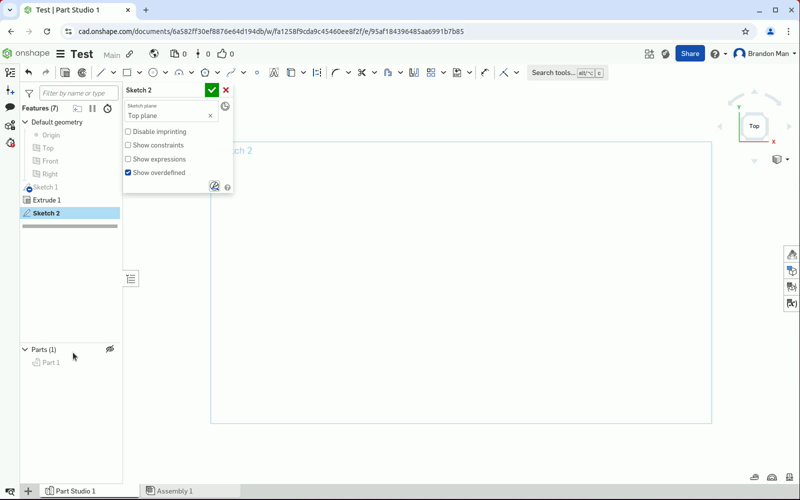
key(l)
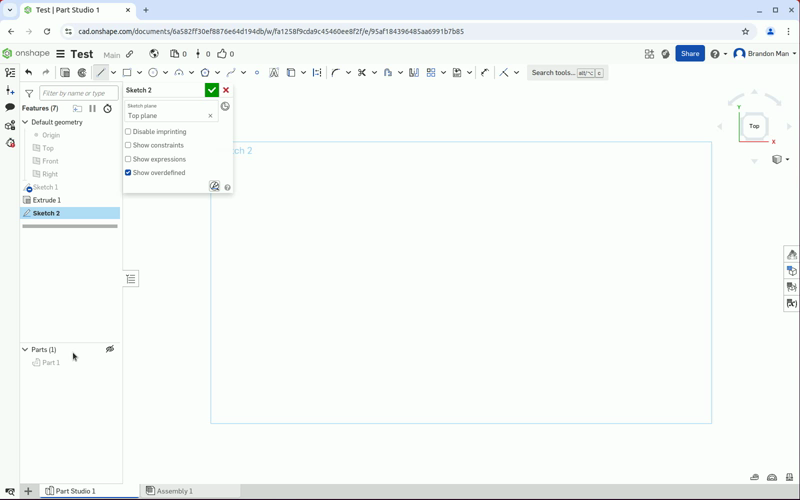
key_down(shift)
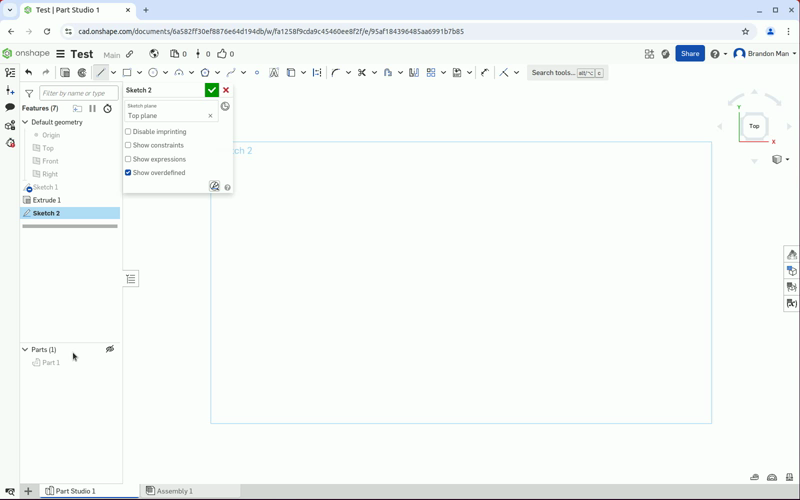
mouse_move(375, 261)
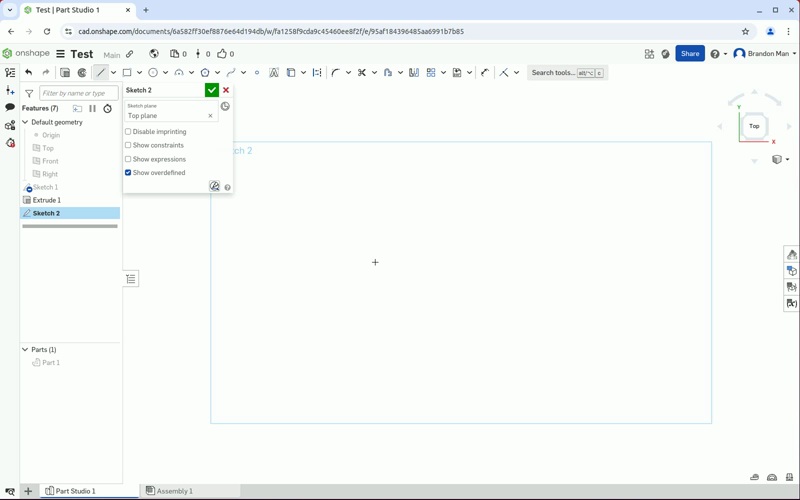
click(375, 261)
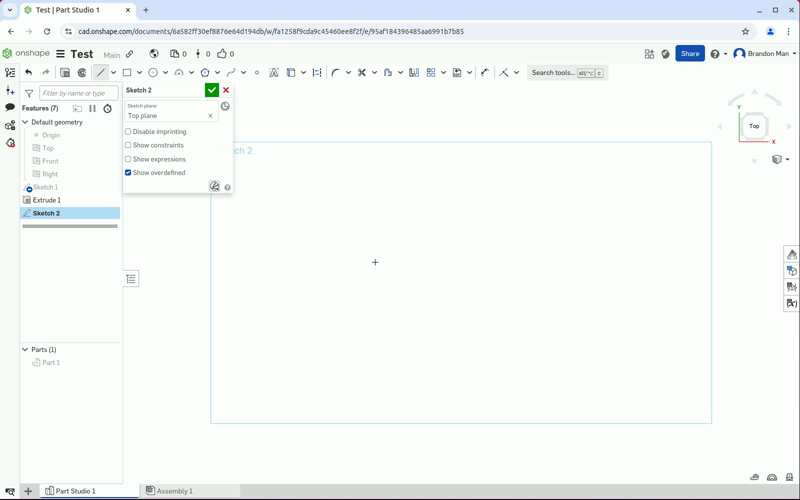
key_up(shift)
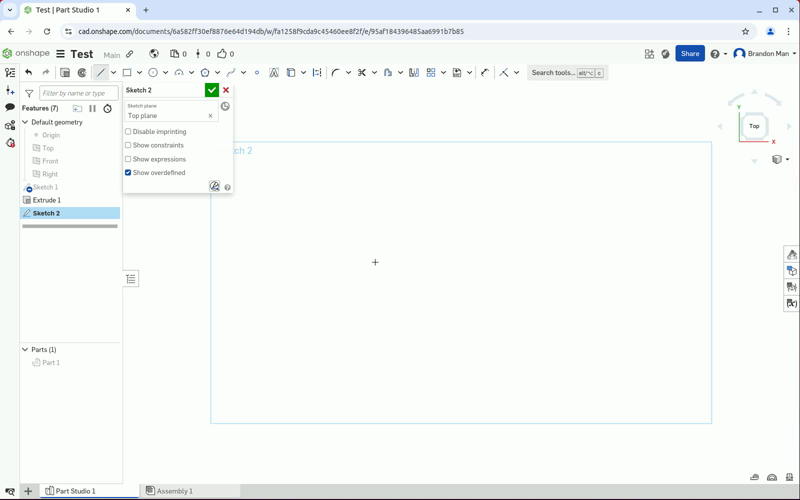
key_down(shift)
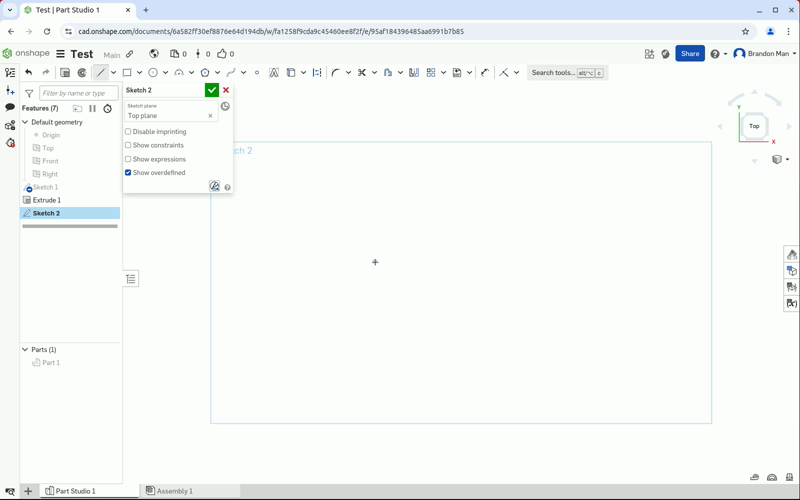
mouse_move(405, 261)
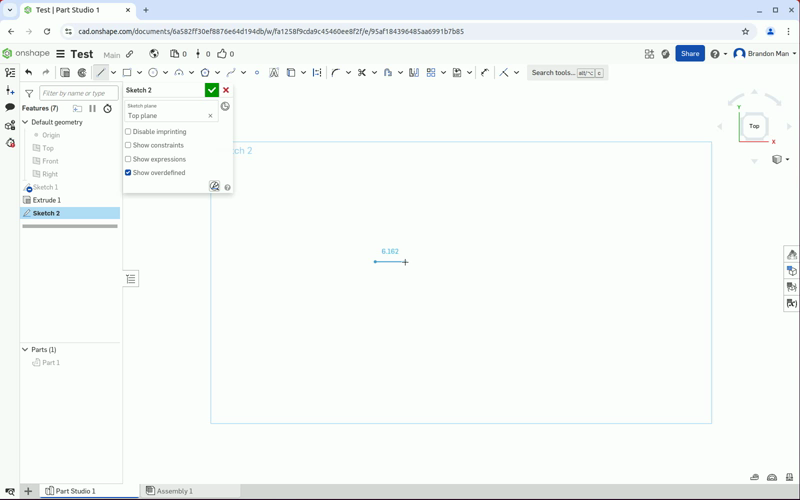
mouse_move(394, 261)
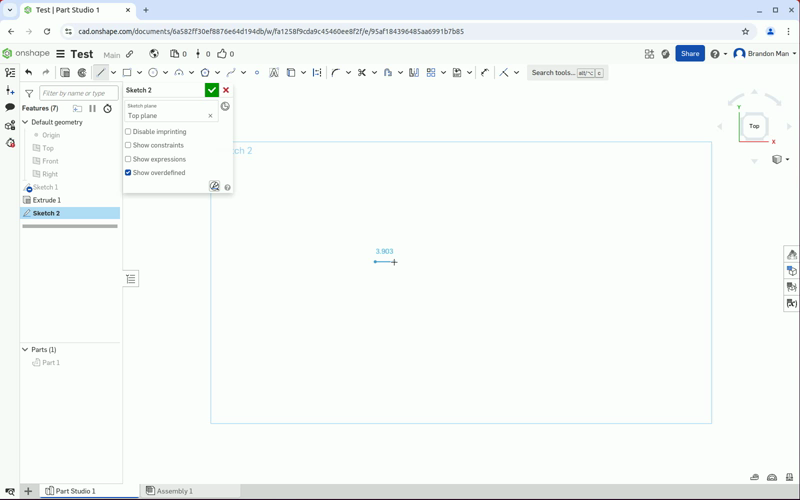
click(394, 261)
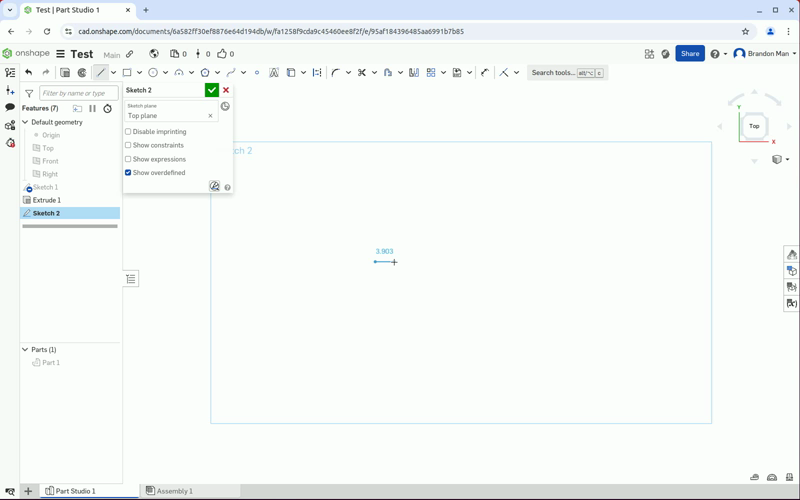
key_up(shift)
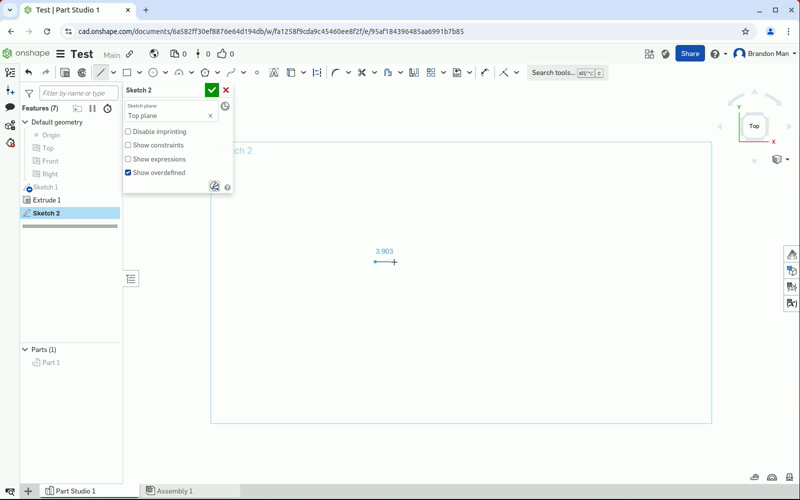
key_down(shift)
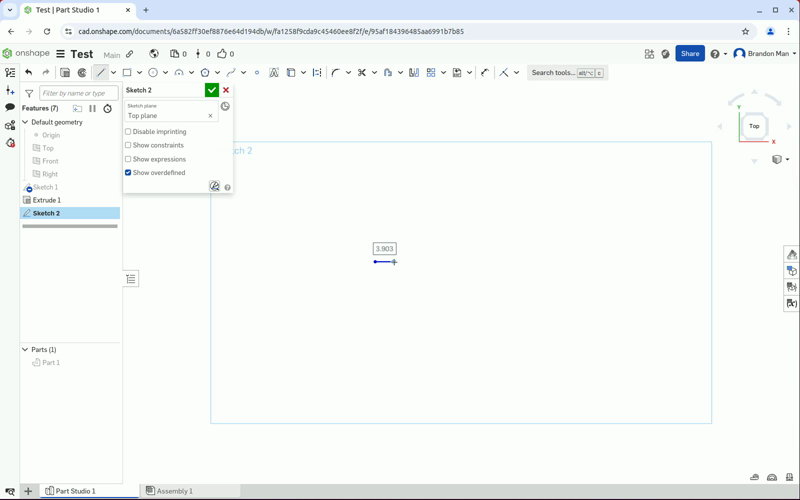
mouse_move(424, 261)
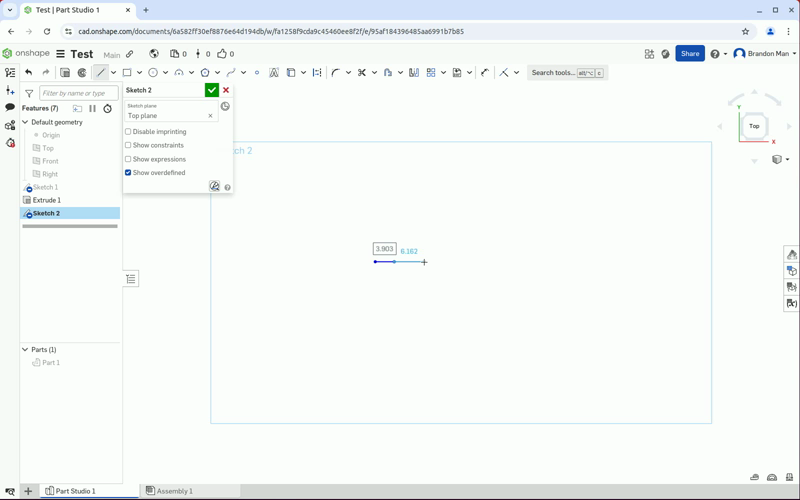
mouse_move(394, 246)
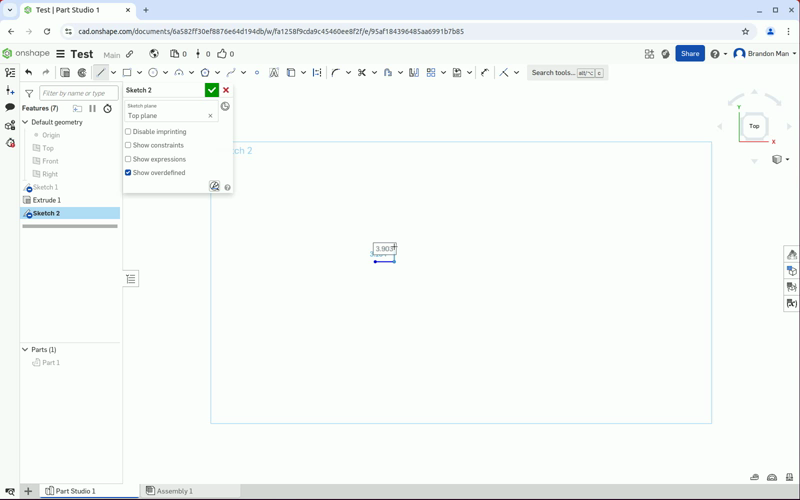
click(394, 246)
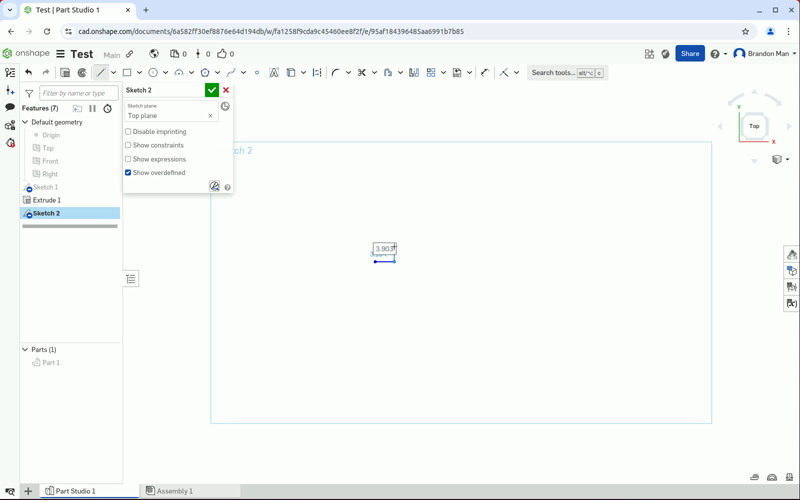
key_up(shift)
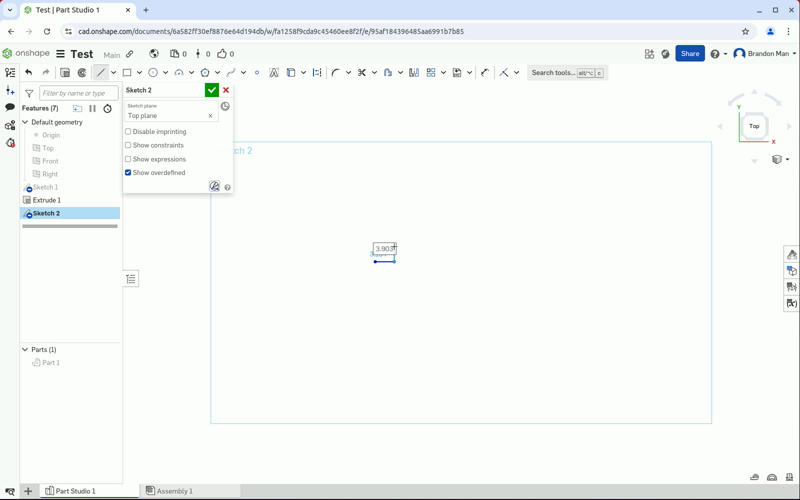
key_down(shift)
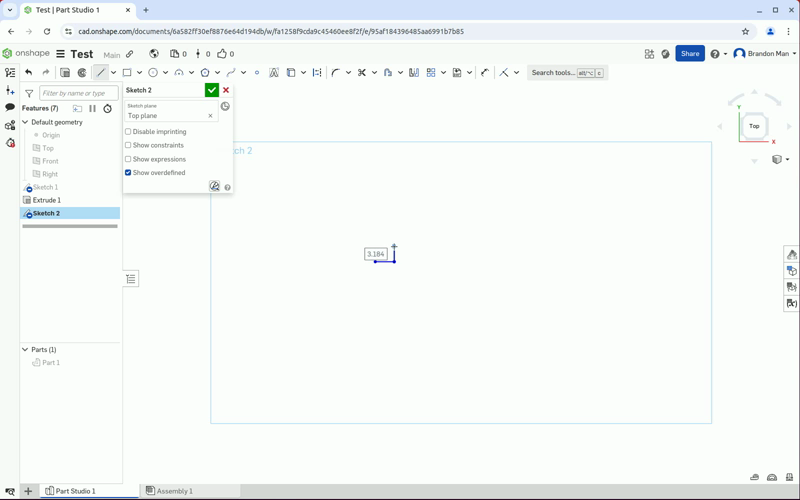
mouse_move(424, 246)
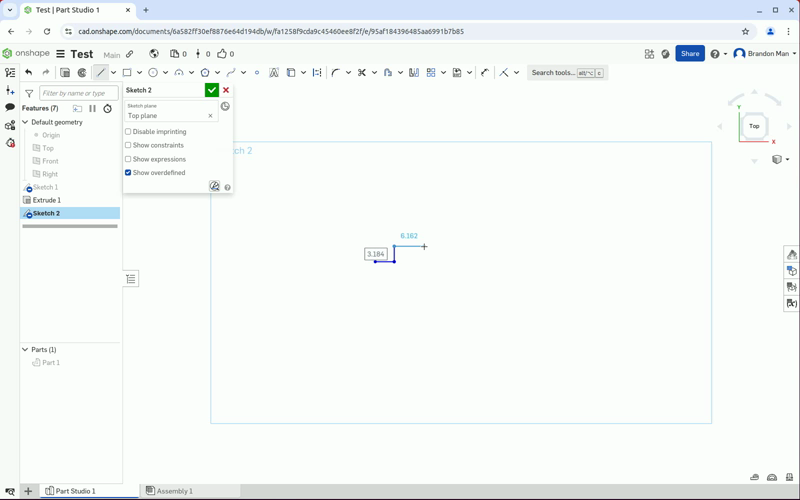
mouse_move(423, 246)
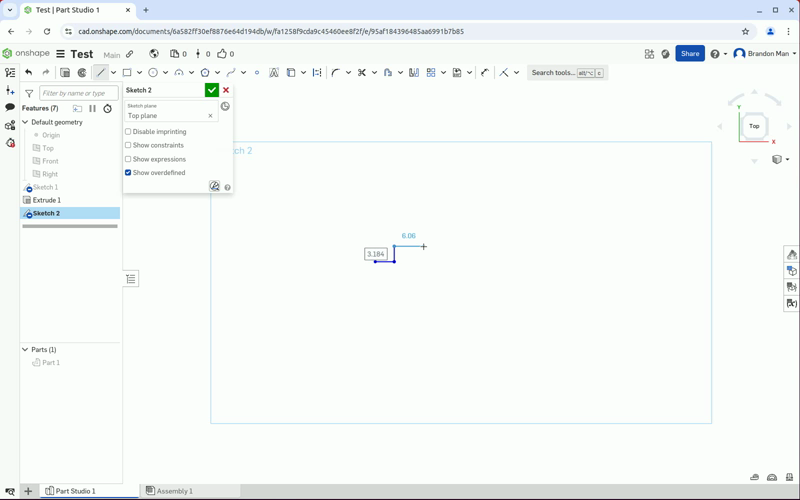
click(423, 246)
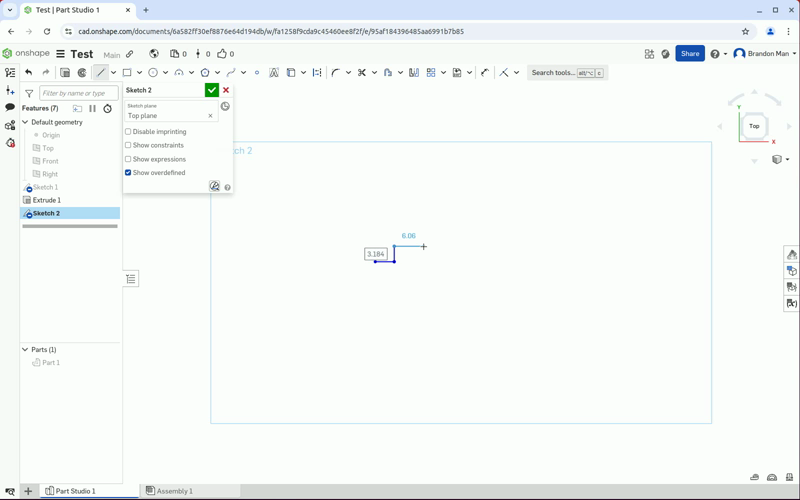
key_up(shift)
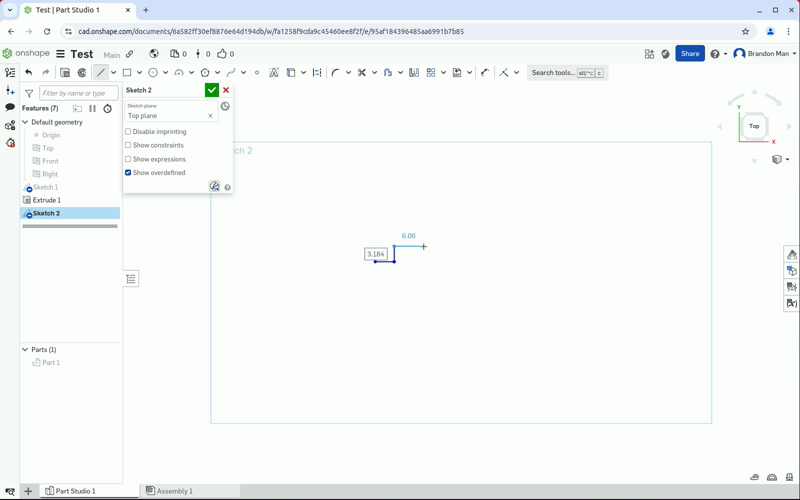
key_down(shift)
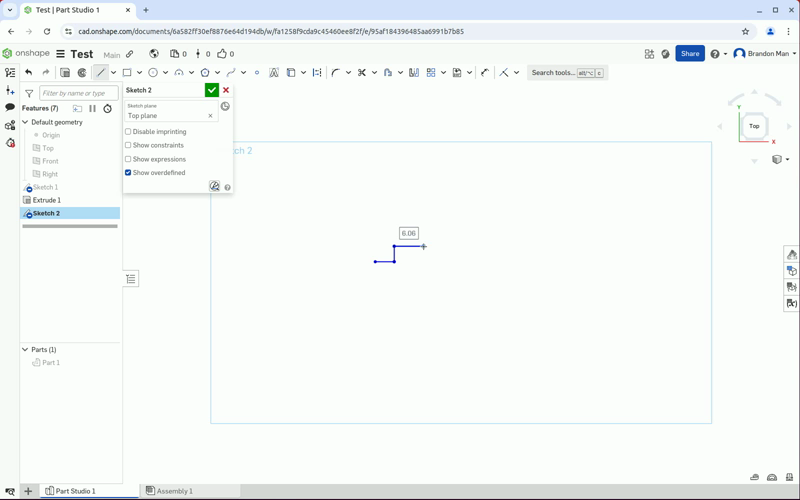
mouse_move(453, 246)
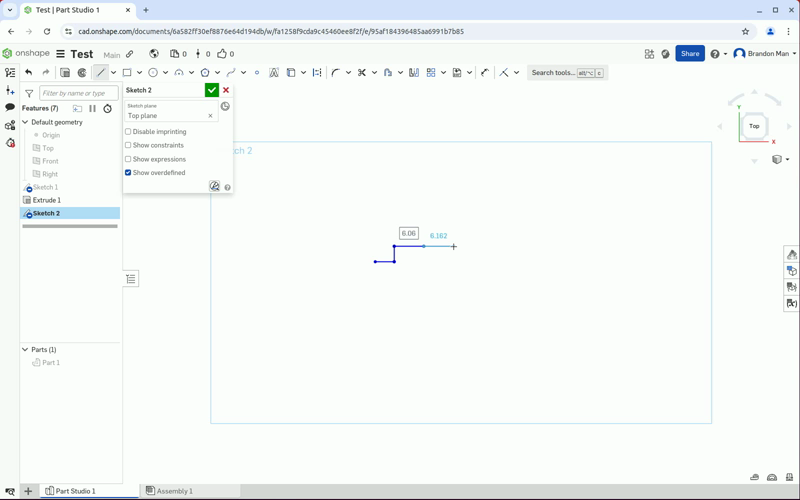
mouse_move(423, 250)
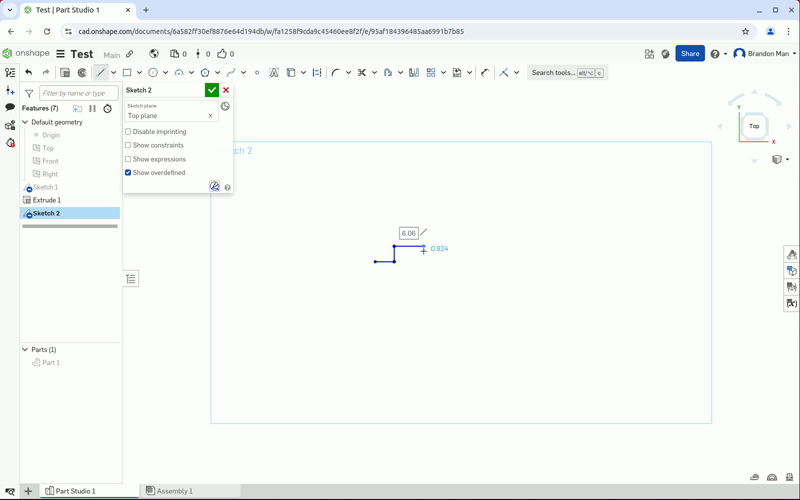
scroll(6)
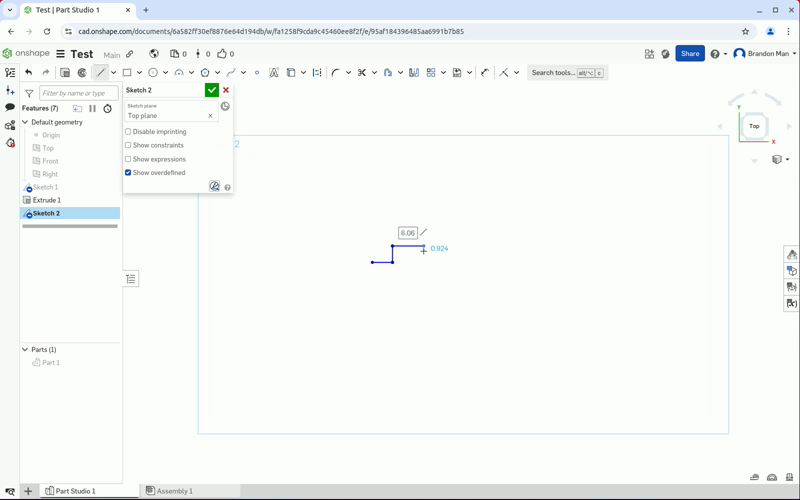
scroll(6)
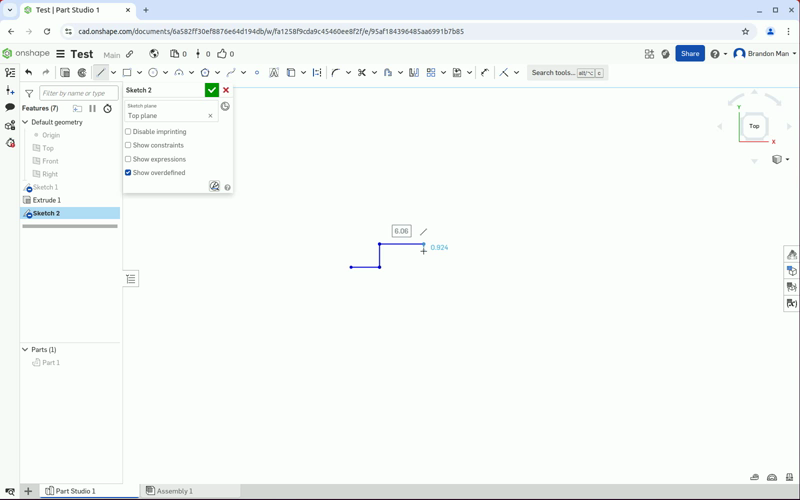
scroll(6)
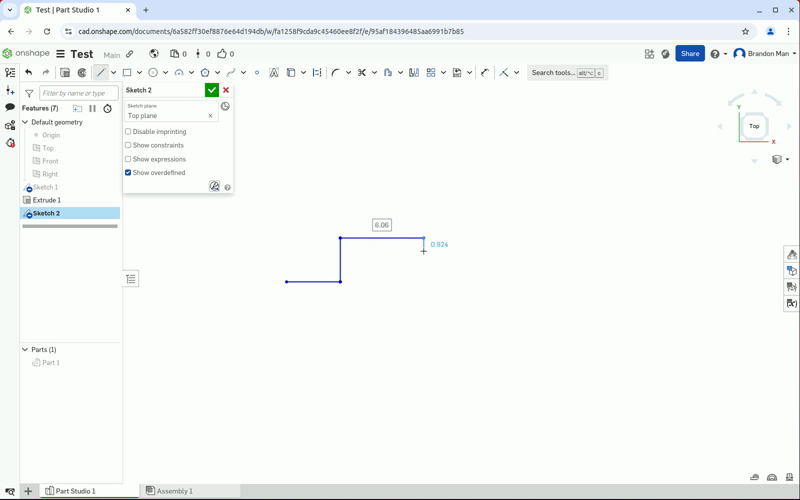
scroll(6)
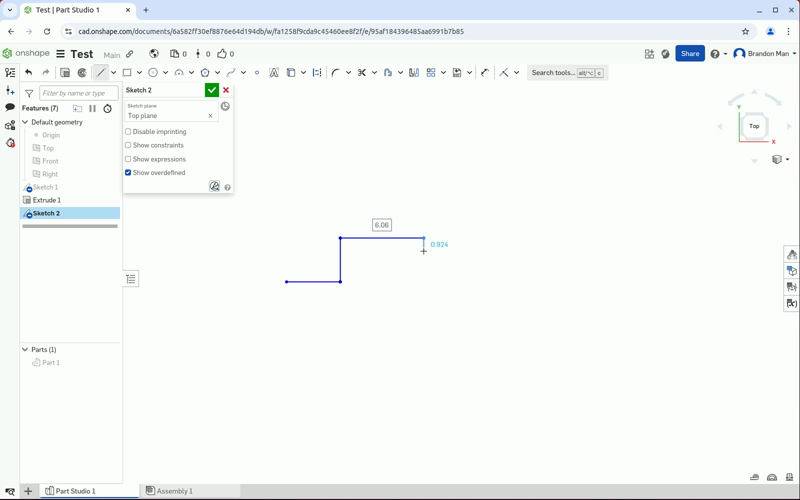
scroll(6)
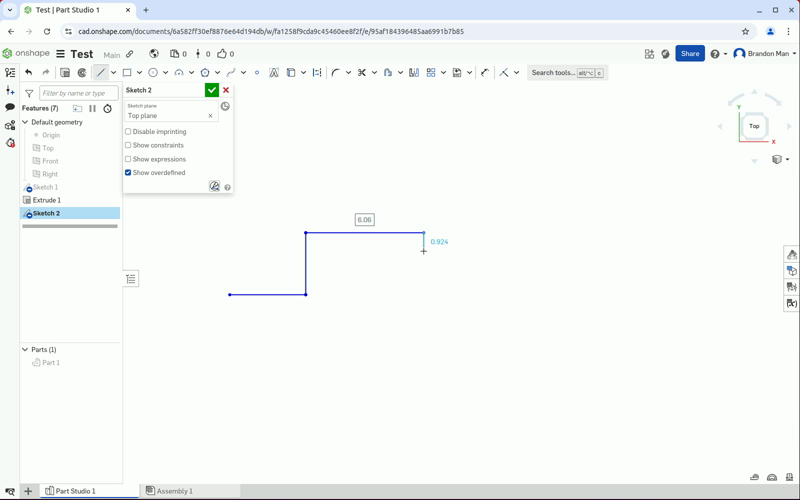
scroll(6)
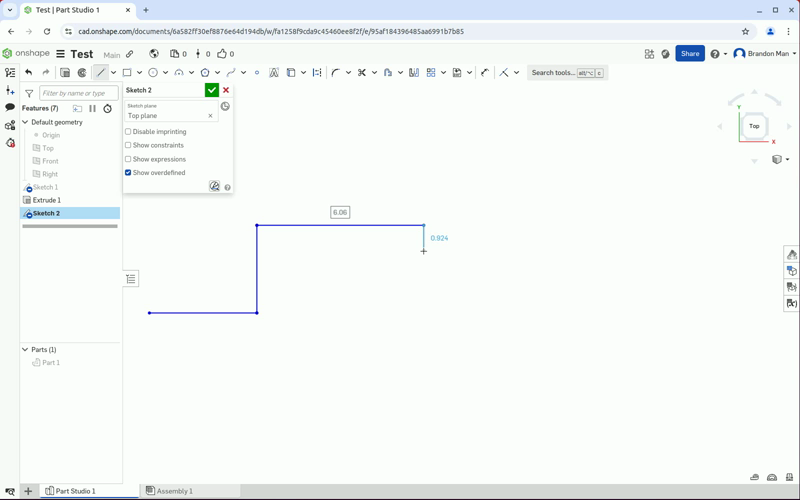
scroll(6)
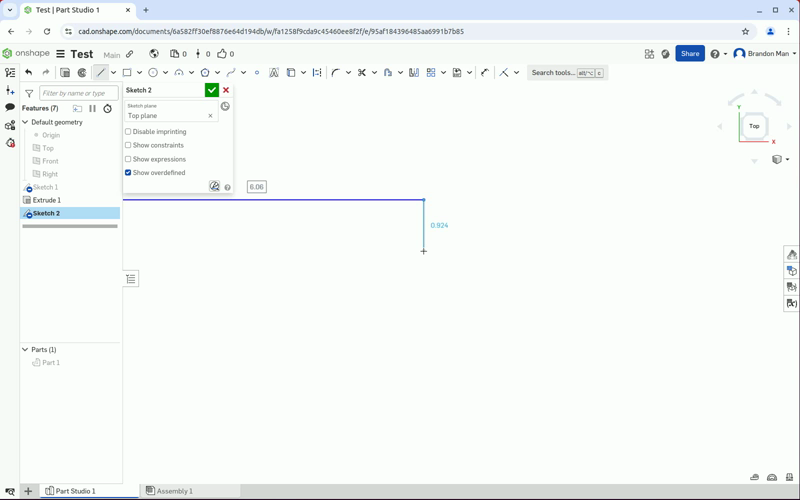
click(423, 250)
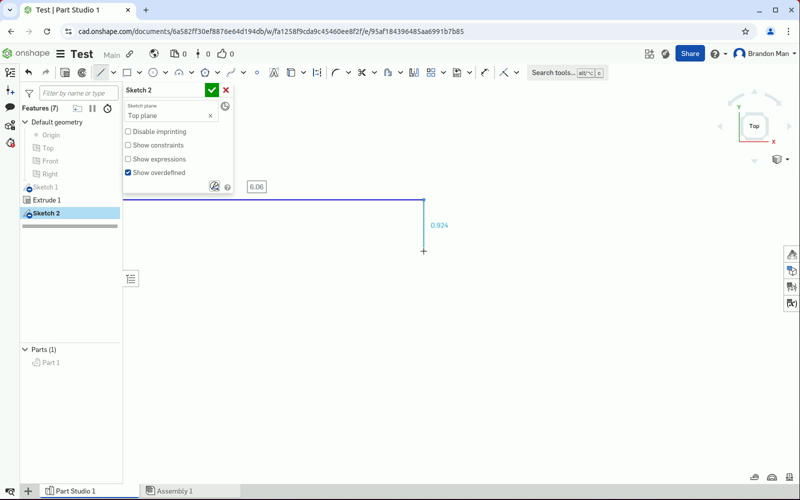
scroll(-6)
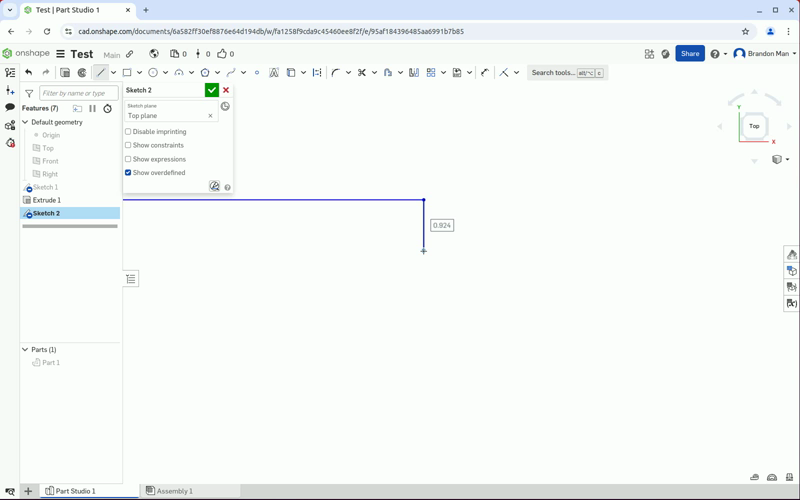
scroll(-6)
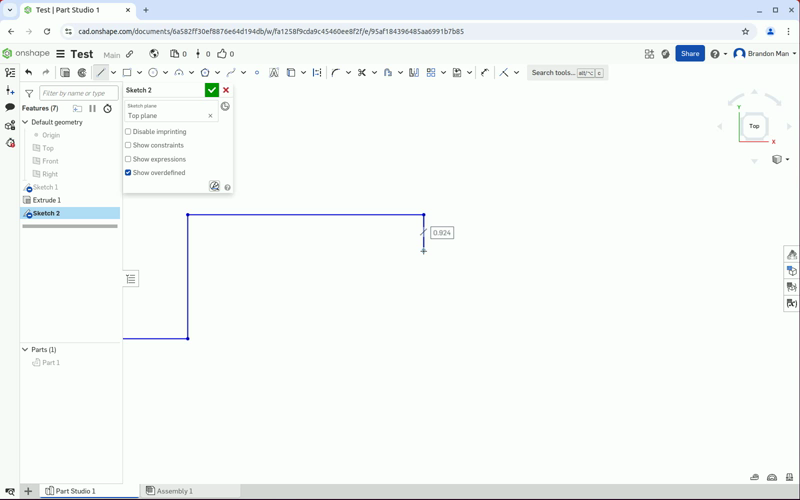
scroll(-6)
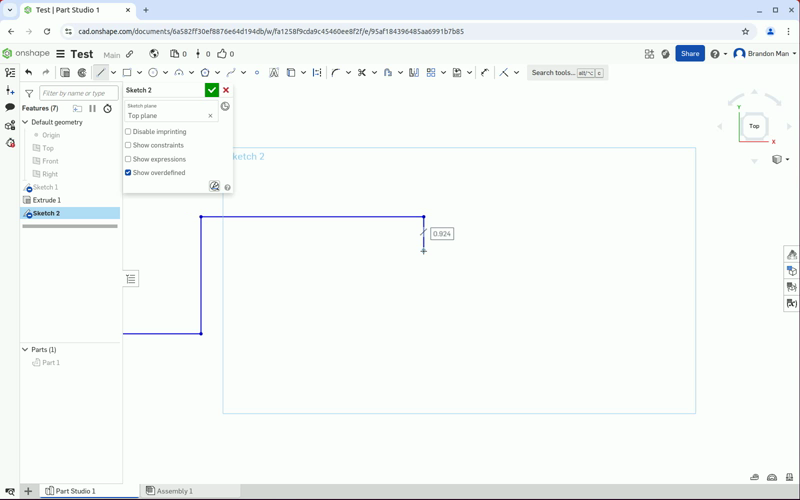
scroll(-6)
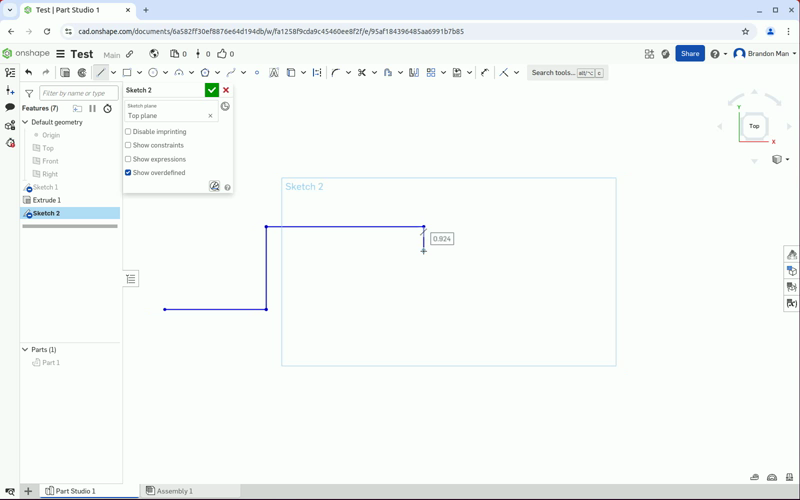
scroll(-6)
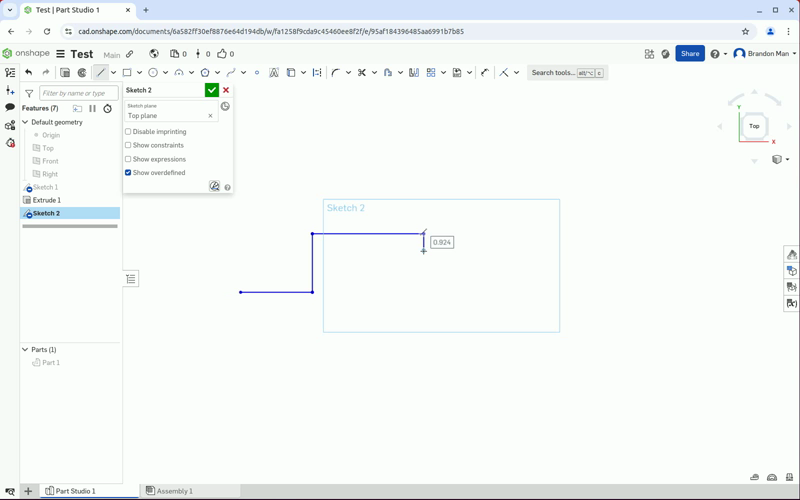
scroll(-6)
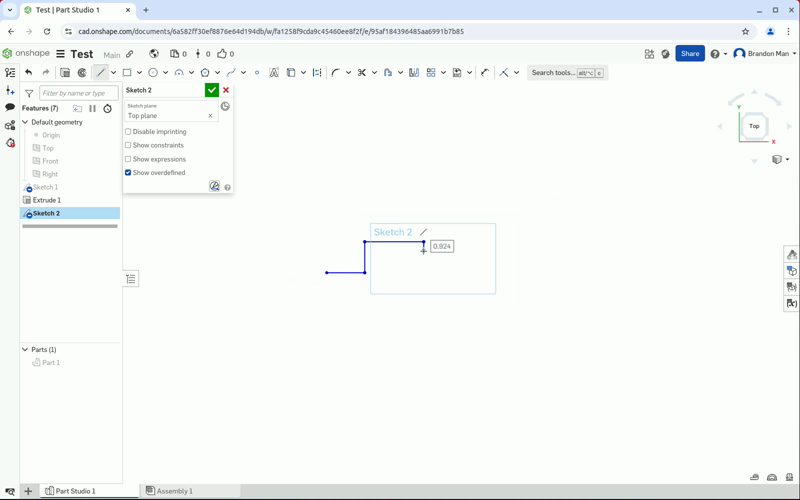
scroll(-6)
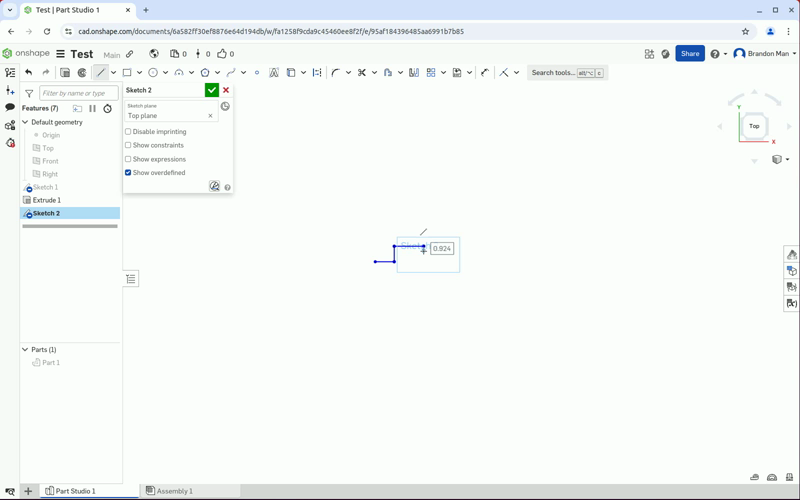
key_up(shift)
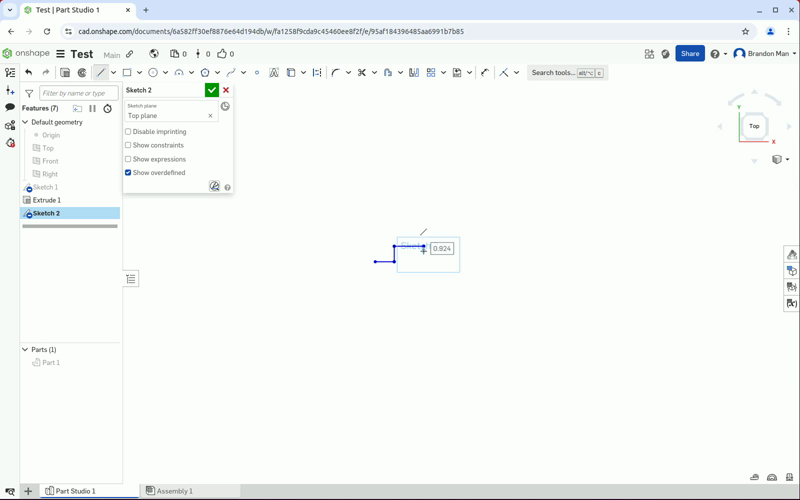
key_down(shift)
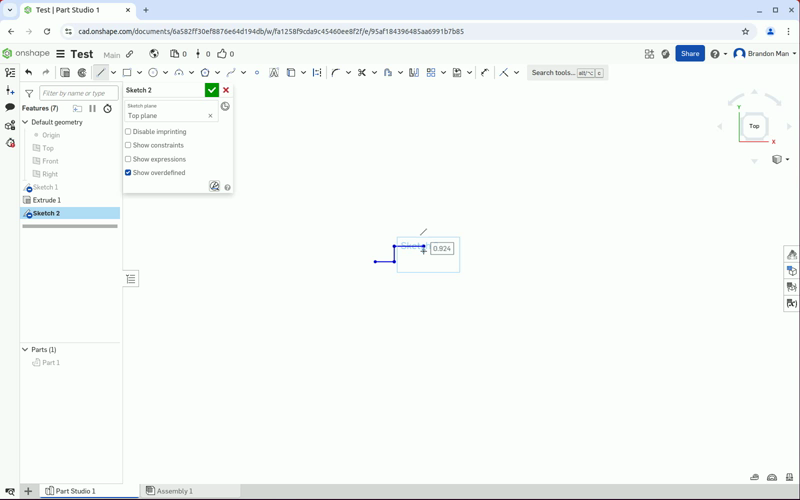
mouse_move(453, 250)
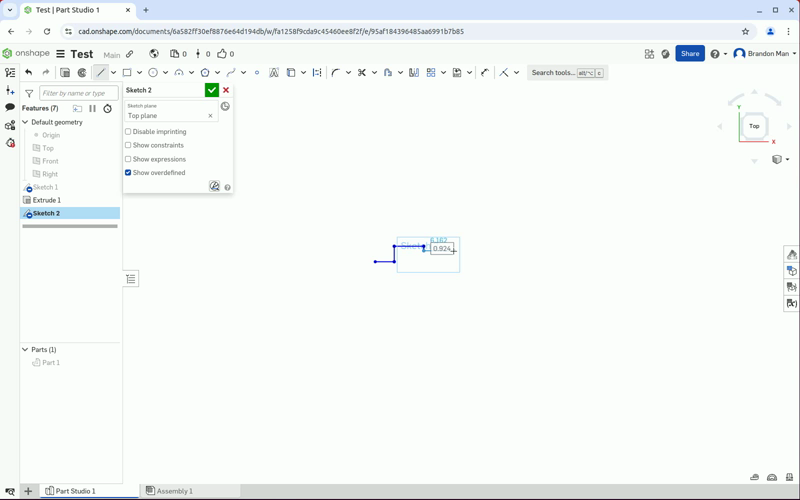
mouse_move(450, 250)
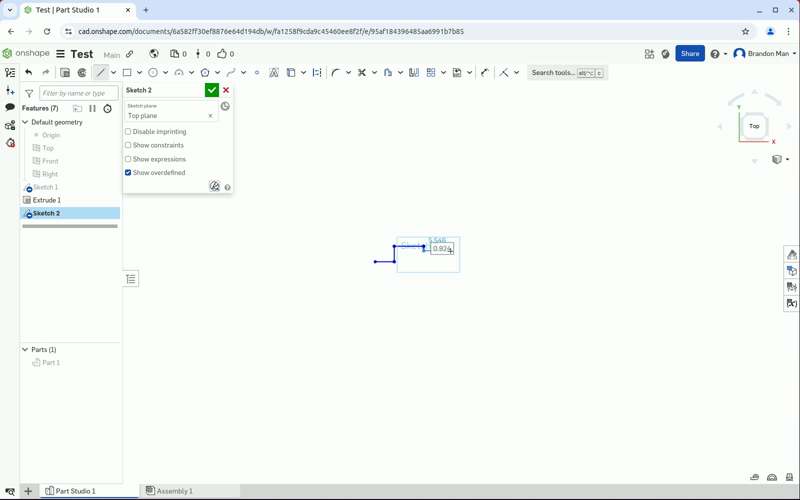
click(450, 250)
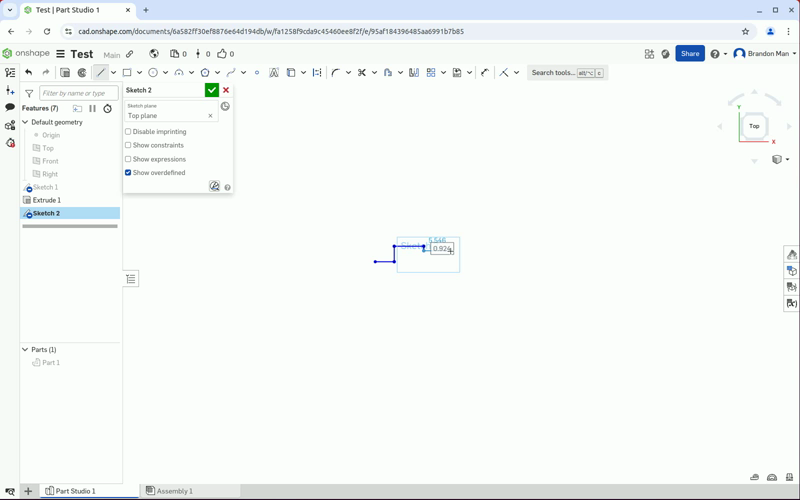
key_up(shift)
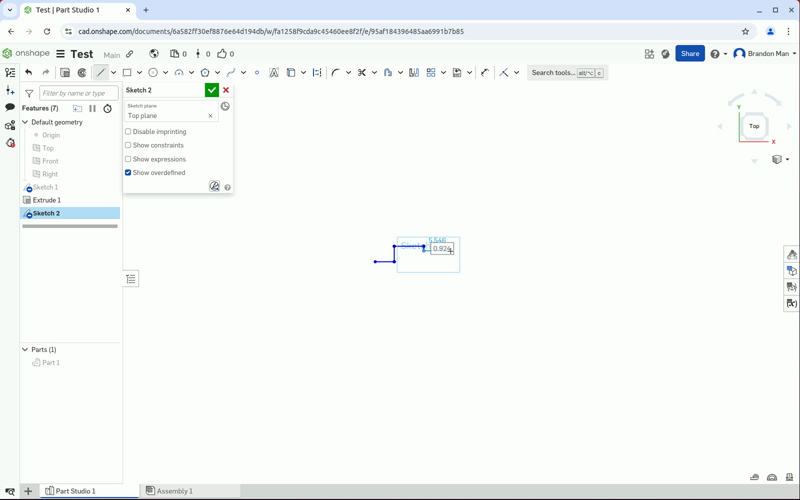
key_down(shift)
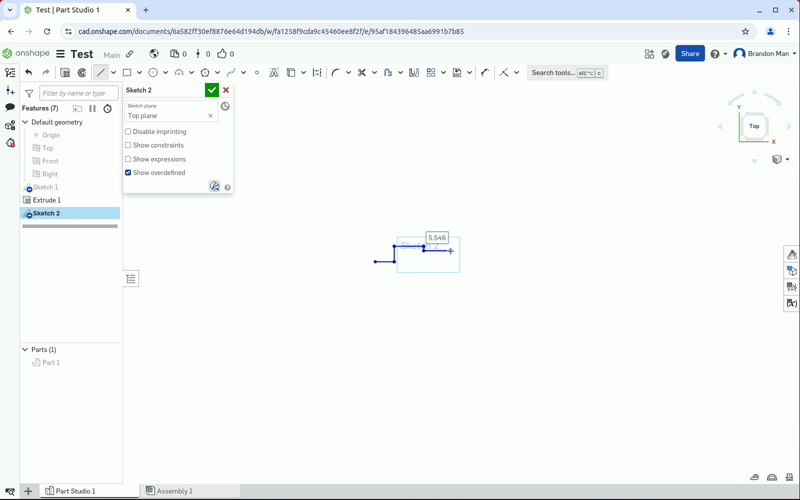
mouse_move(480, 250)
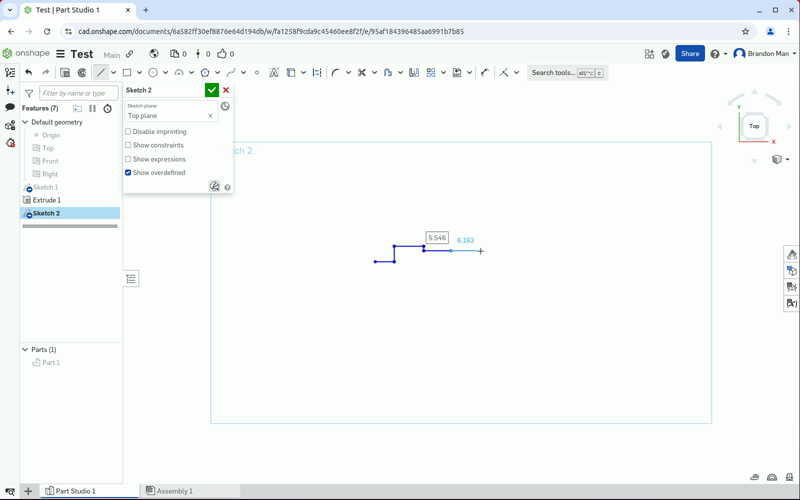
mouse_move(450, 207)
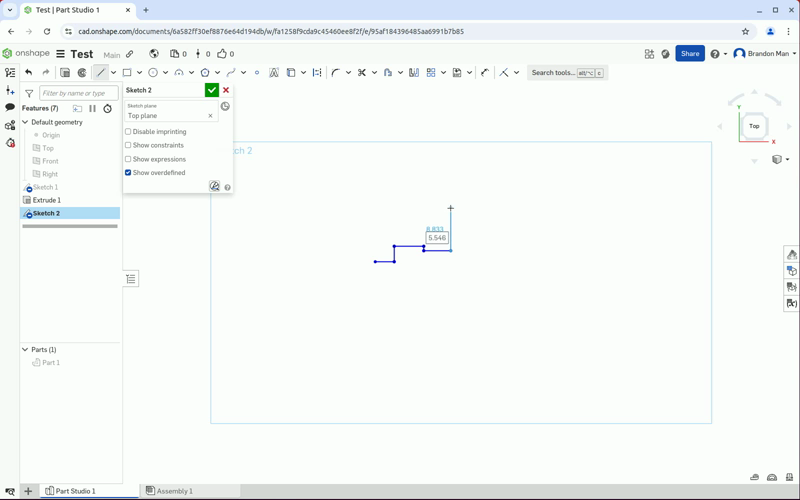
click(450, 207)
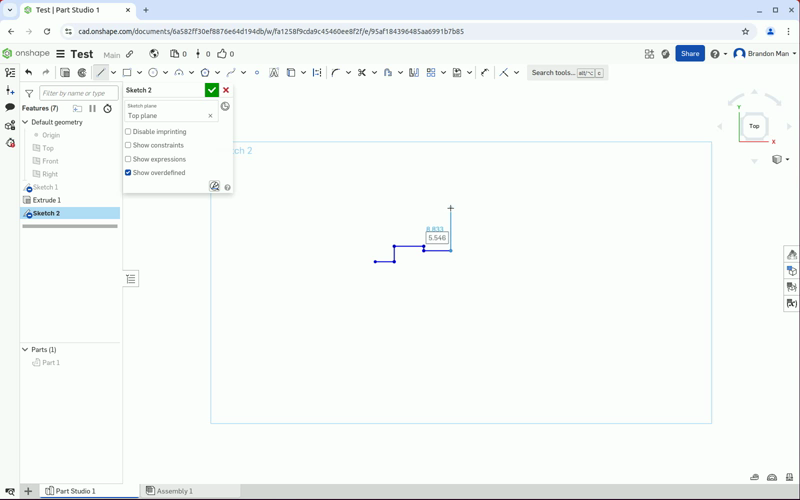
key_up(shift)
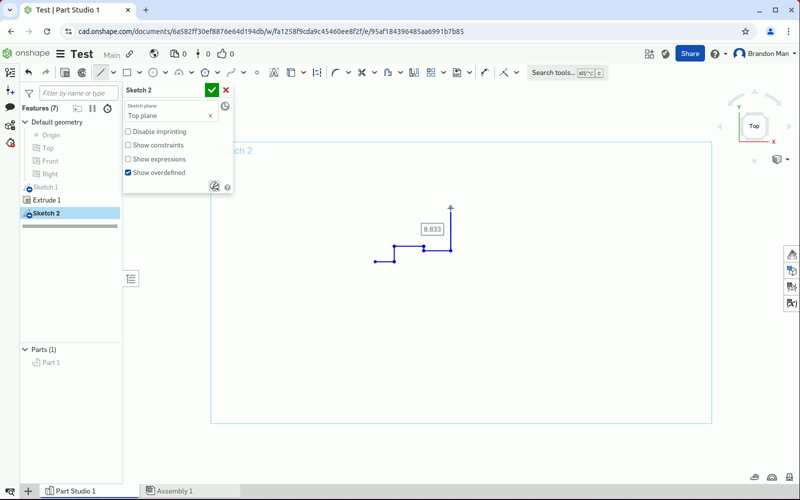
key_down(shift)
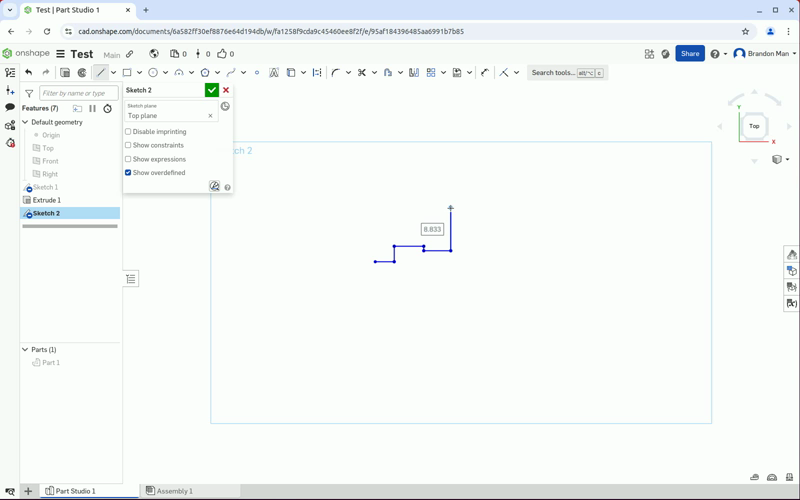
mouse_move(375, 207)
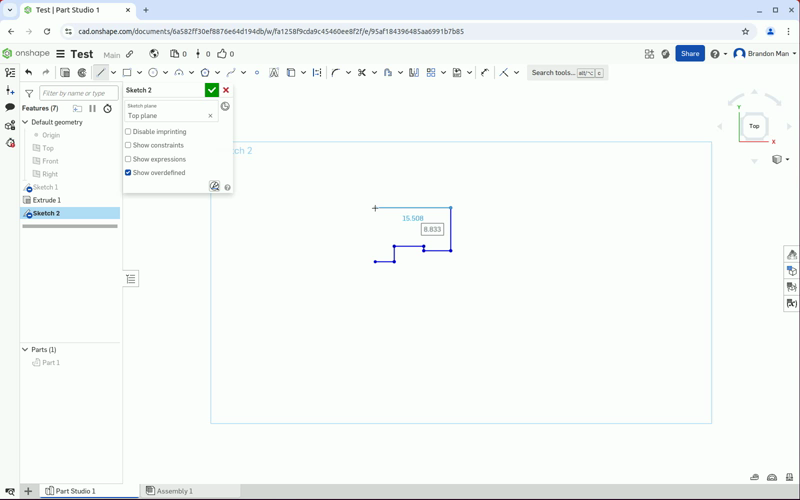
click(375, 207)
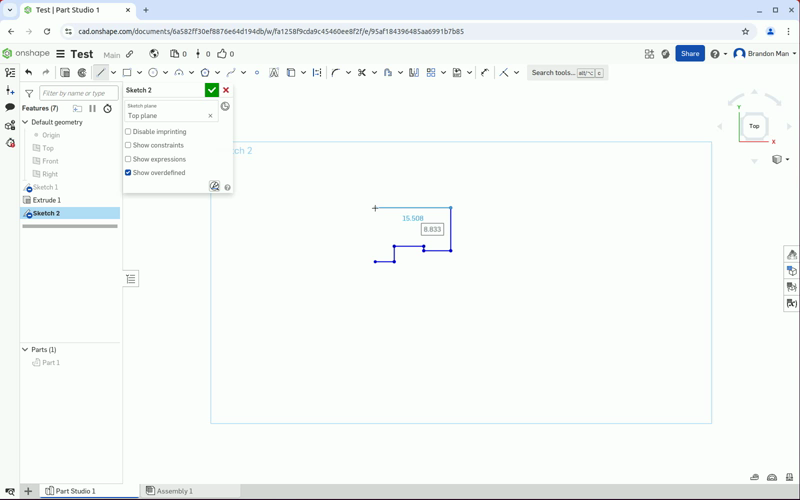
key_up(shift)
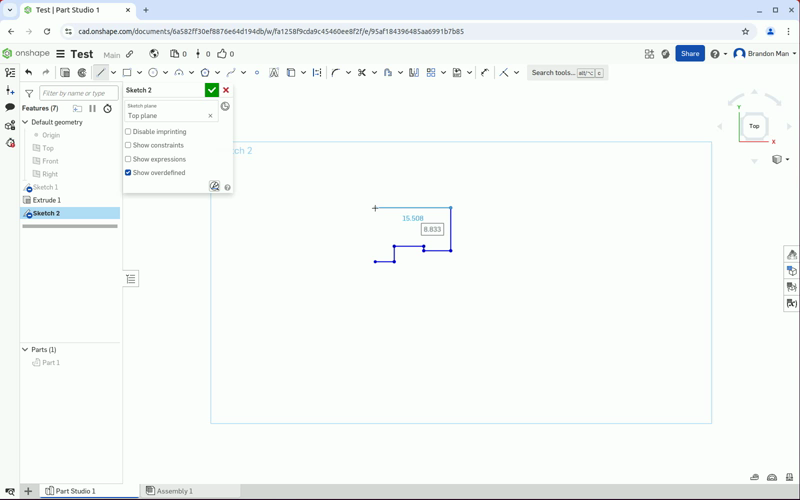
mouse_move(405, 207)
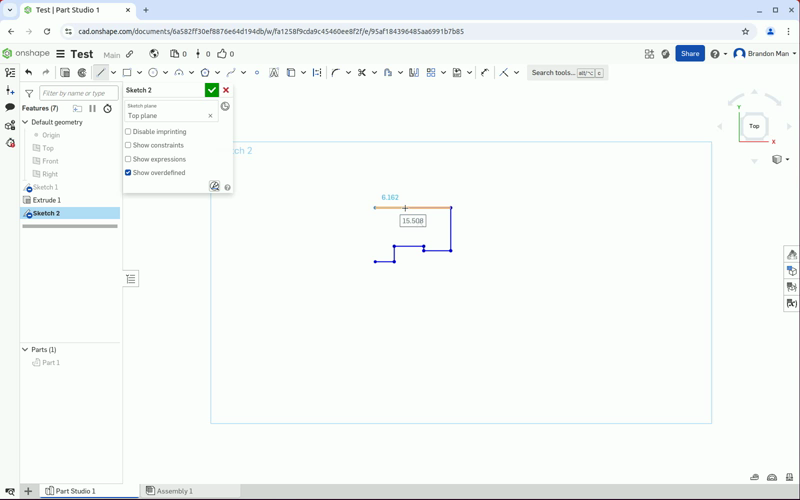
key_down(shift)
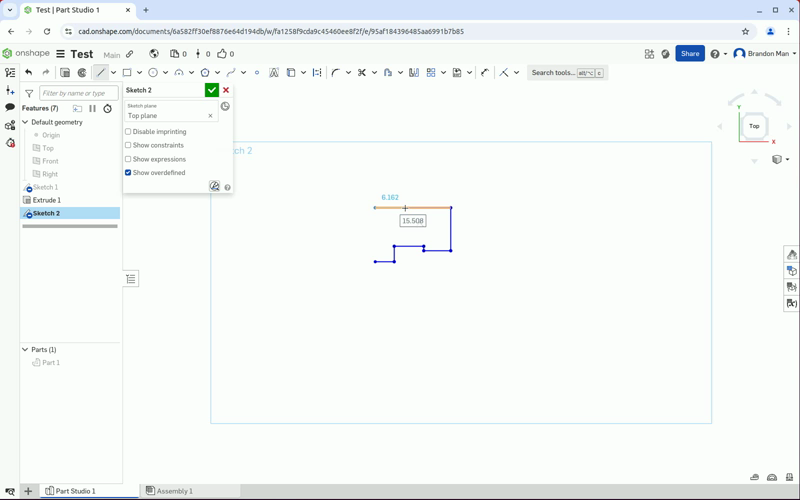
mouse_move(375, 261)
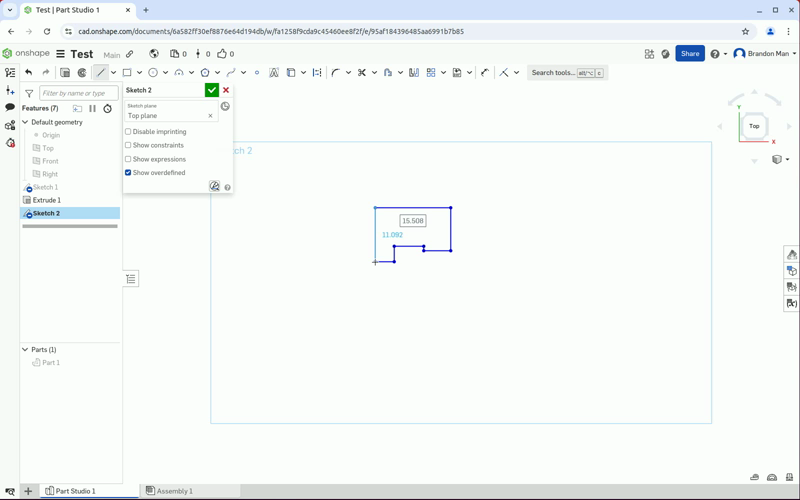
key_up(shift)
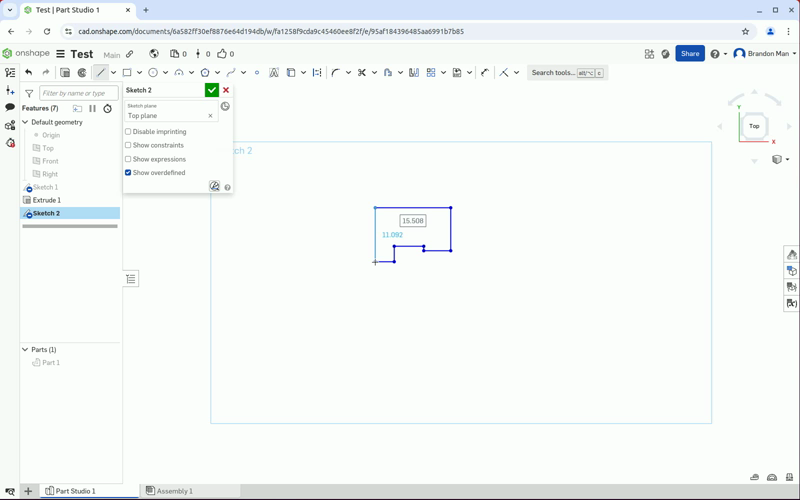
click(375, 261)
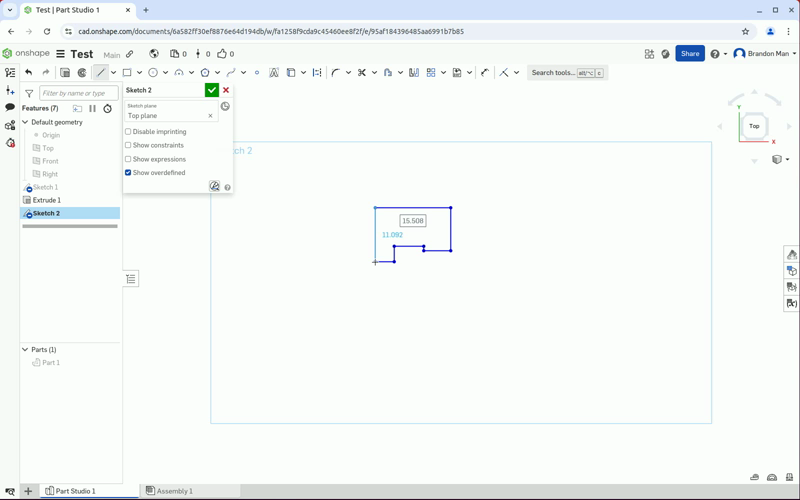
key(esc)
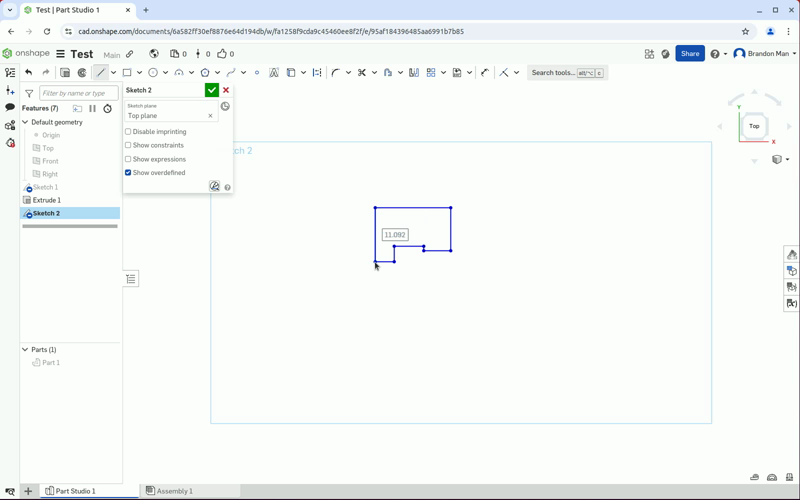
mouse_move(411, 215)
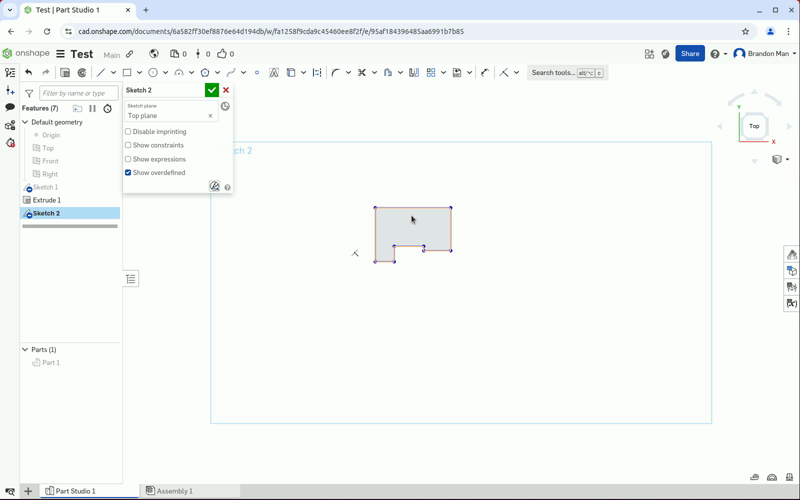
click(411, 215)
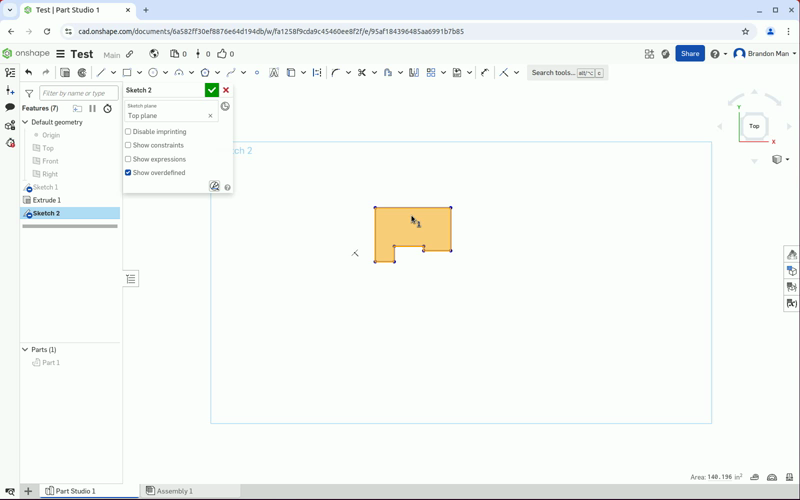
mouse_move(73, 352)
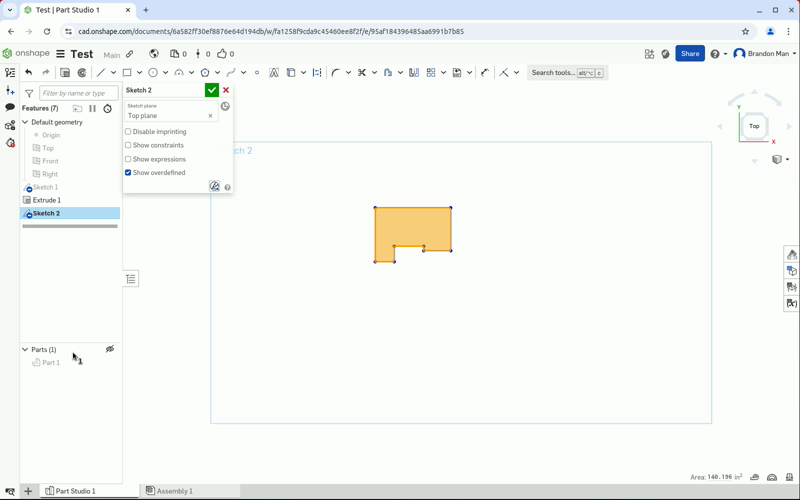
key(shift+y)
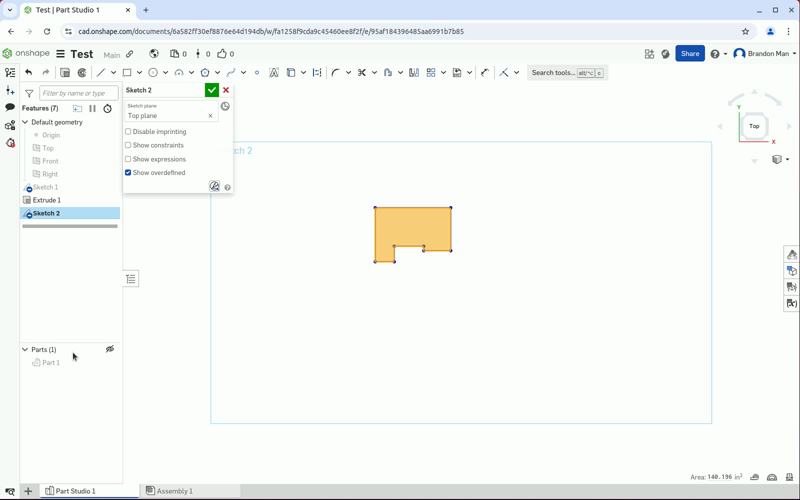
key(shift+e)
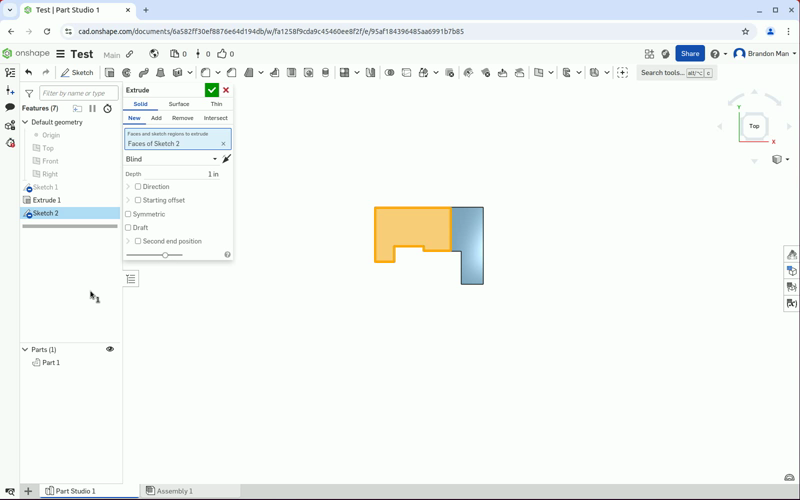
mouse_move(143, 106)
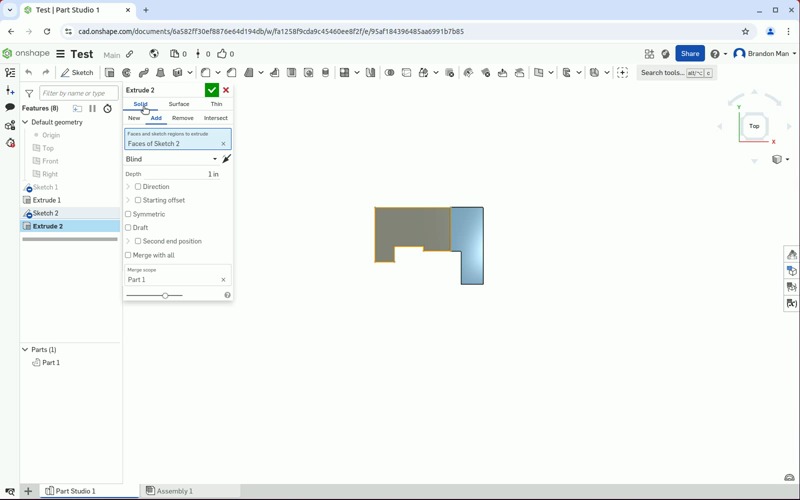
click(143, 106)
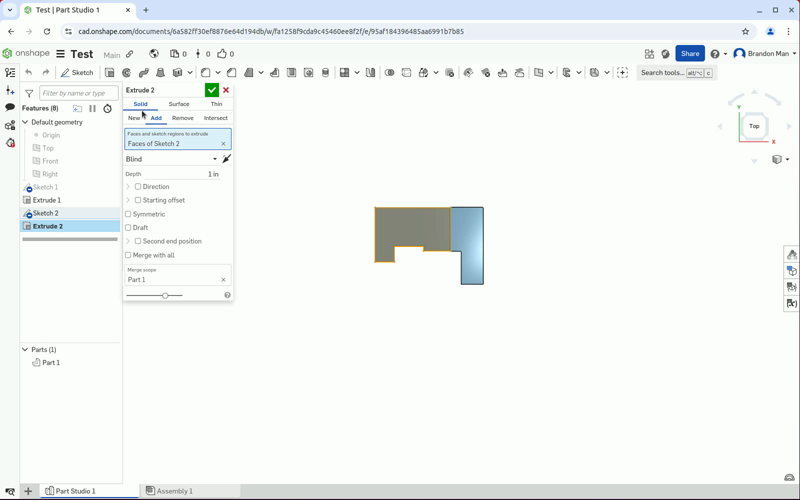
mouse_move(137, 120)
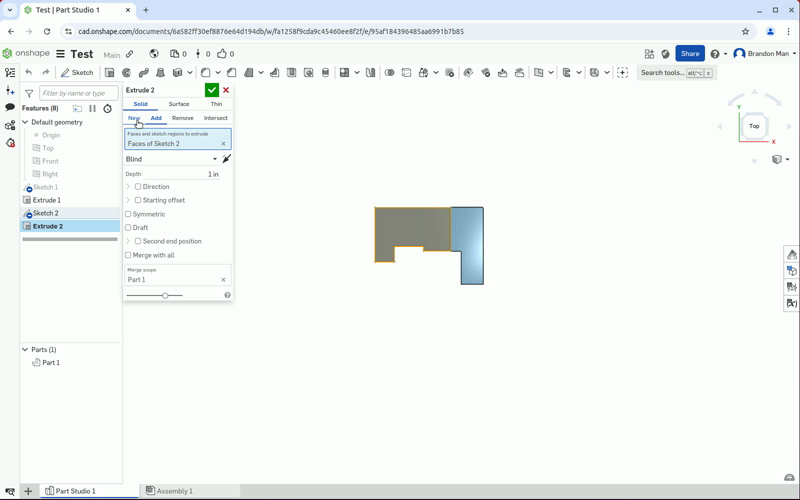
click(137, 120)
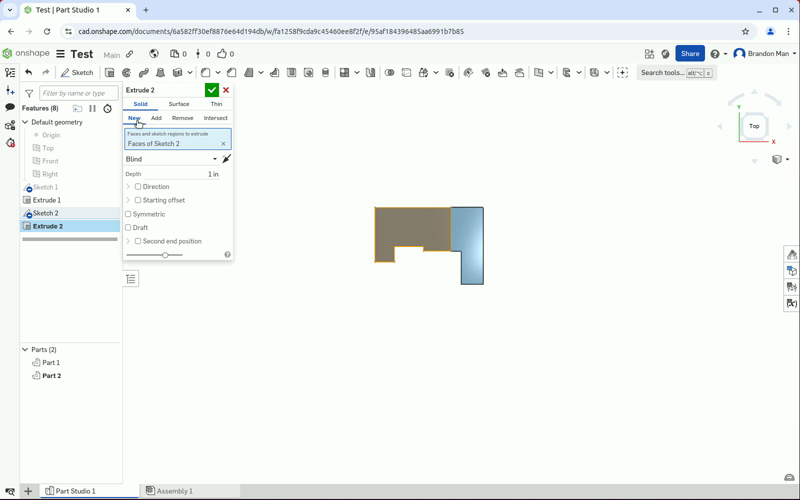
key(tab, 4)
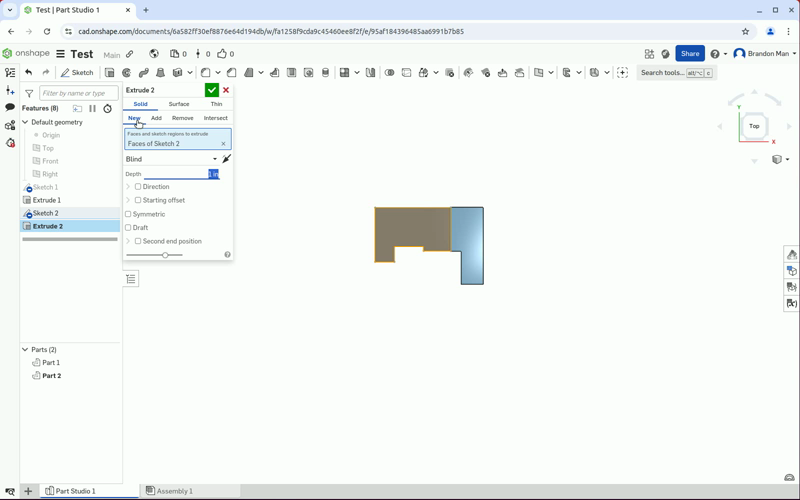
text(11.073)
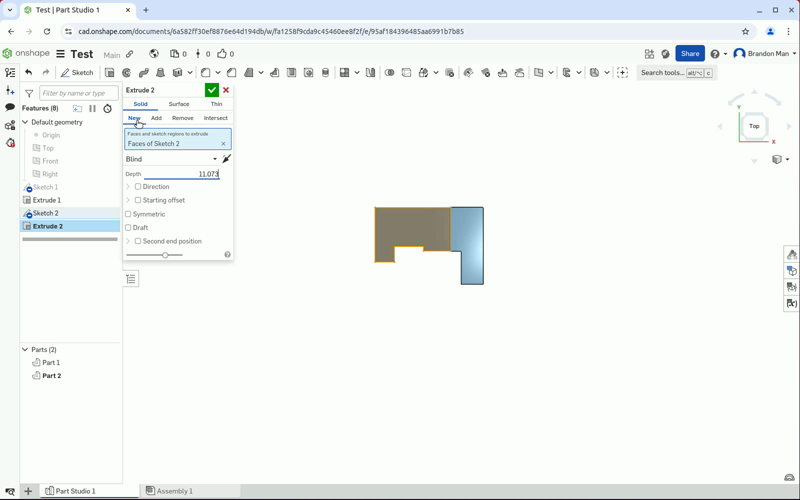
key(enter)
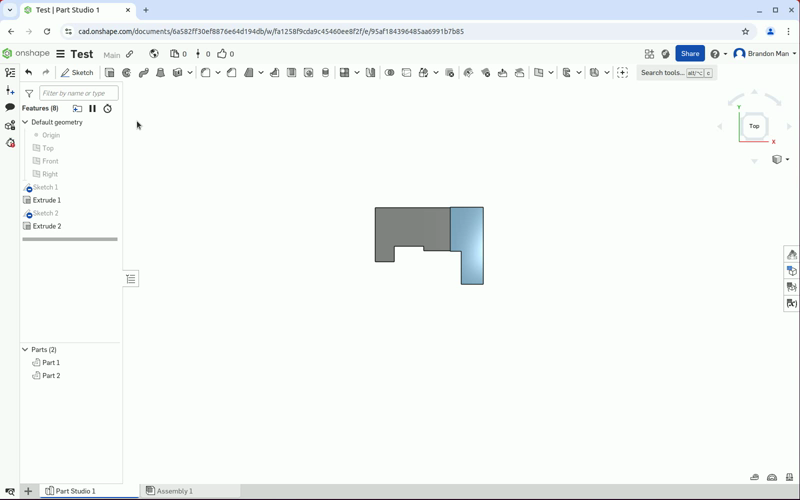
key(shift+h)
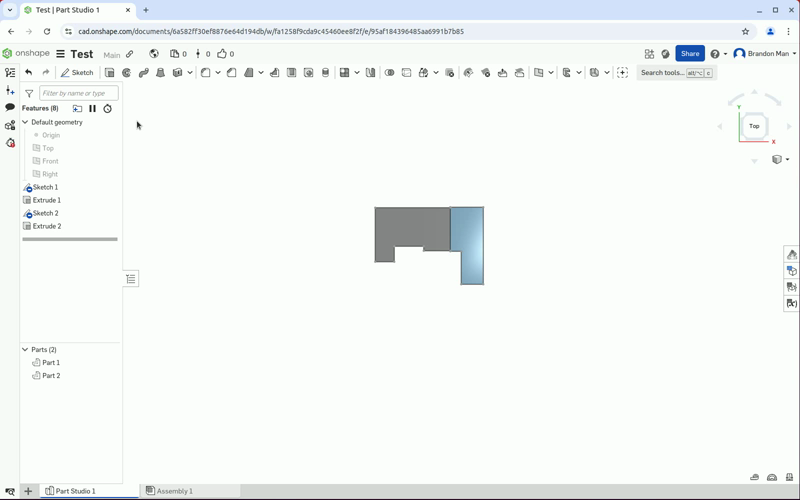
key(shift+h)
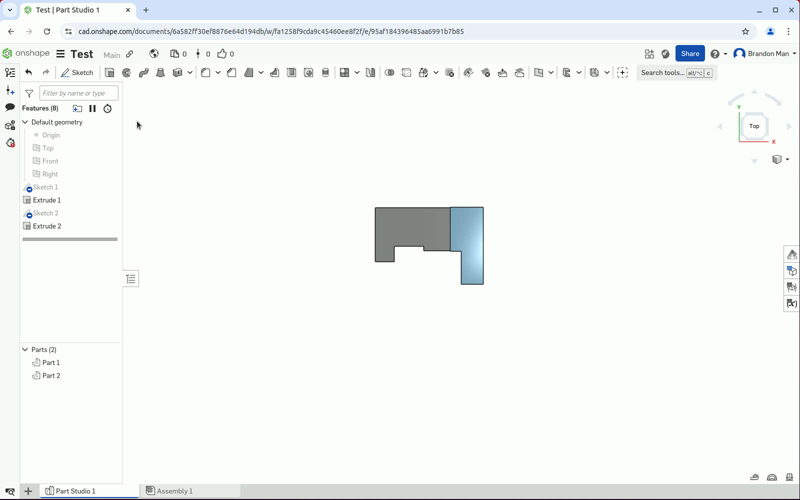
mouse_move(73, 189)
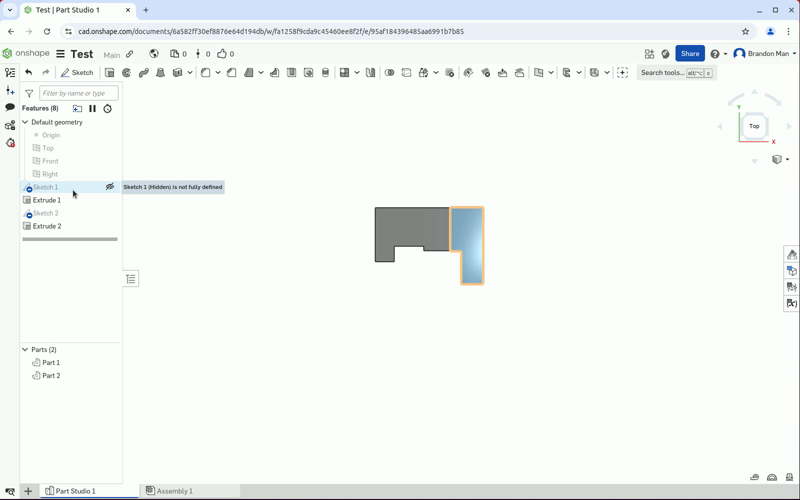
click(73, 189)
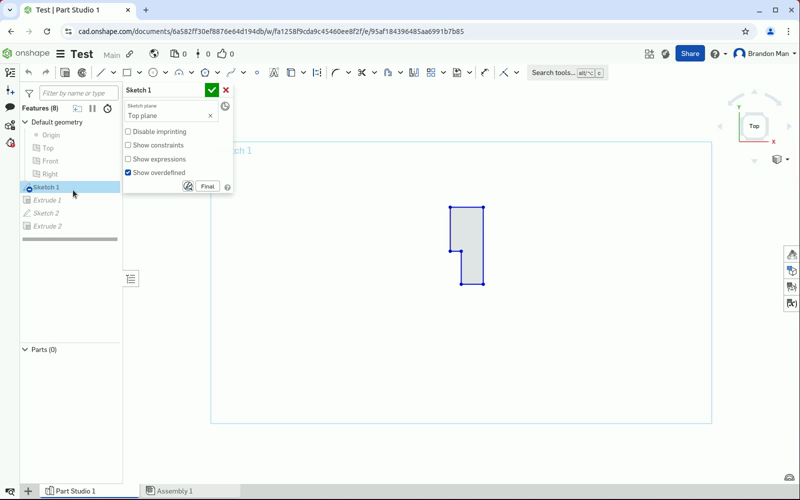
mouse_move(229, 92)
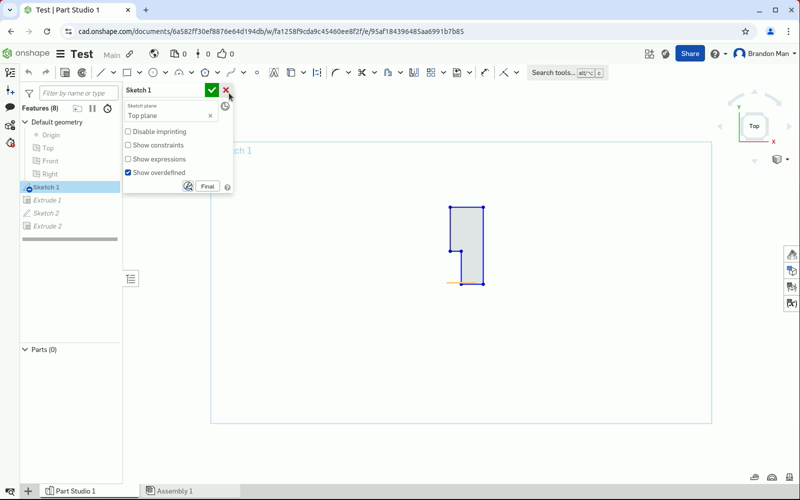
click(229, 92)
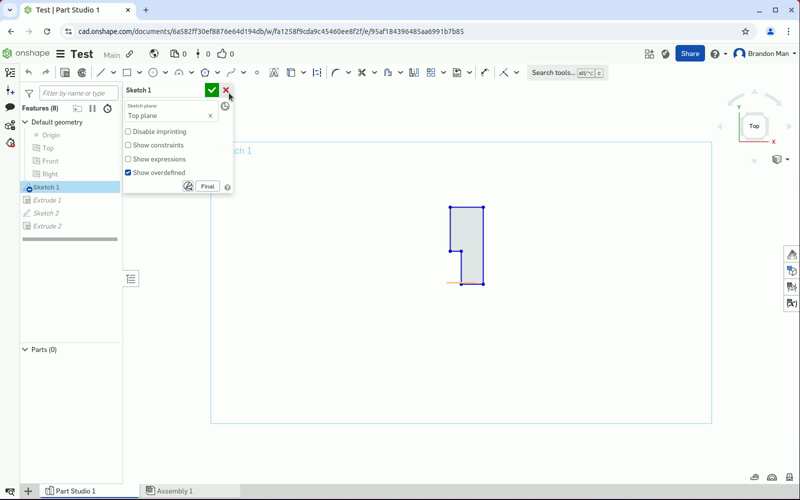
key(shift+s)
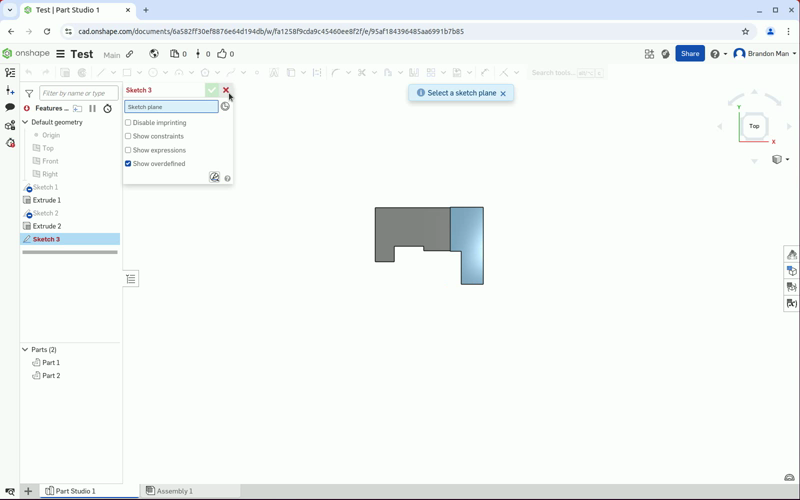
mouse_move(73, 150)
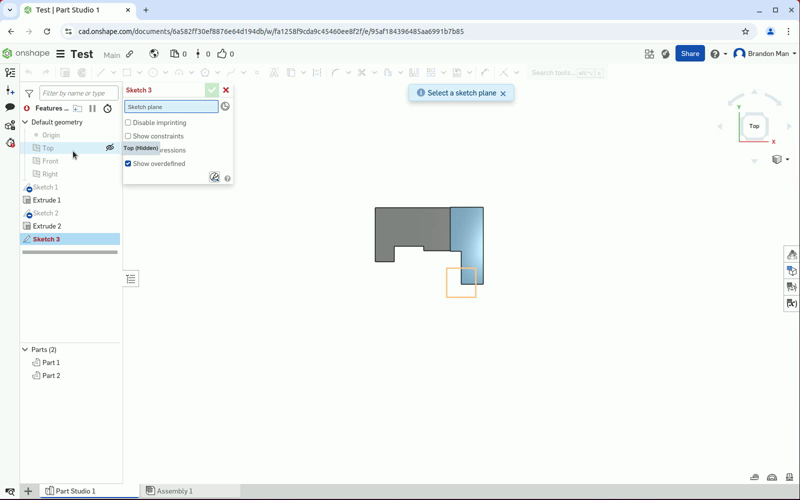
click(73, 150)
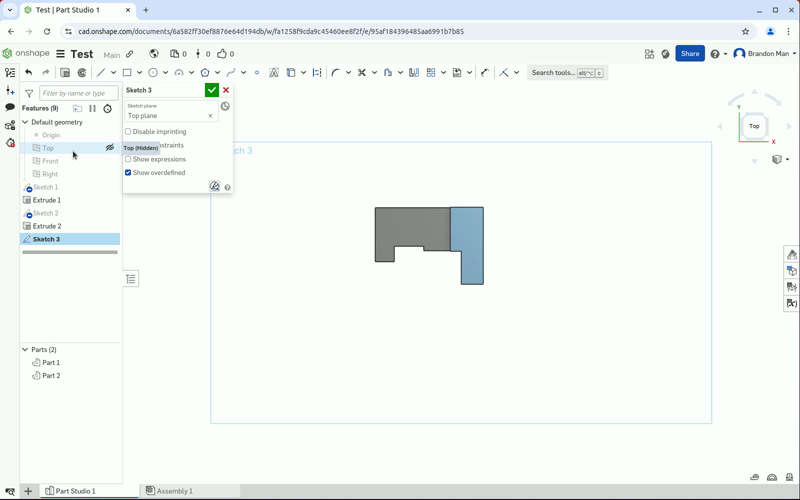
mouse_move(73, 352)
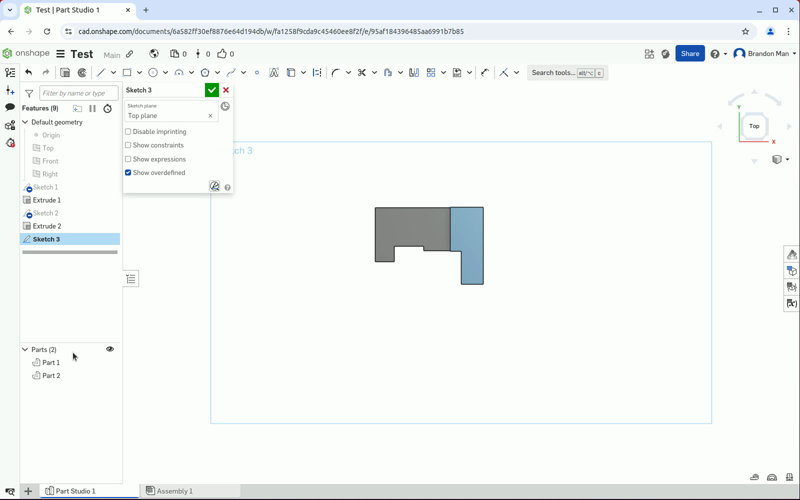
key(y)
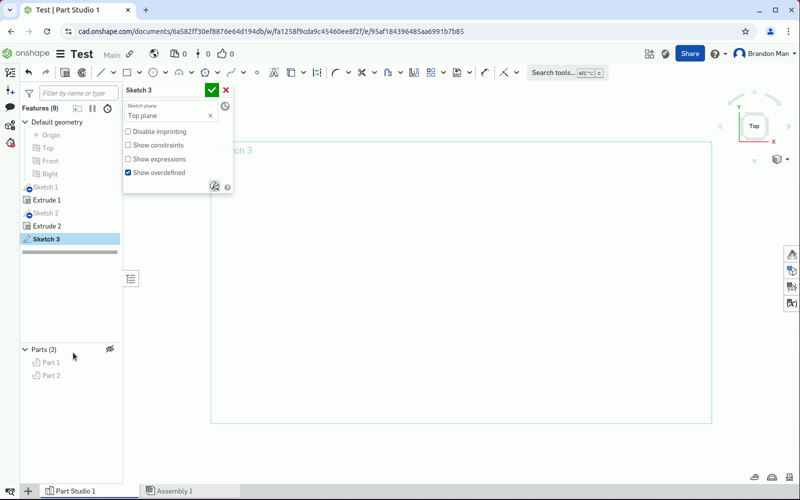
key(l)
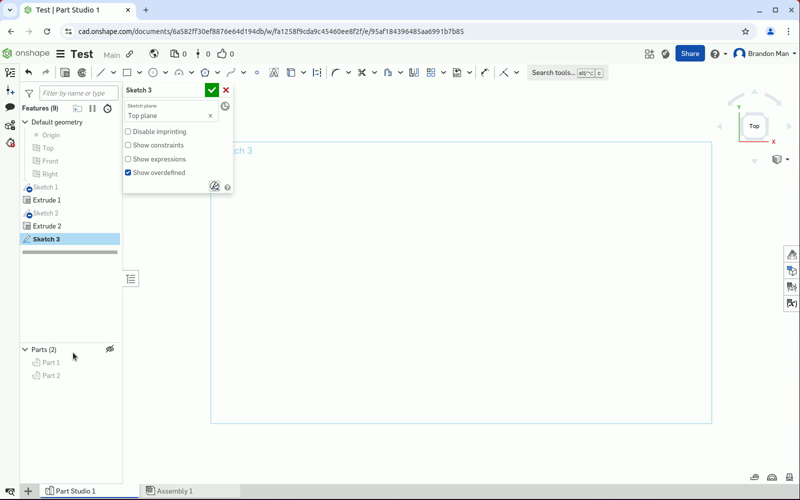
key_down(shift)
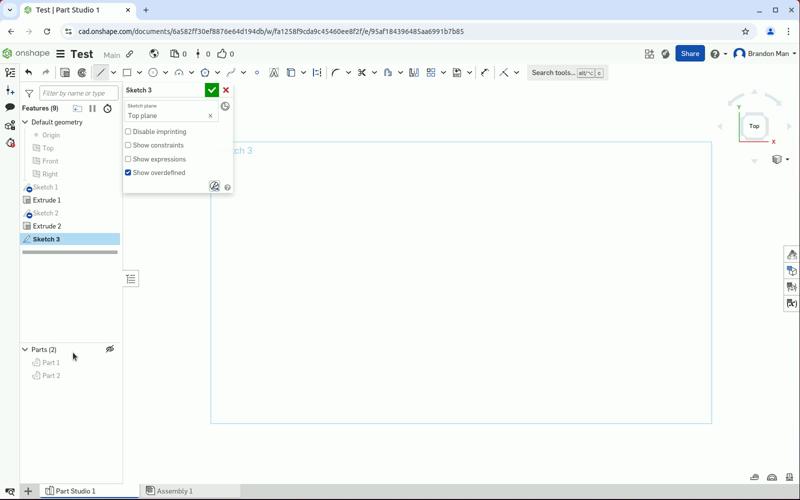
mouse_move(348, 261)
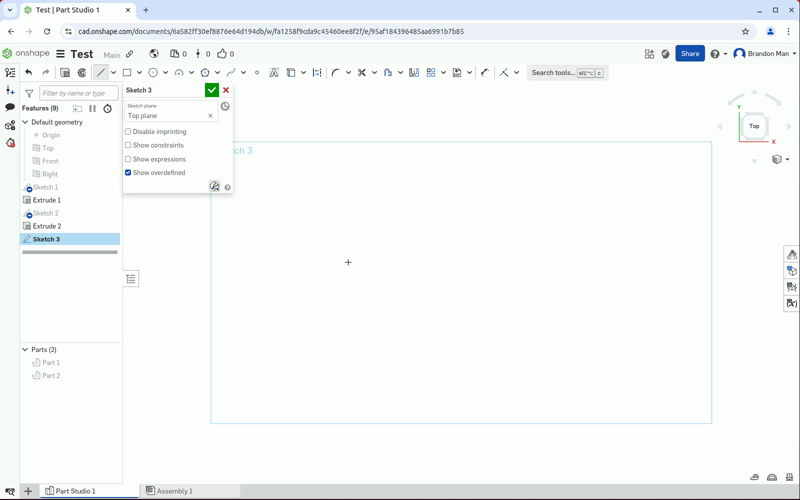
click(348, 261)
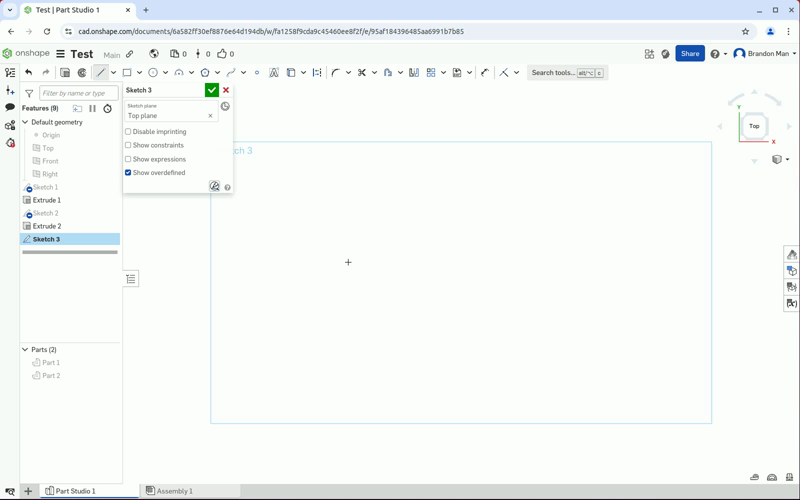
key_up(shift)
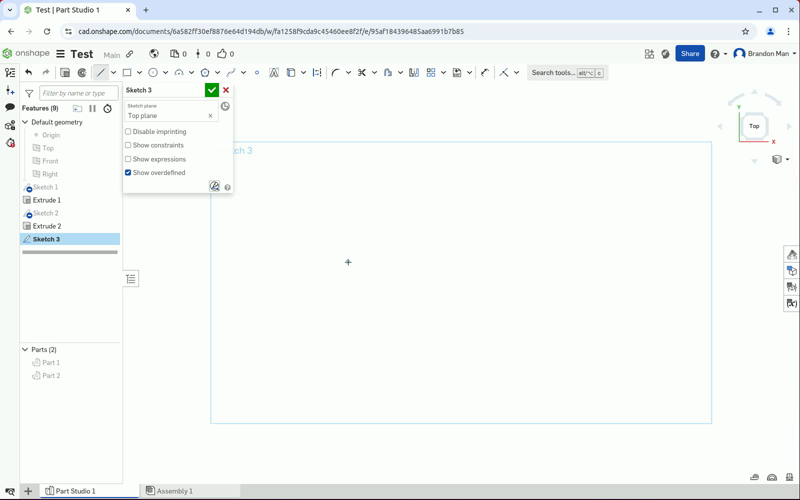
key_down(shift)
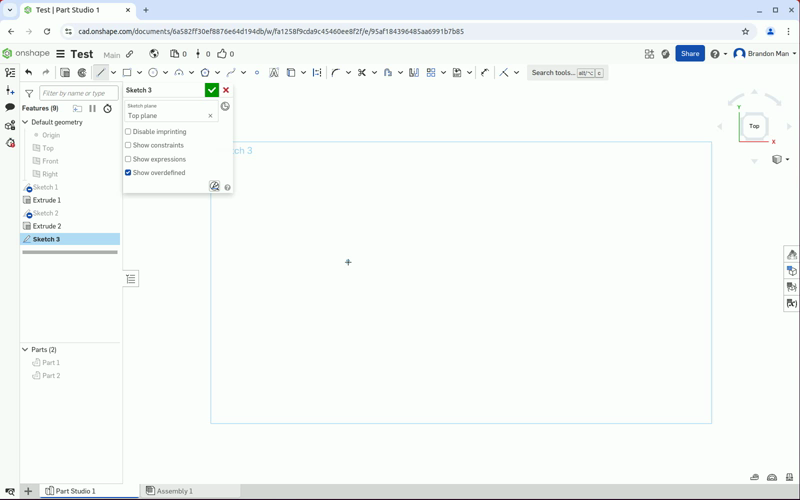
mouse_move(378, 261)
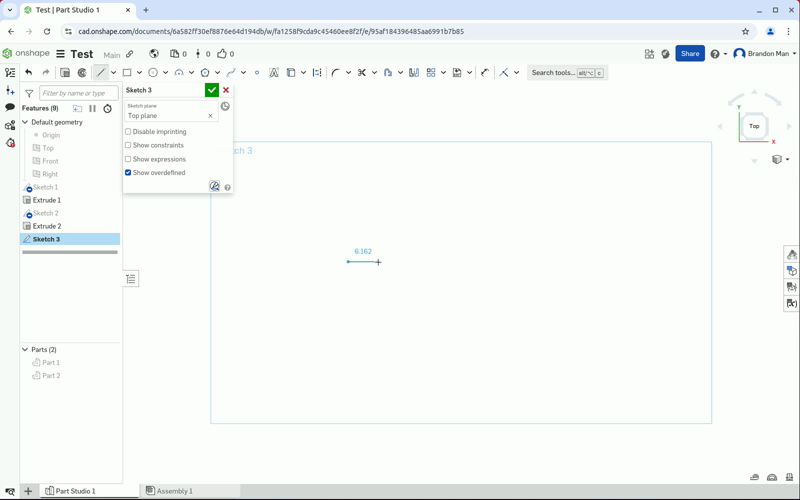
mouse_move(375, 261)
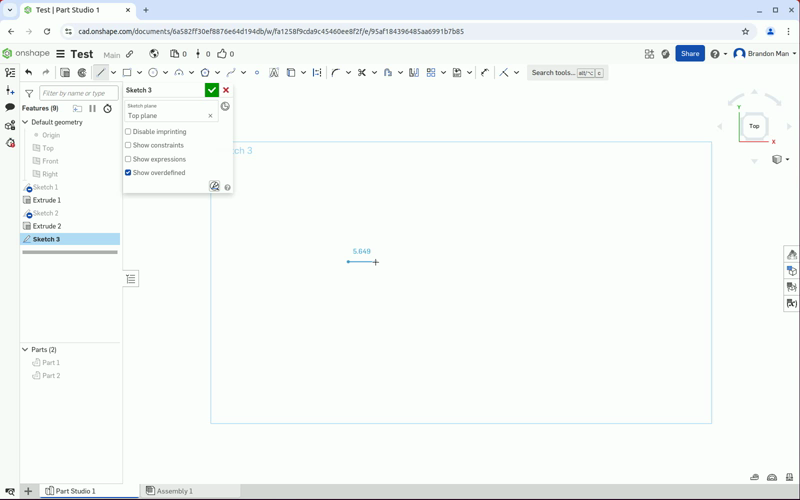
click(375, 261)
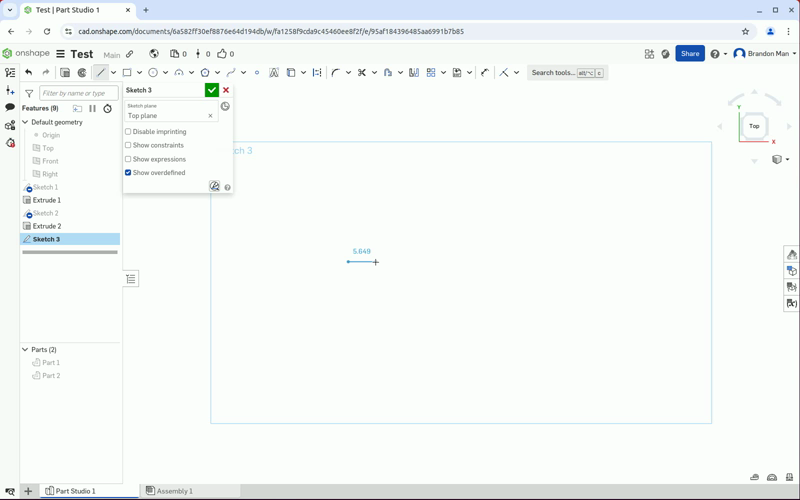
key_up(shift)
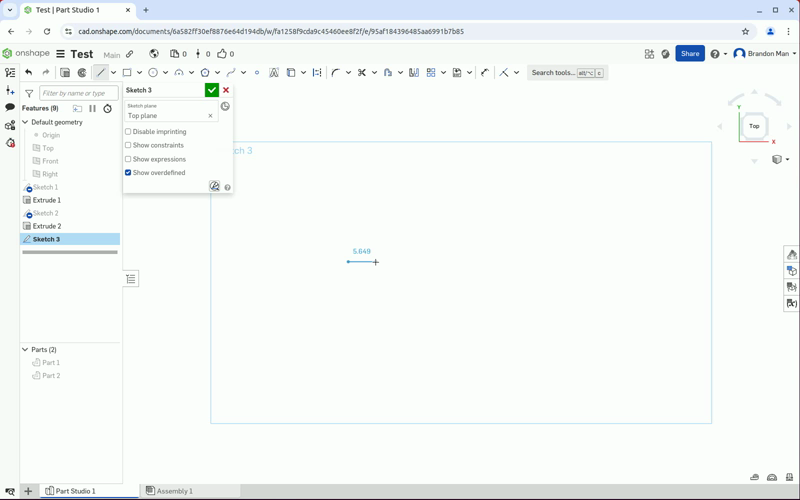
key_down(shift)
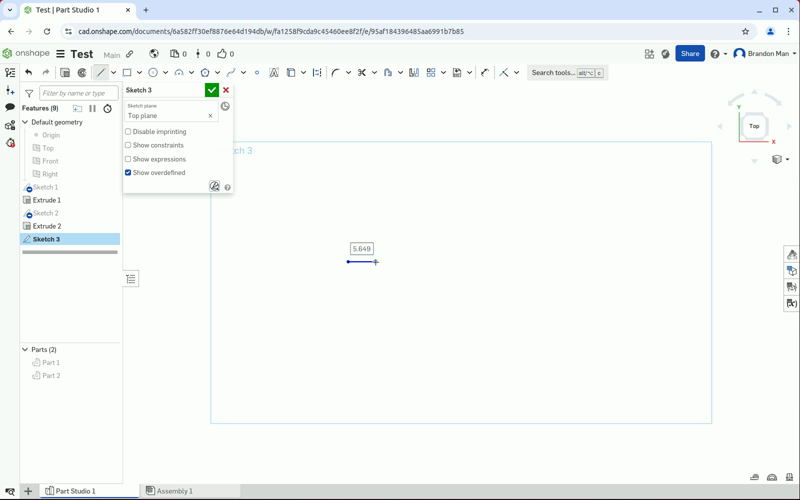
mouse_move(405, 261)
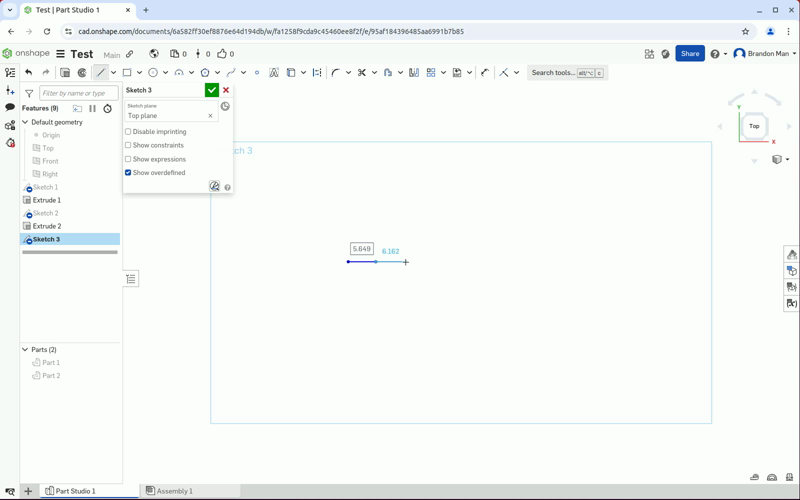
mouse_move(375, 207)
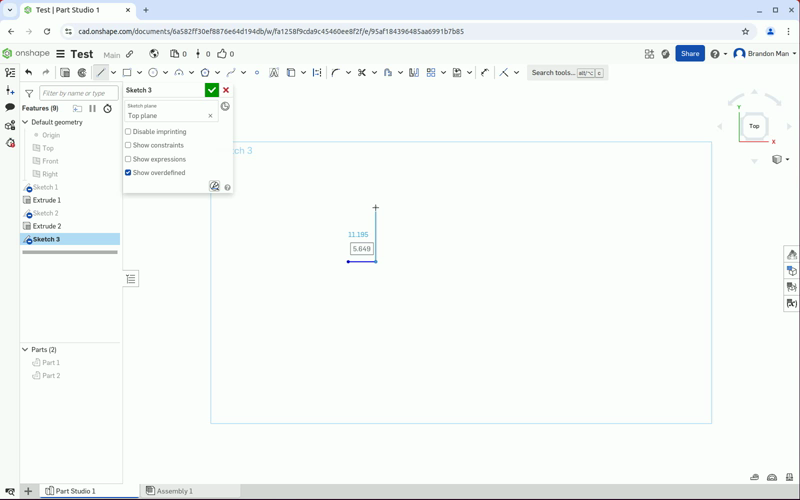
click(375, 207)
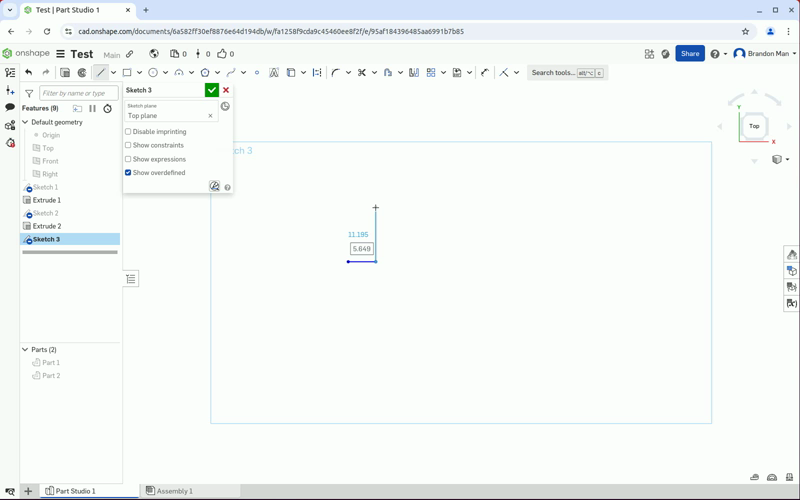
key_up(shift)
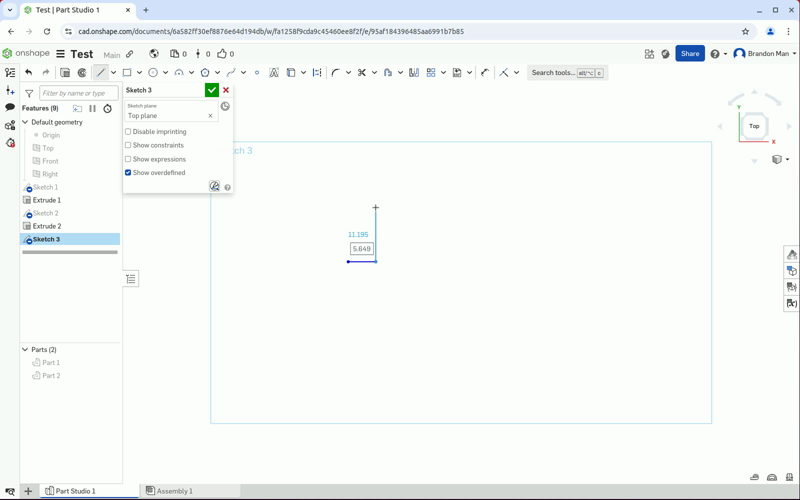
key_down(shift)
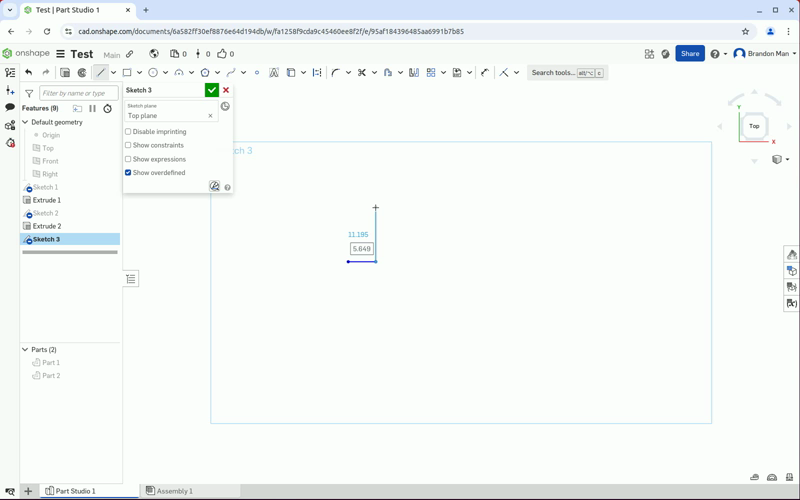
mouse_move(405, 207)
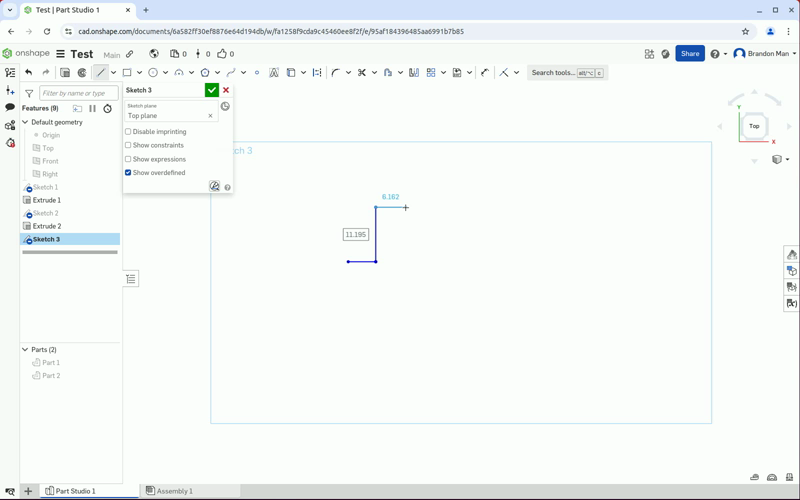
mouse_move(348, 207)
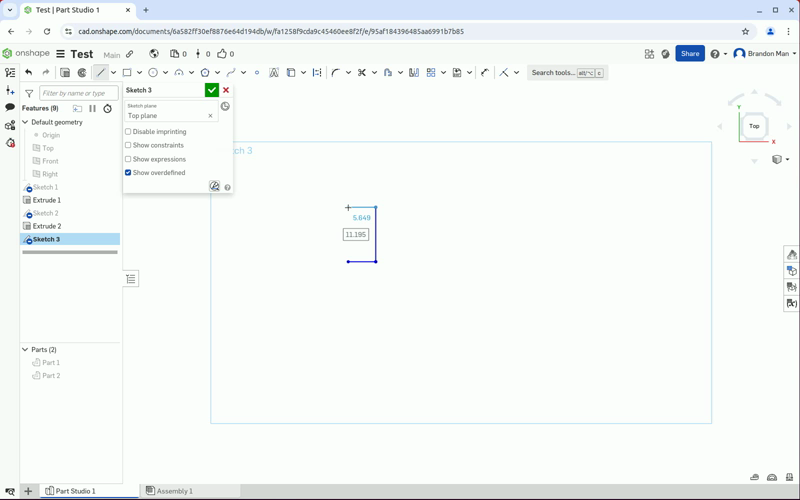
click(348, 207)
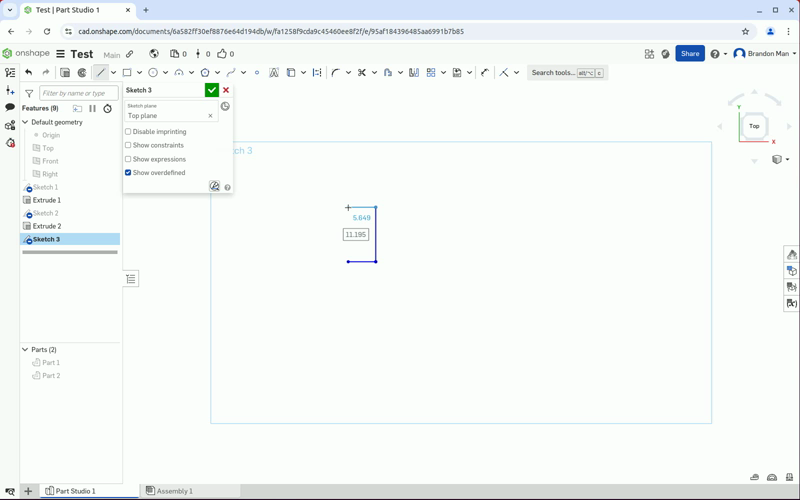
key_up(shift)
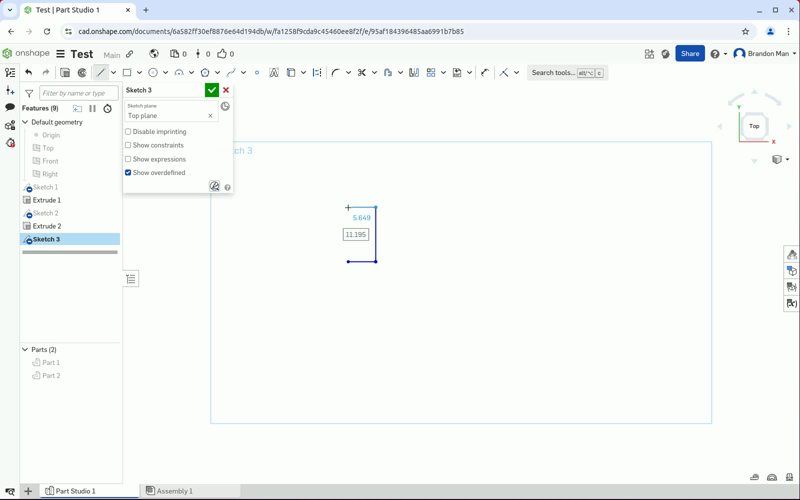
mouse_move(378, 207)
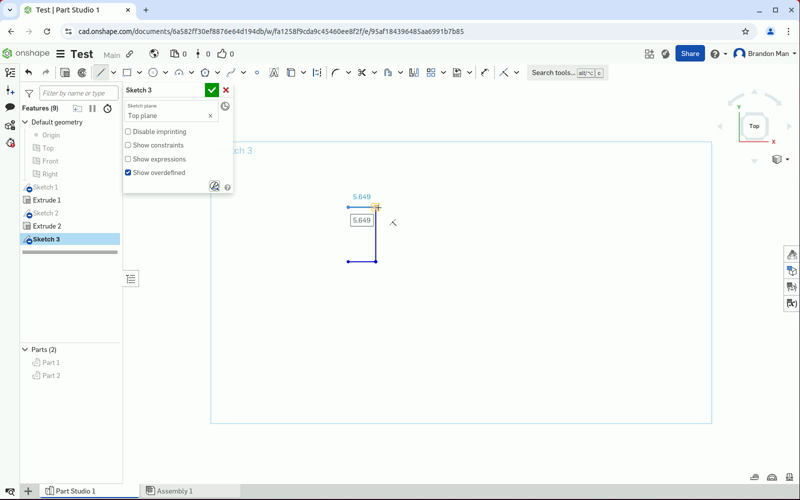
key_down(shift)
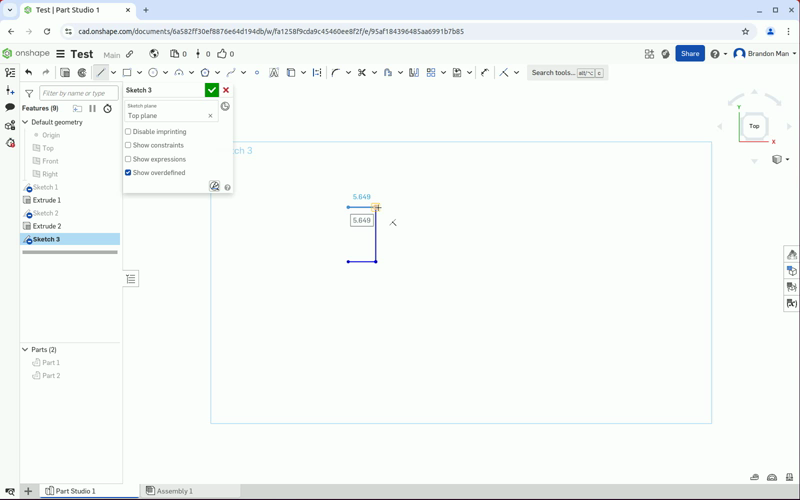
mouse_move(348, 261)
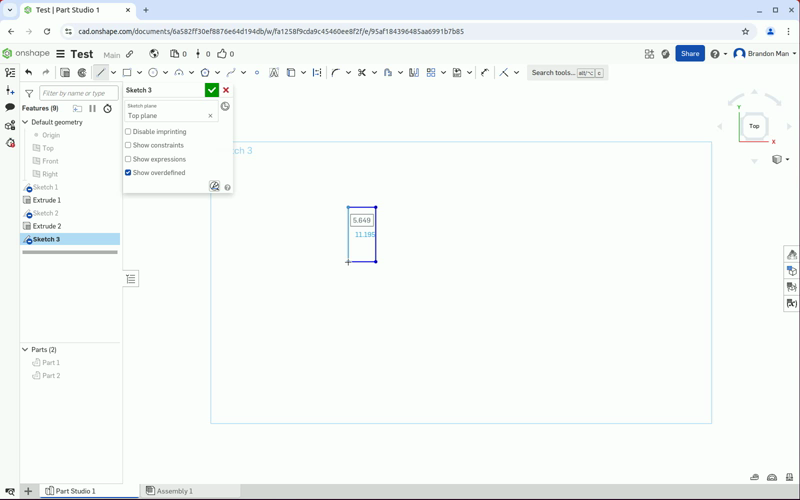
key_up(shift)
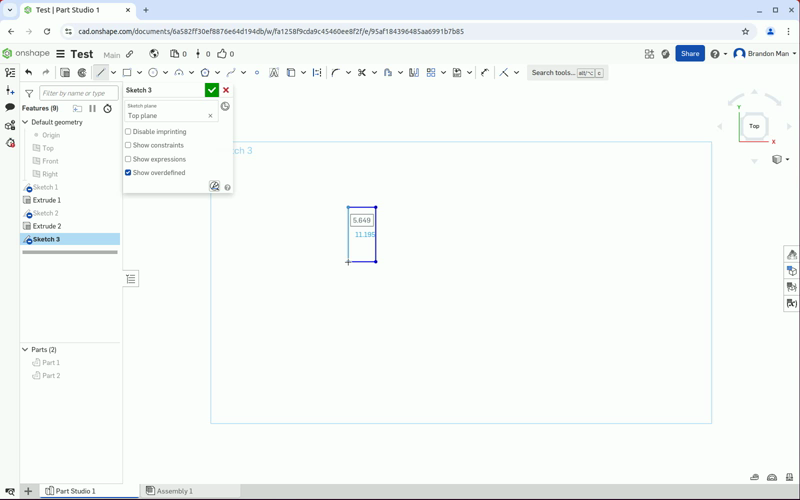
click(348, 261)
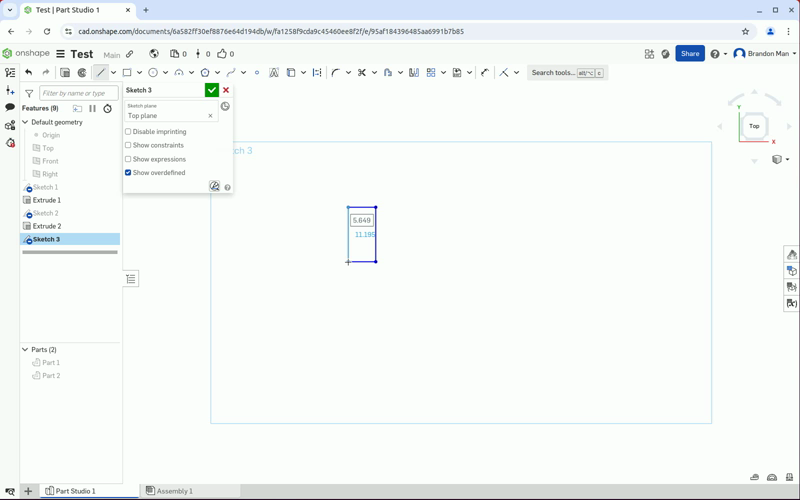
key(esc)
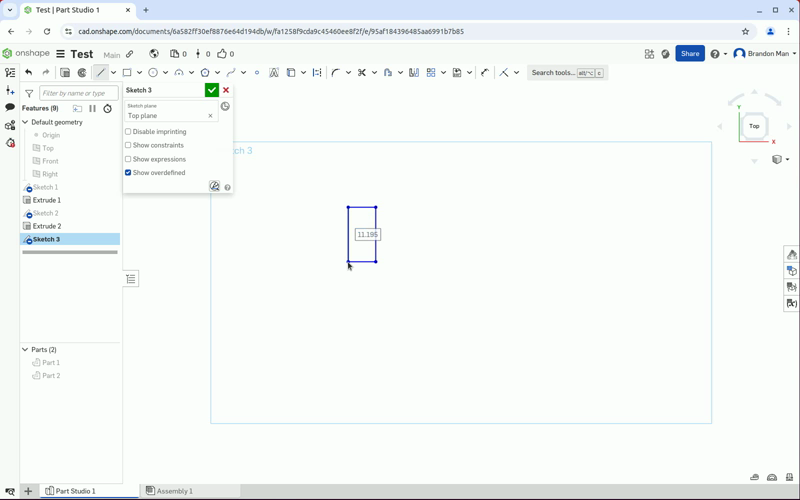
mouse_move(374, 241)
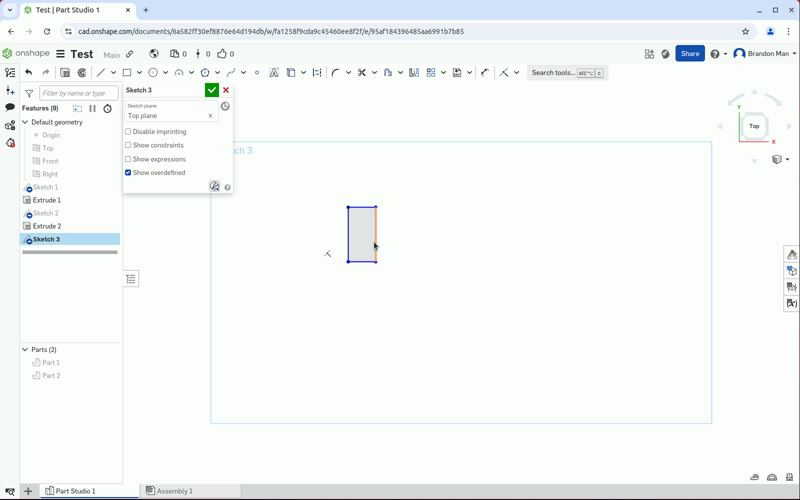
scroll(6)
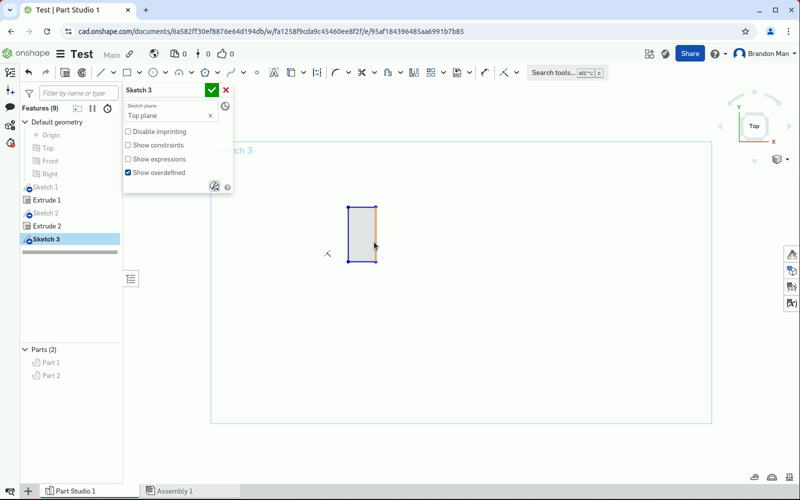
scroll(6)
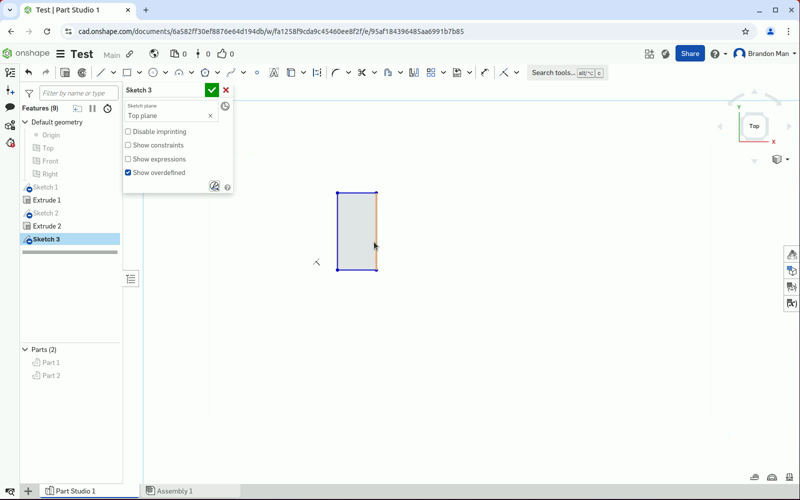
scroll(6)
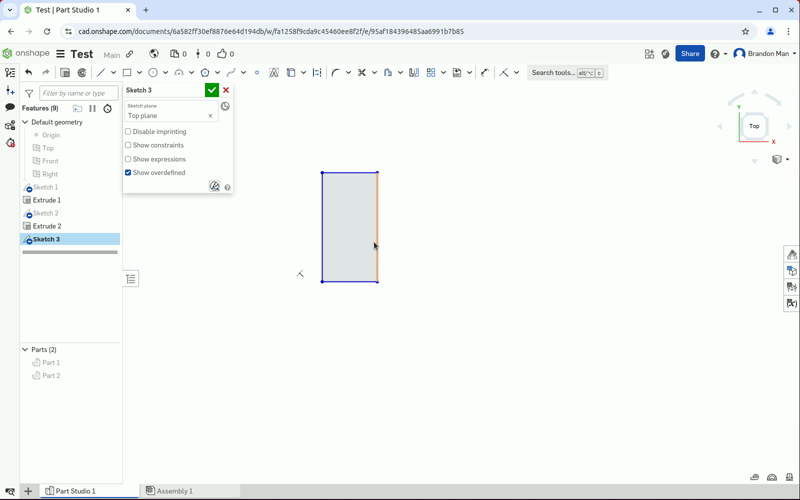
scroll(6)
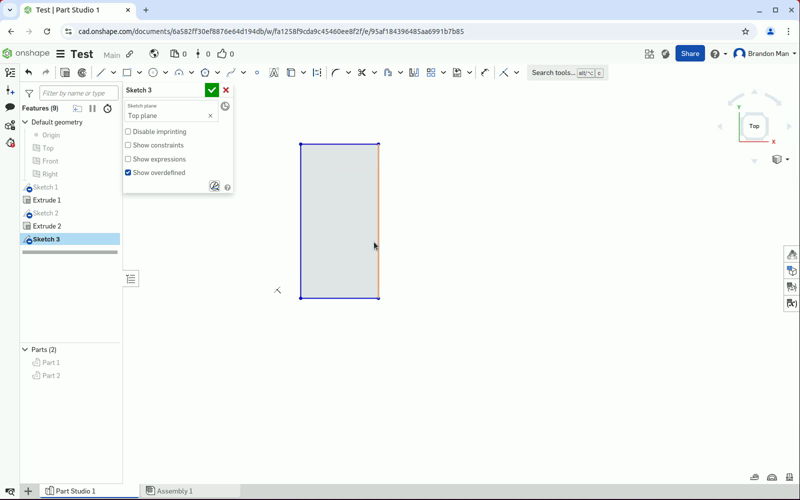
scroll(6)
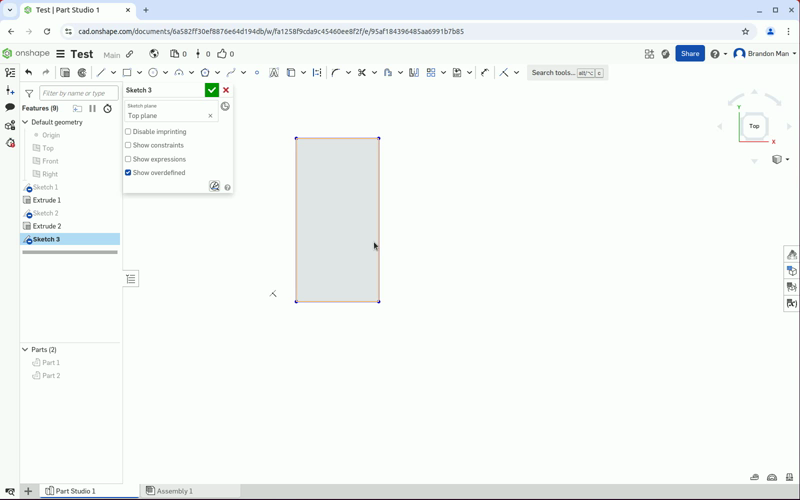
scroll(6)
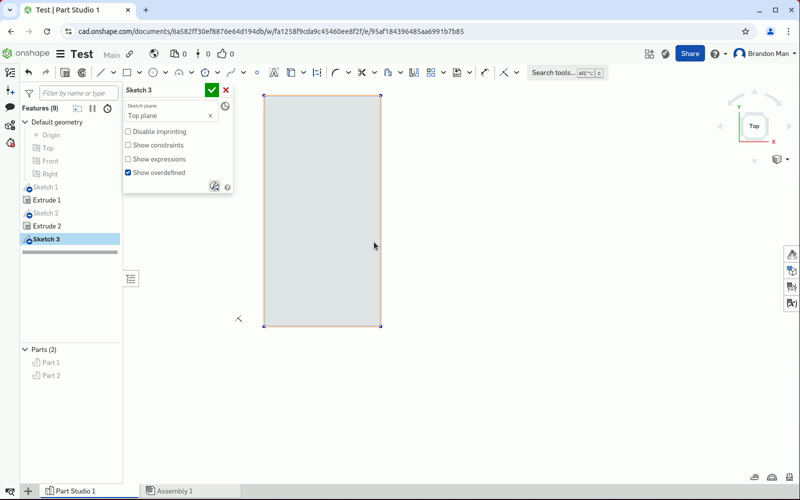
scroll(6)
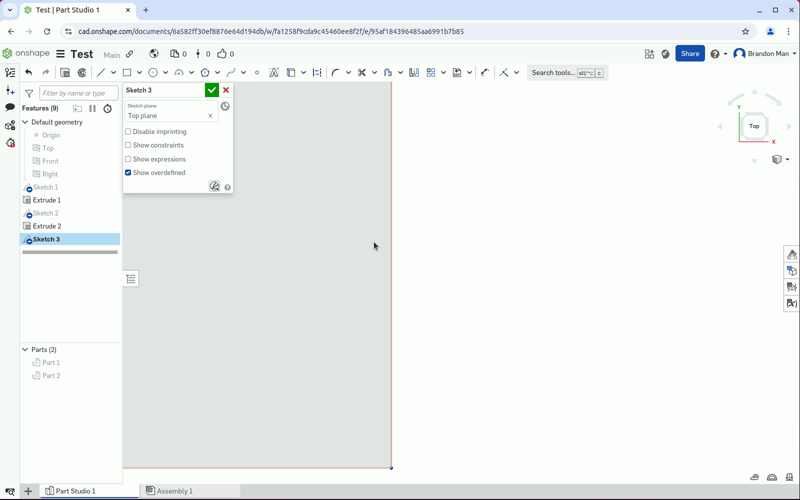
click(374, 241)
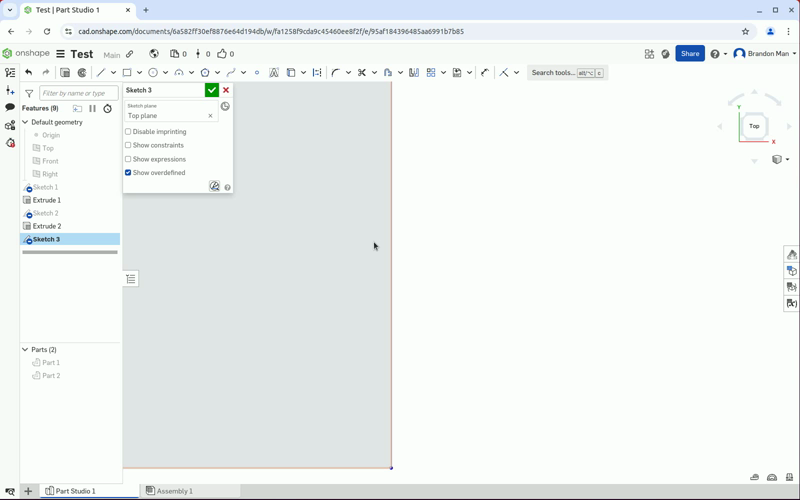
scroll(-6)
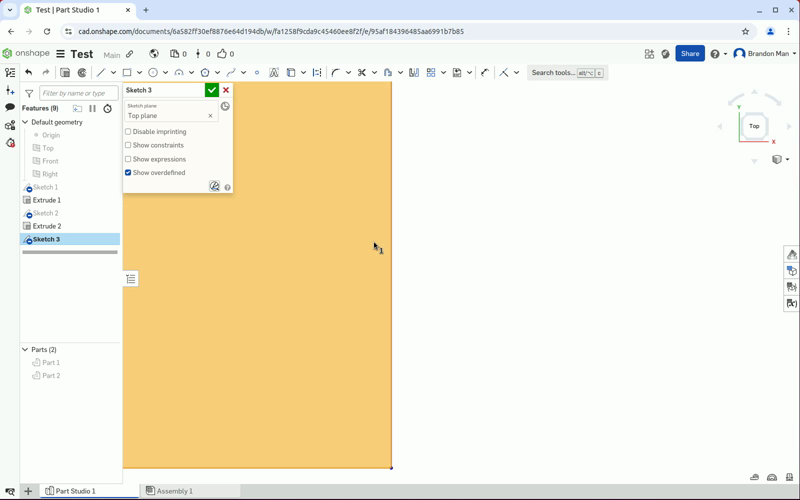
scroll(-6)
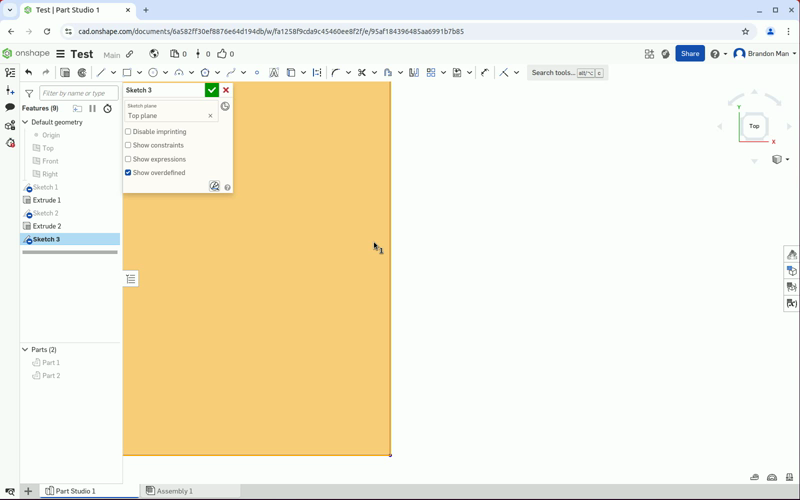
scroll(-6)
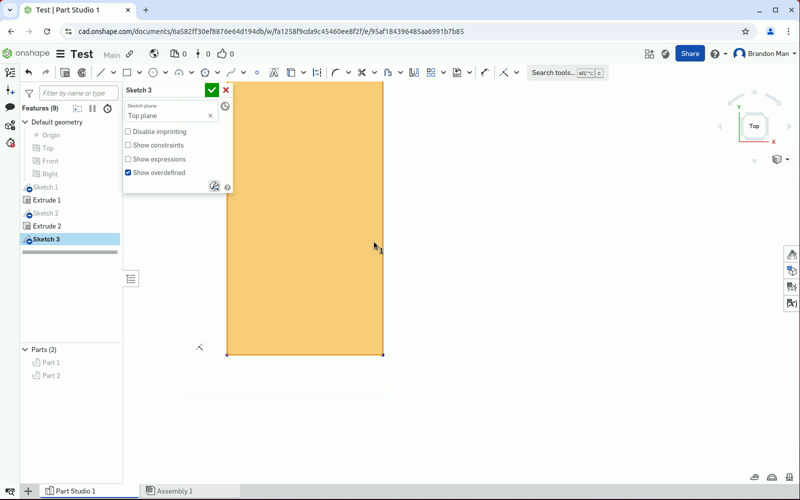
scroll(-6)
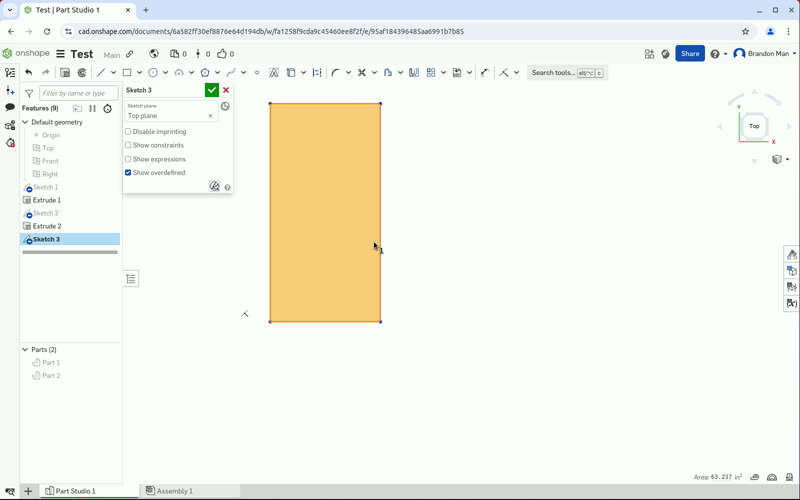
scroll(-6)
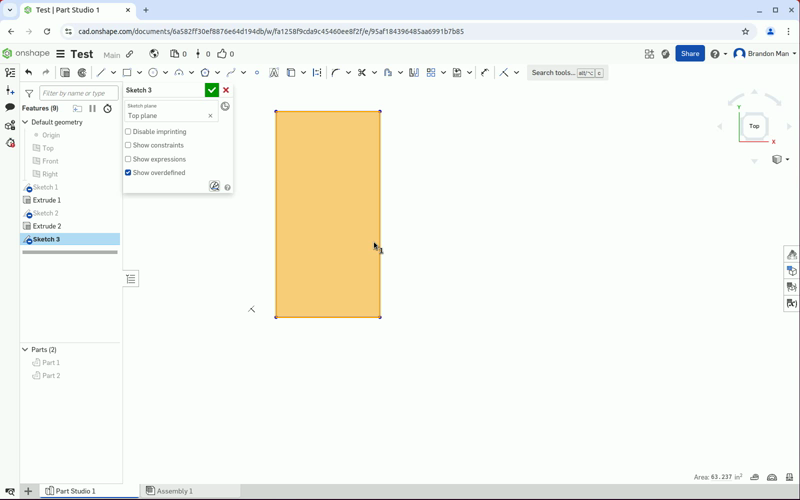
scroll(-6)
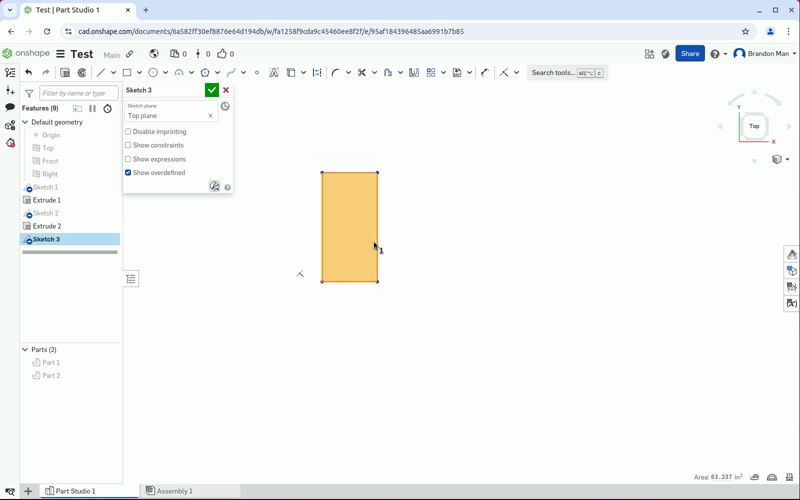
scroll(-6)
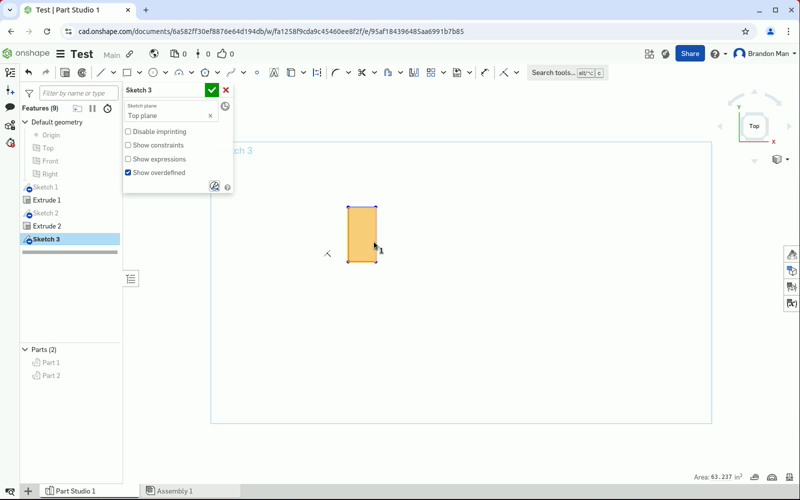
mouse_move(73, 352)
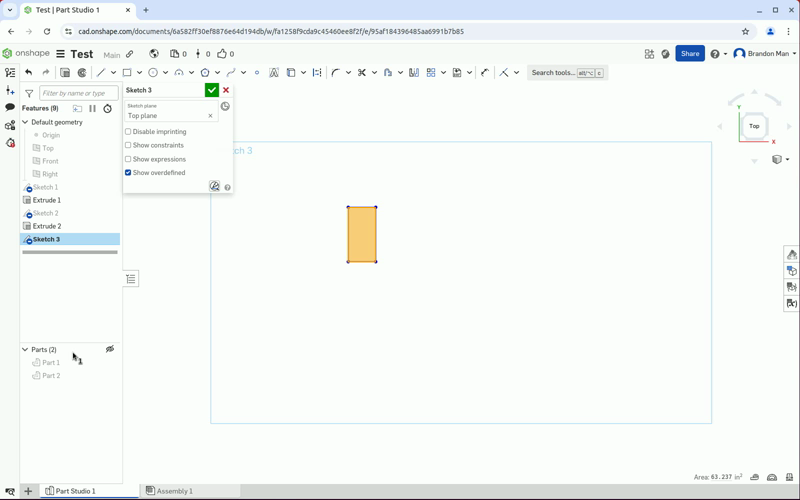
key(shift+y)
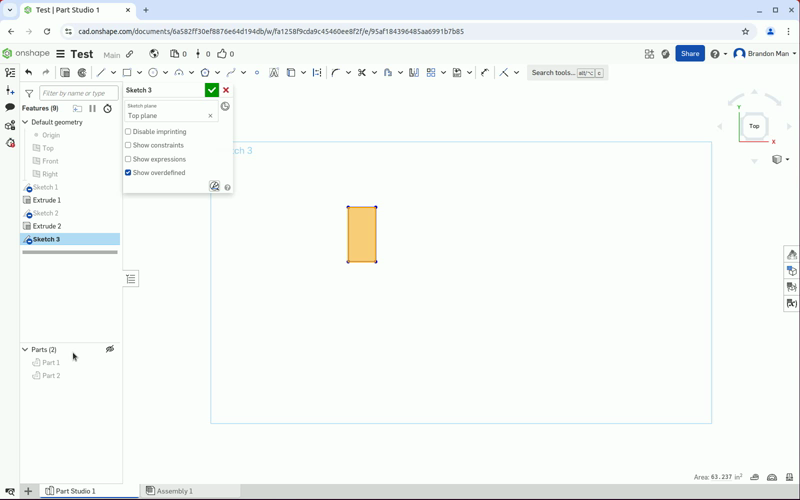
key(shift+e)
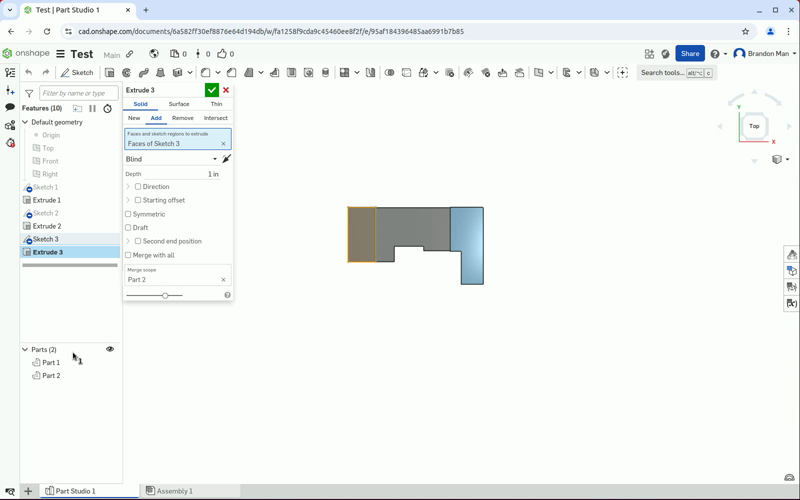
mouse_move(143, 106)
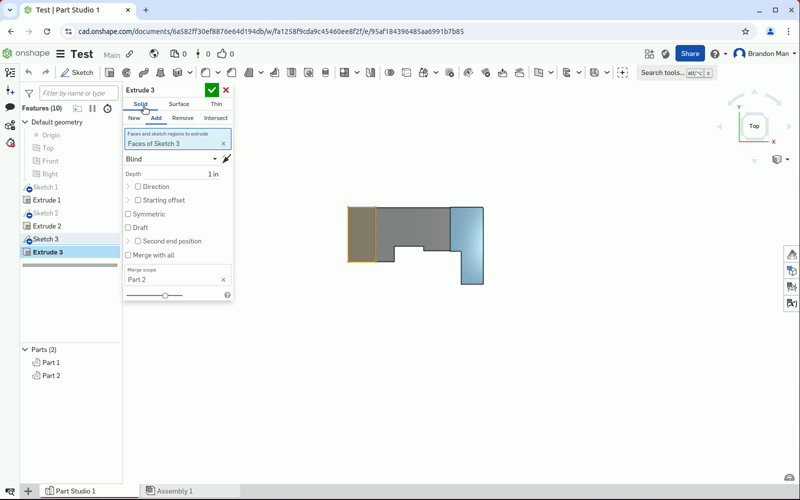
click(143, 106)
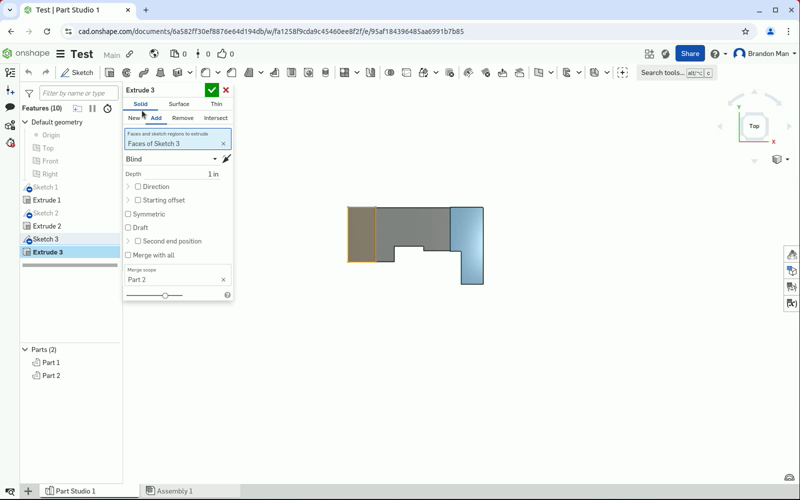
mouse_move(137, 120)
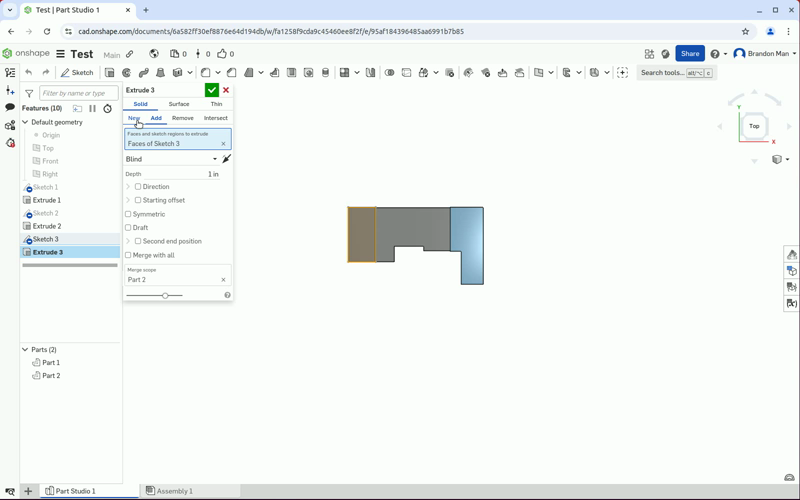
click(137, 120)
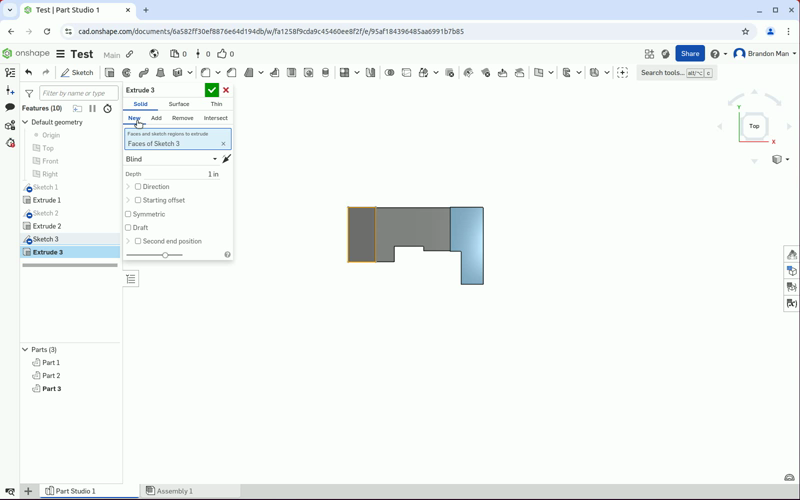
key(tab, 4)
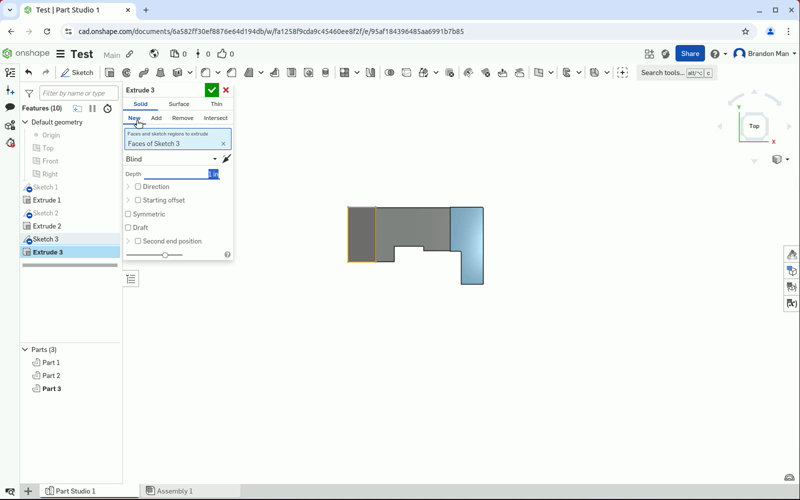
text(16.609)
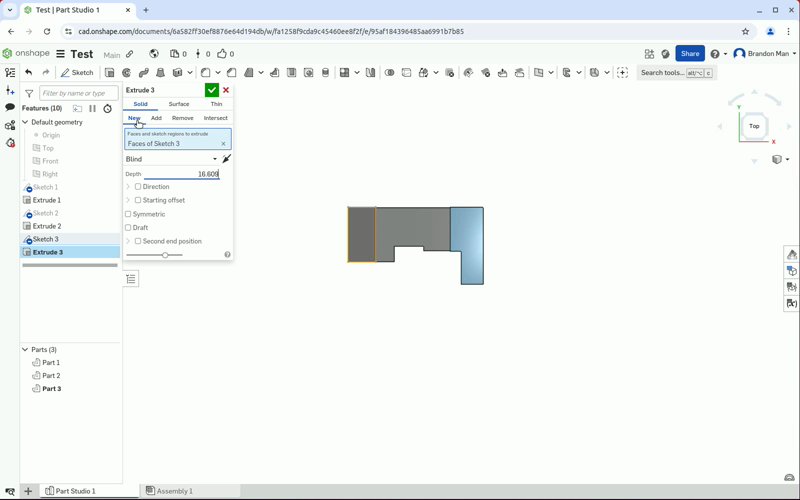
key(enter)
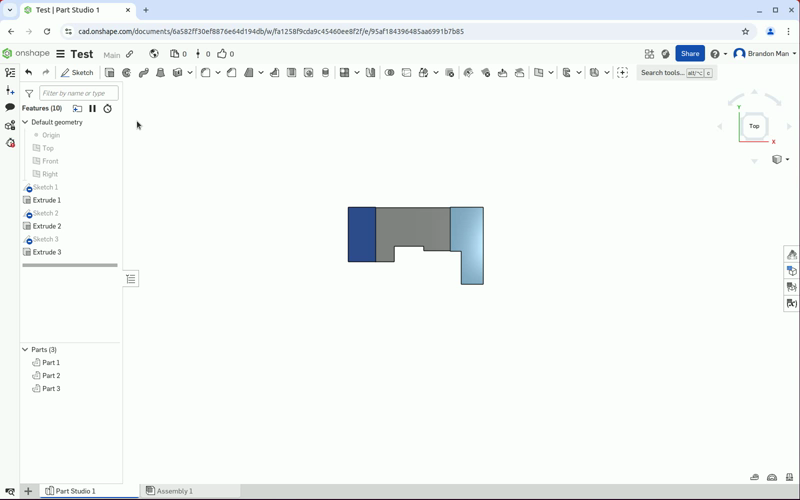
key(shift+h)
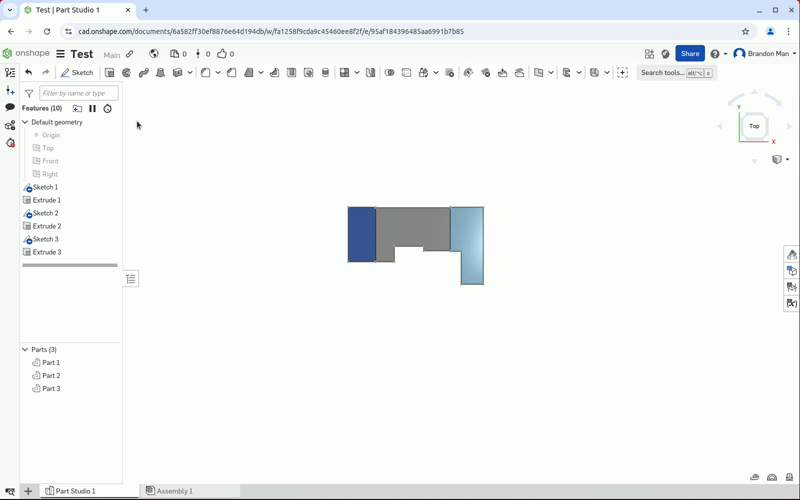
key(shift+h)
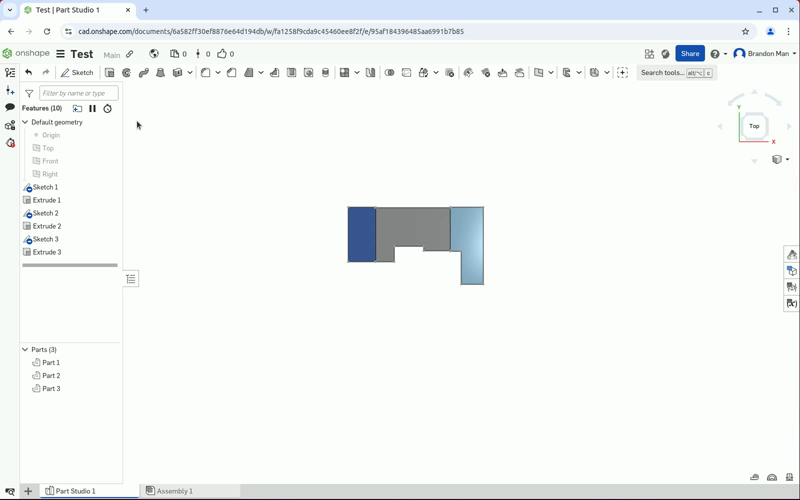
key(shift+7)
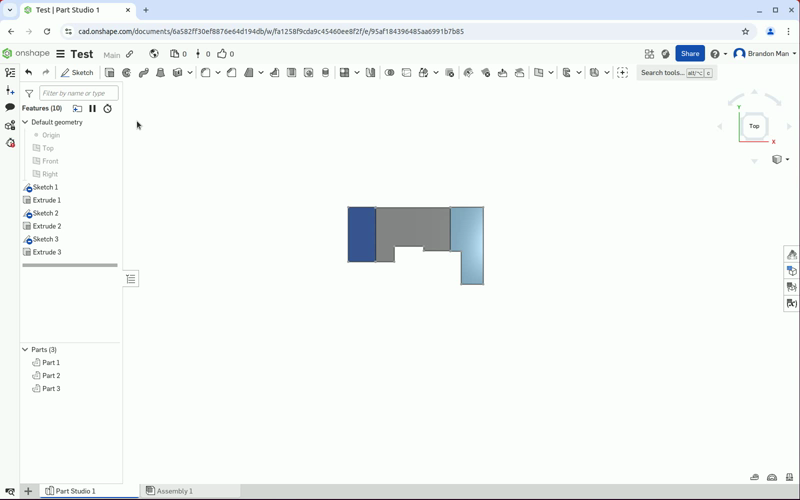
key(up, 3)
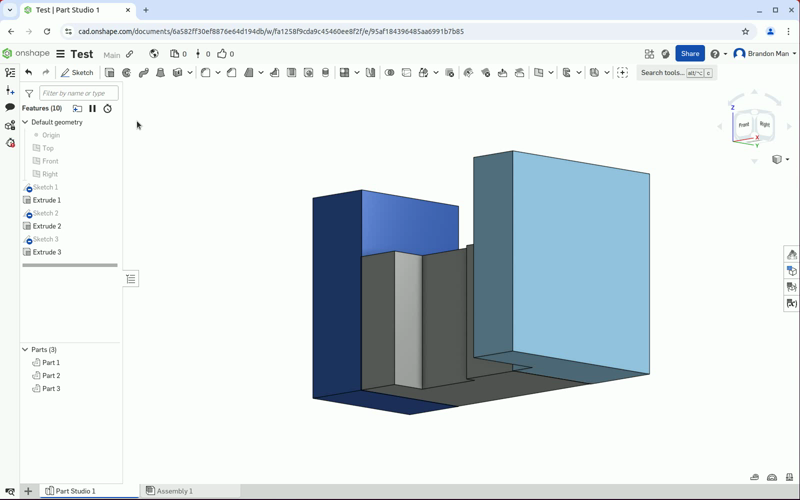
key(left, 3)
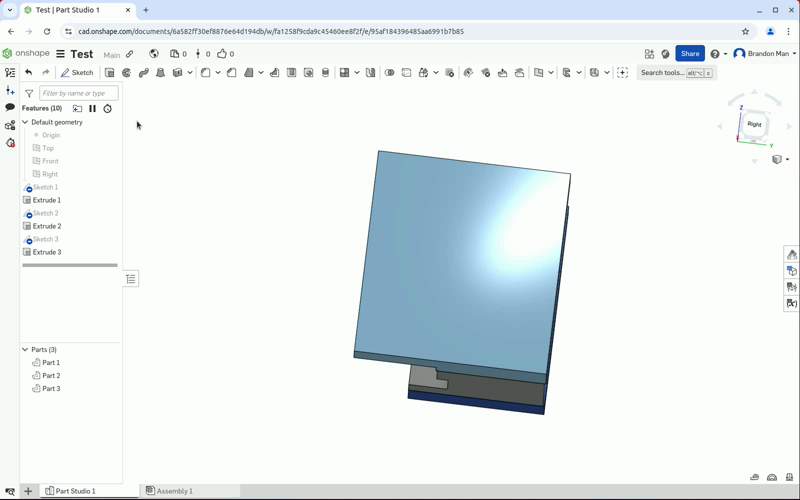
key(right, 3)
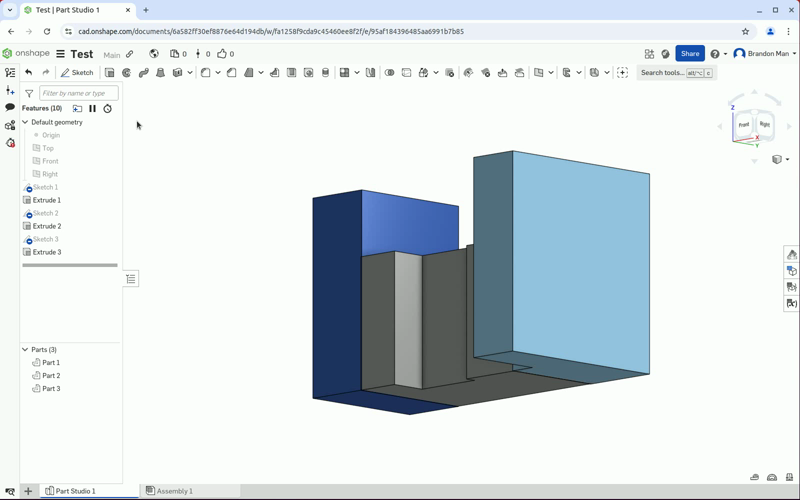
key(down, 3)
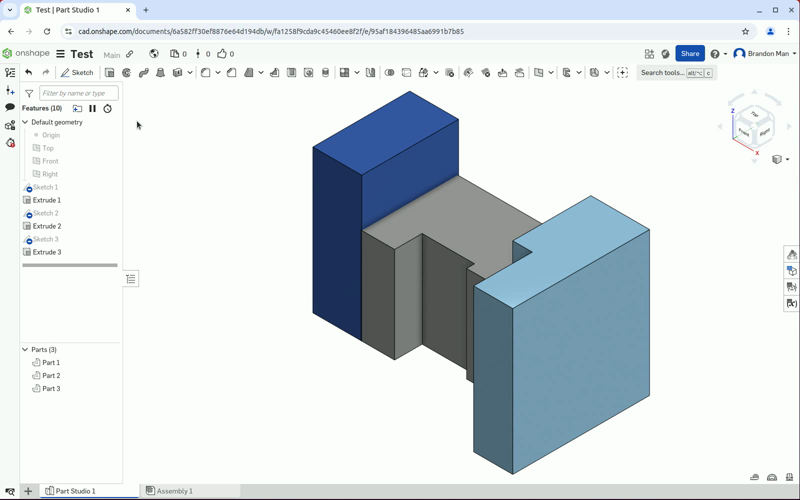
mouse_move(73, 189)
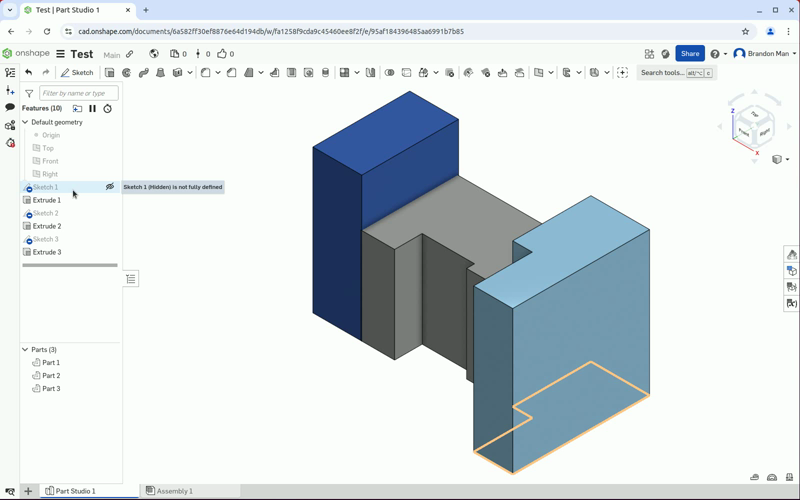
click(73, 189)